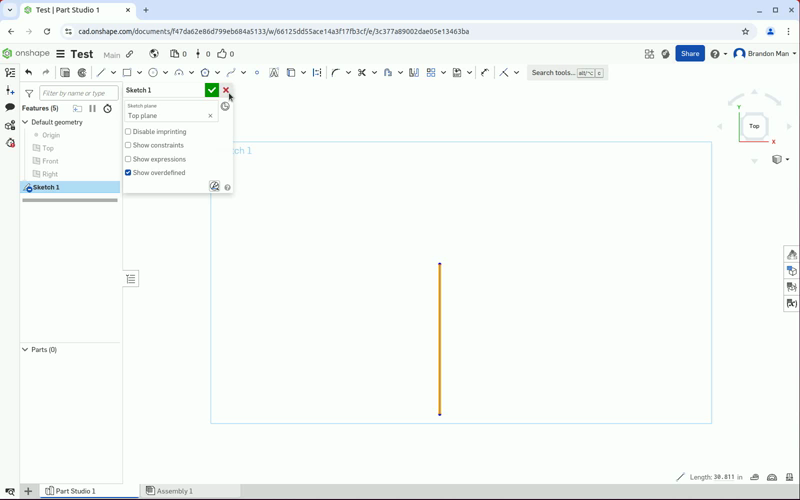
key(shift+h)
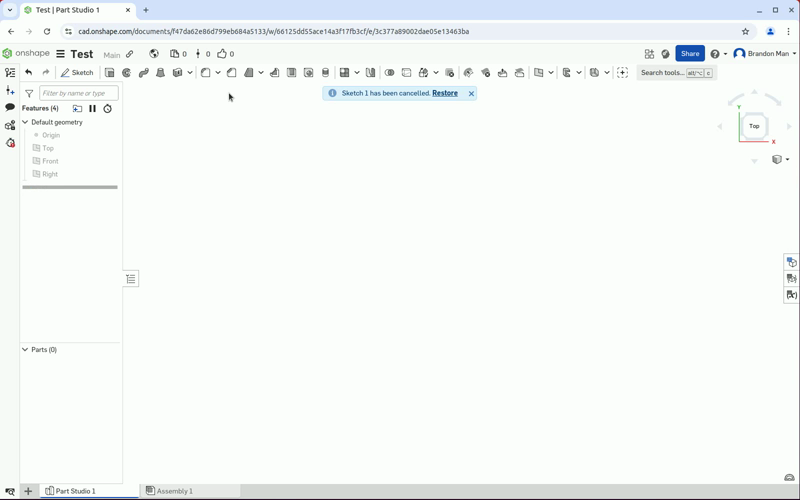
mouse_move(73, 352)
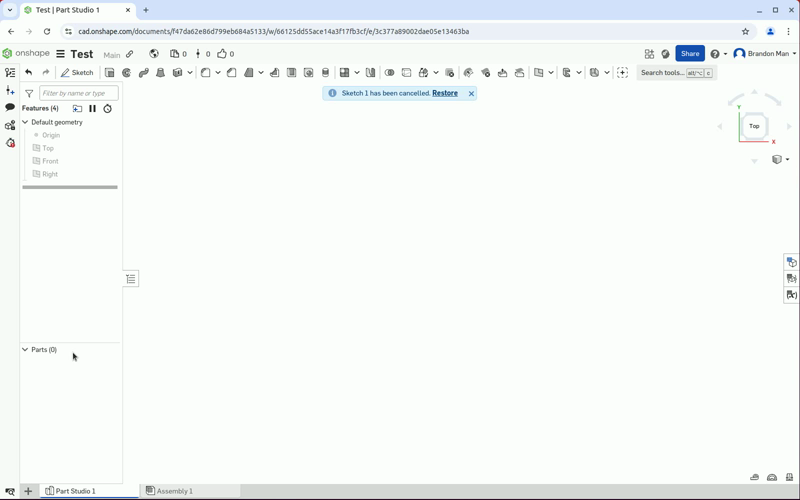
key(y)
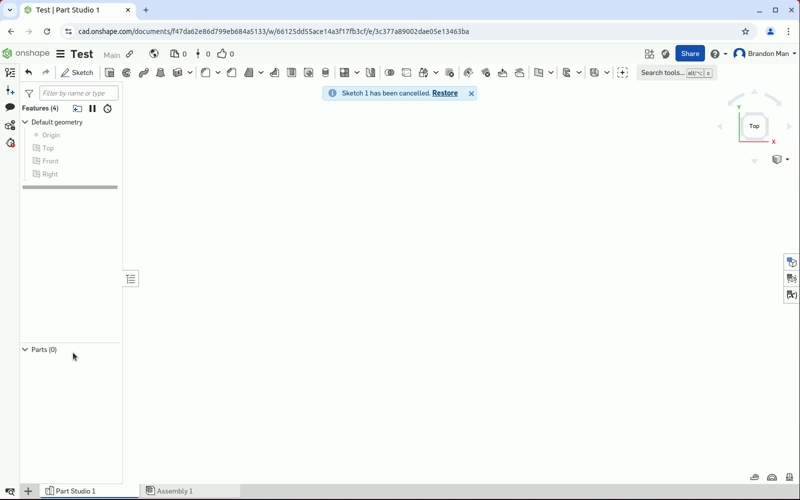
key(shift+p)
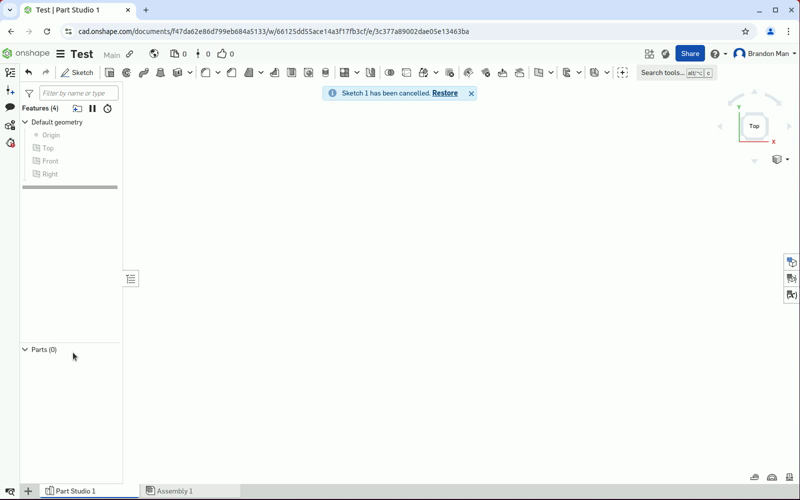
key(space)
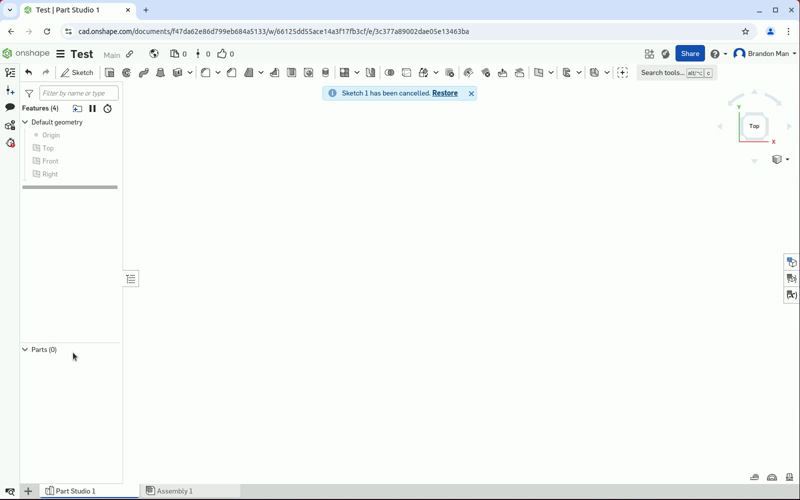
key_down(shift)
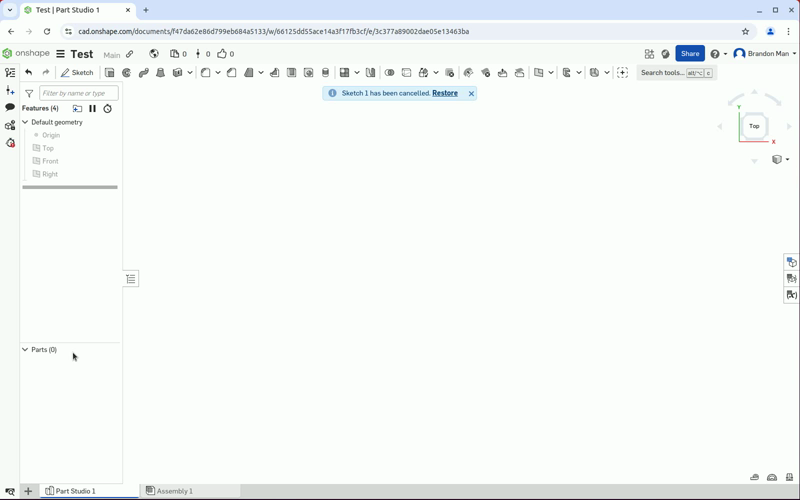
key(up)
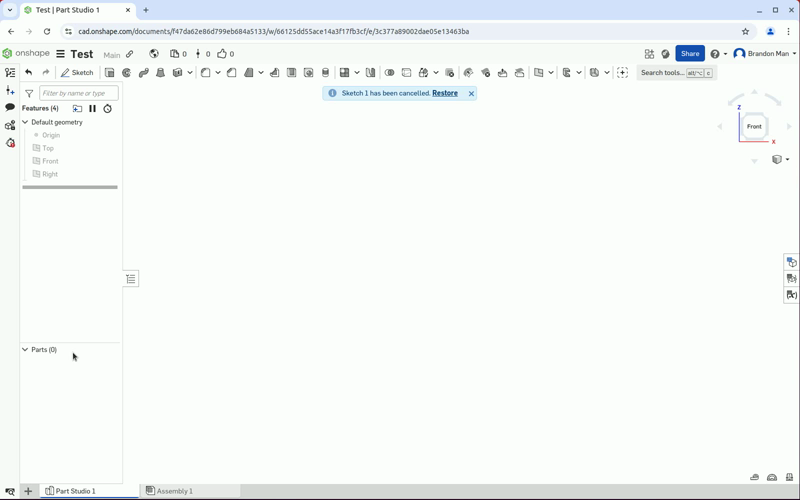
key_up(shift)
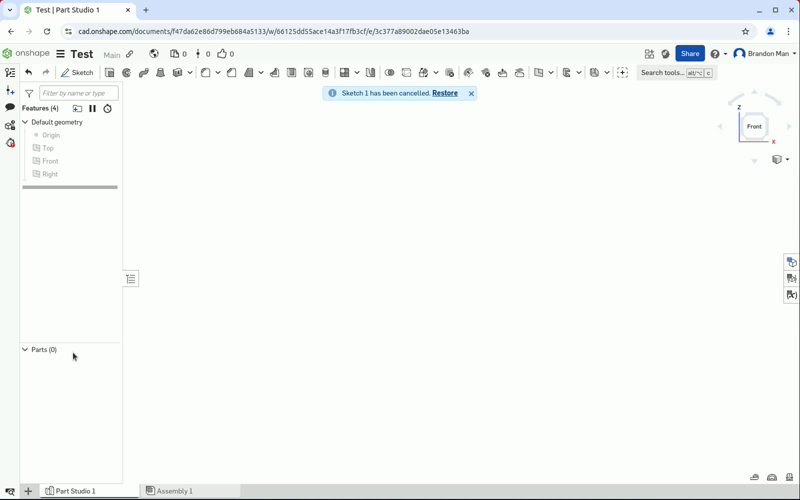
mouse_move(73, 352)
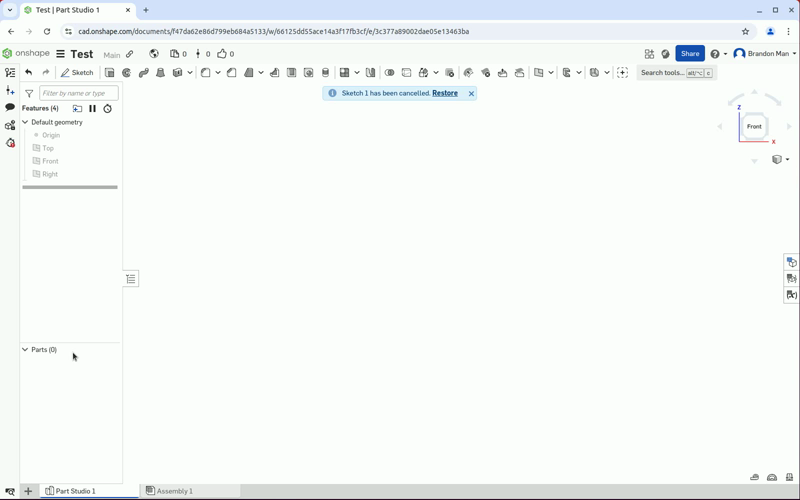
key(shift+y)
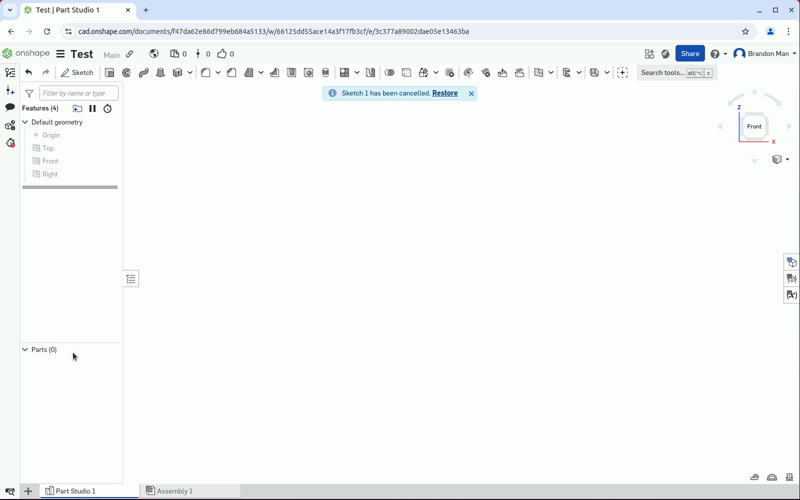
key(shift+s)
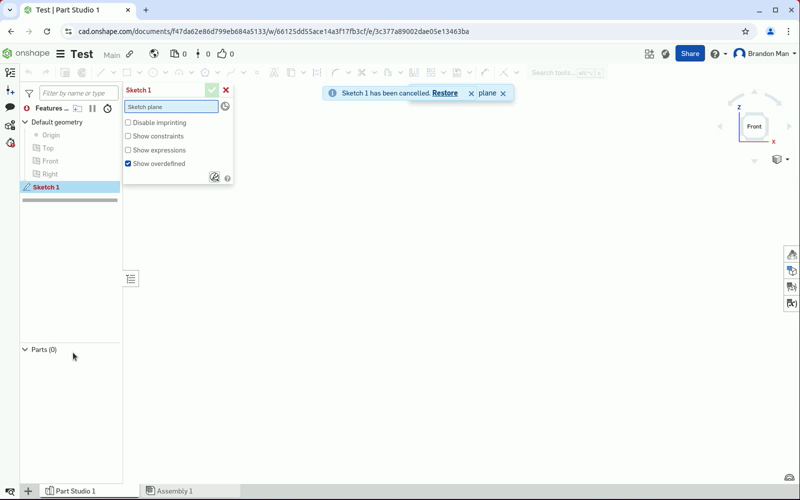
mouse_move(73, 163)
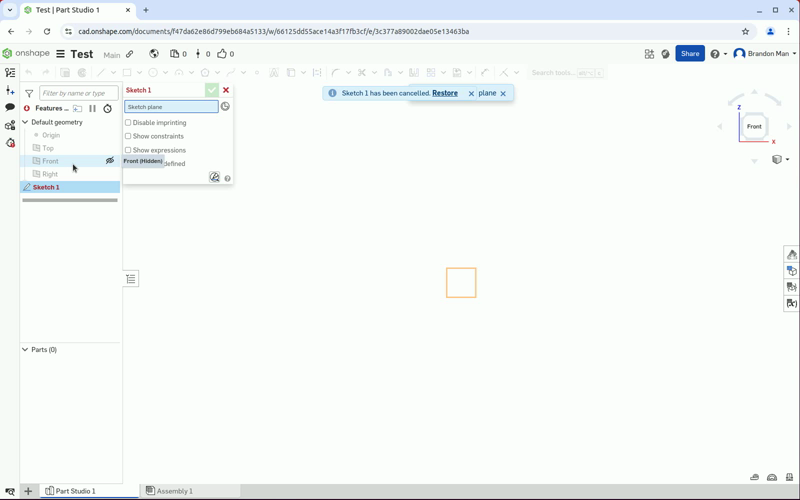
click(73, 163)
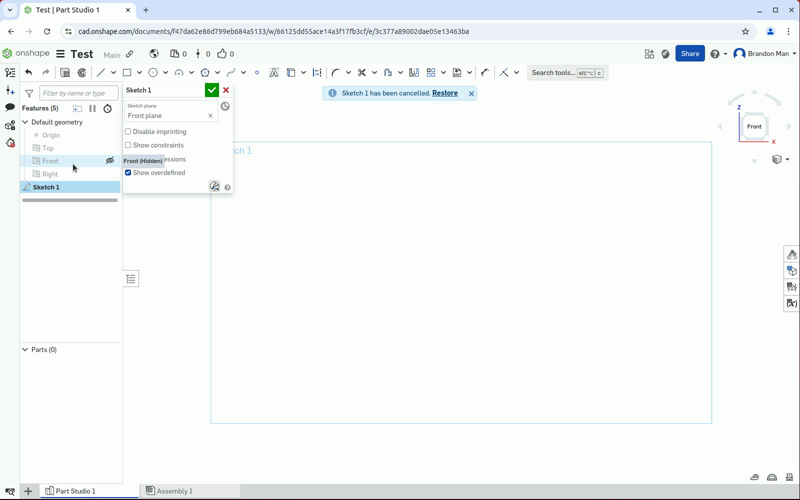
mouse_move(73, 352)
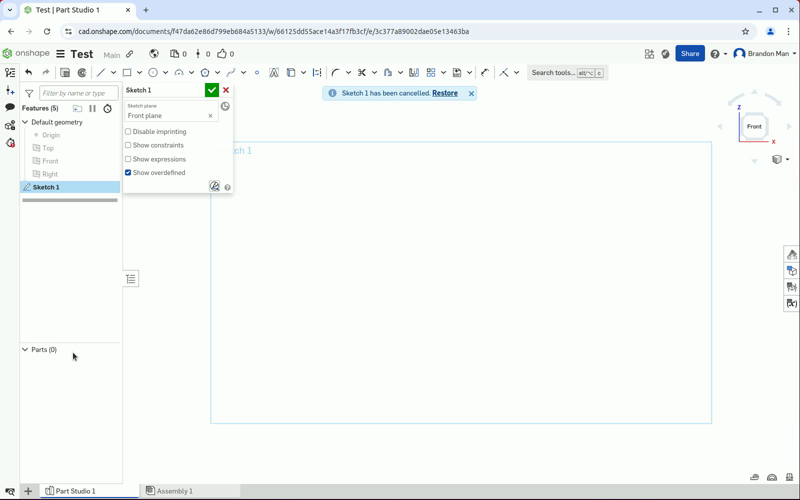
key(y)
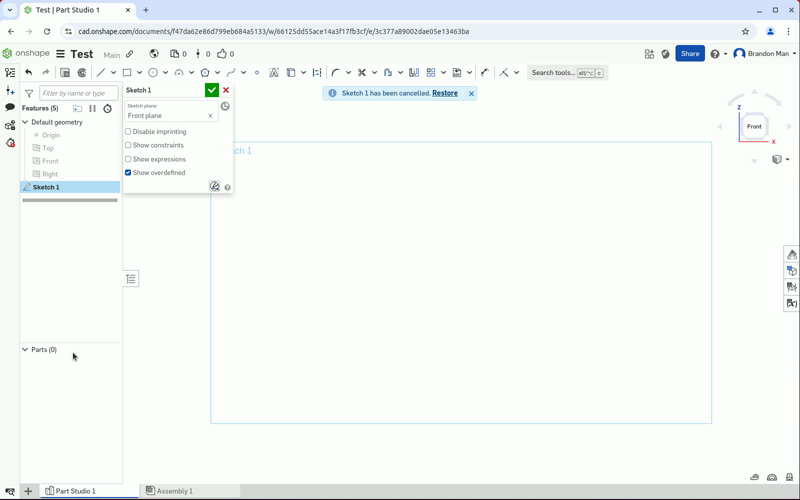
key(l)
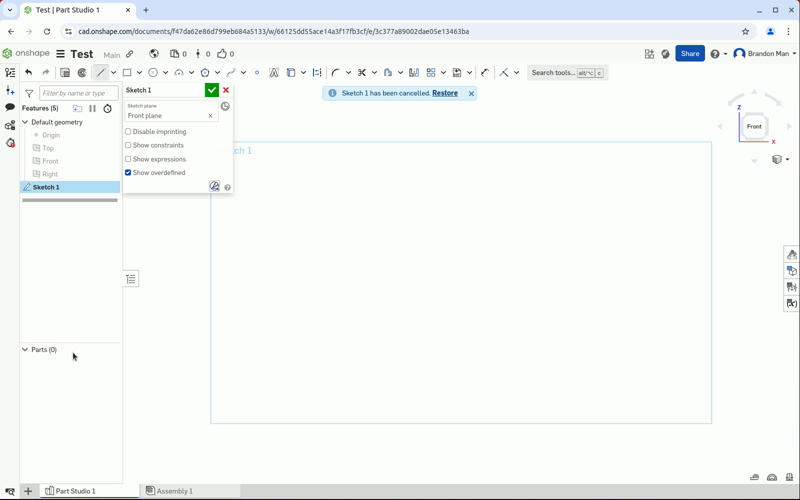
key_down(shift)
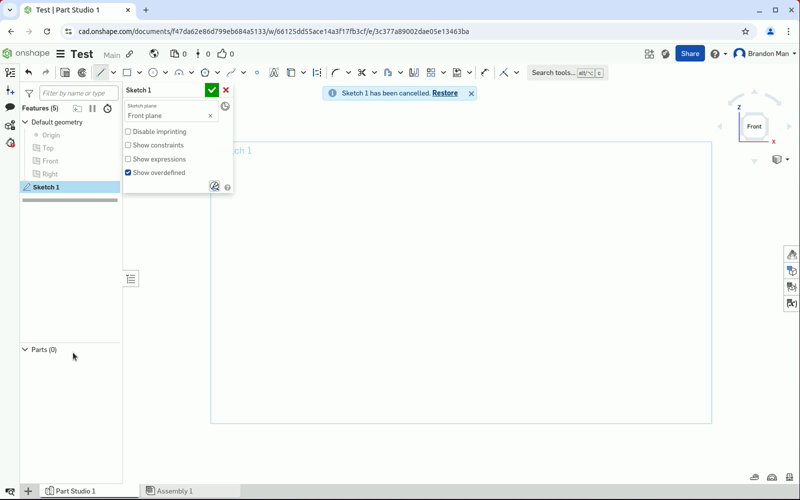
mouse_move(352, 176)
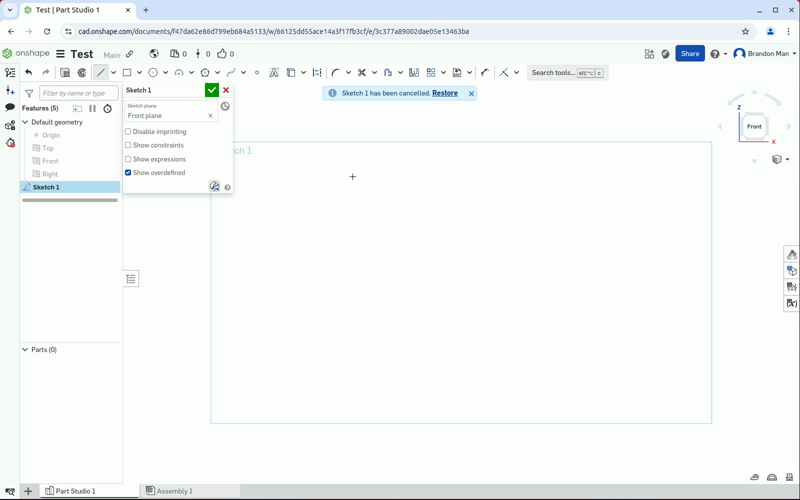
click(352, 176)
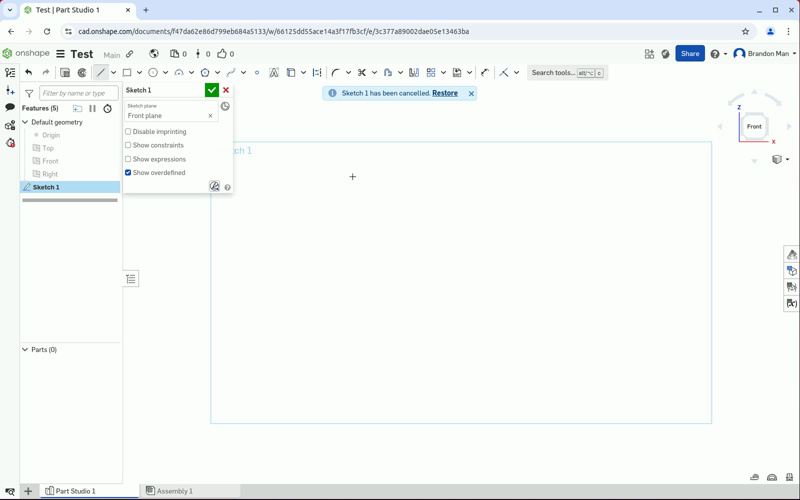
key_up(shift)
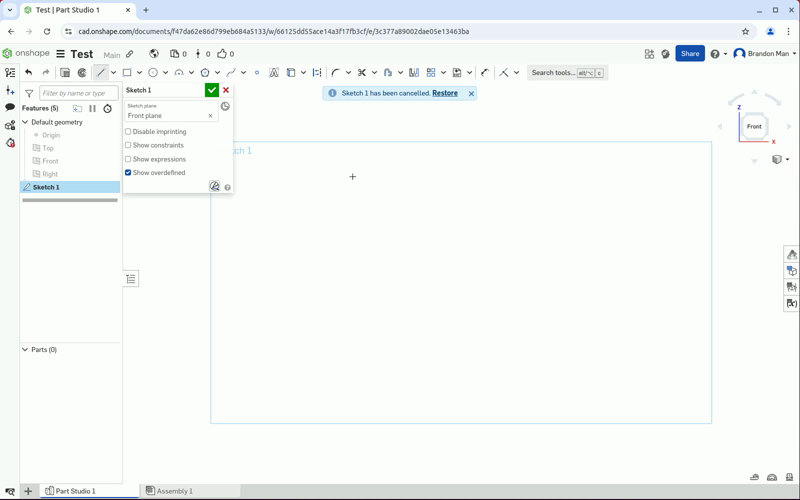
key_down(shift)
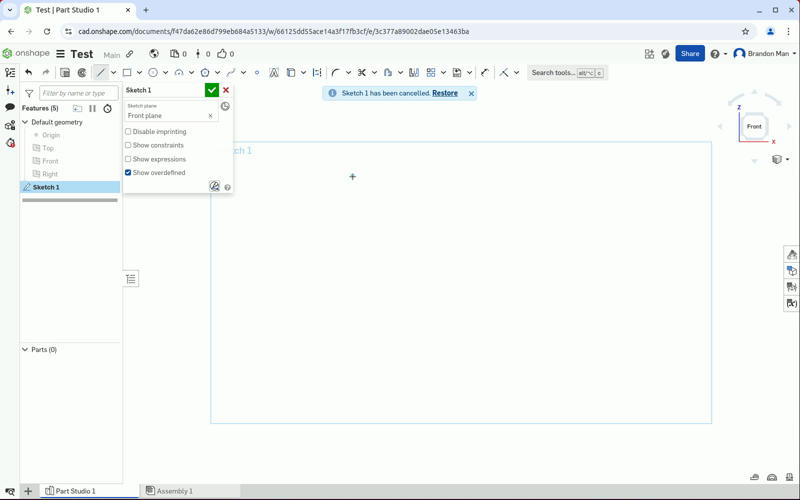
mouse_move(460, 176)
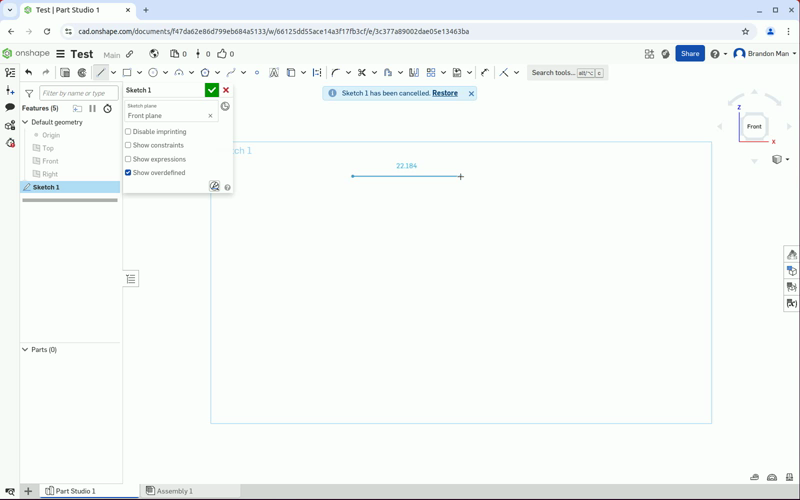
click(460, 176)
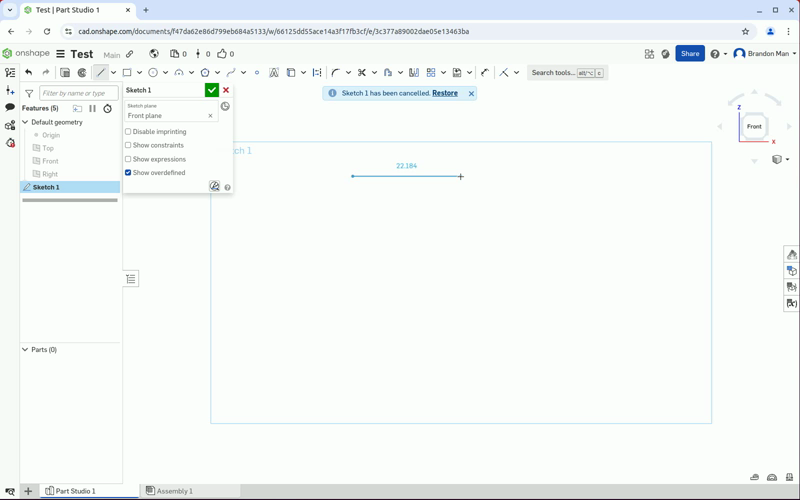
key_up(shift)
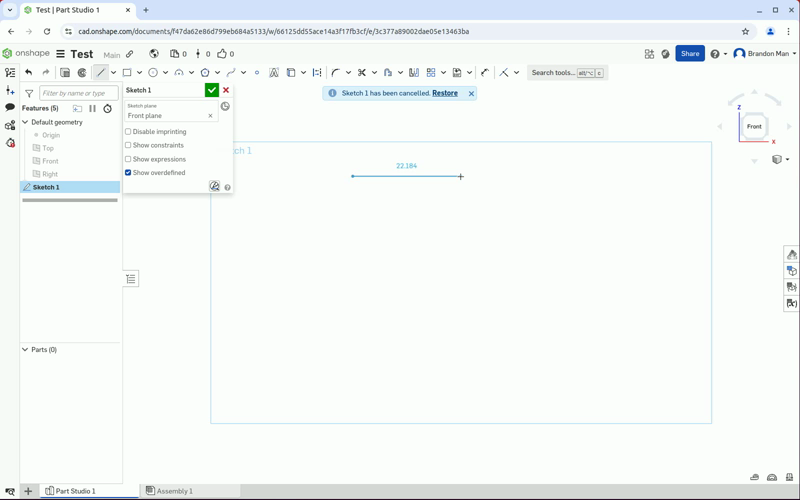
key_down(shift)
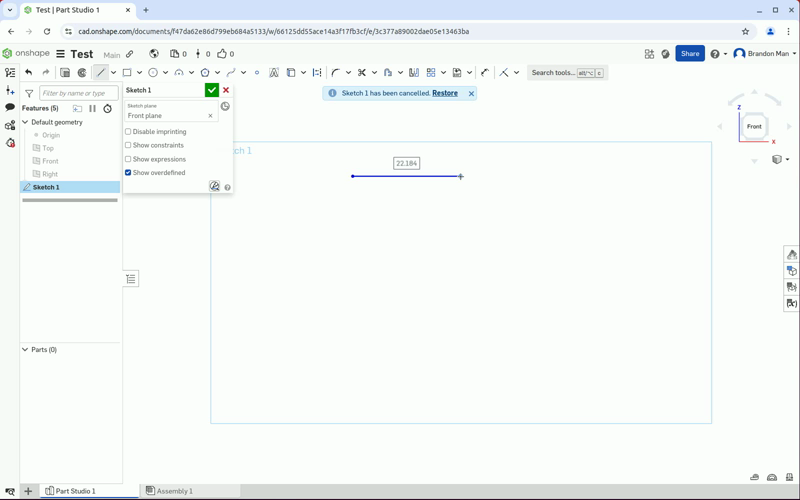
mouse_move(490, 176)
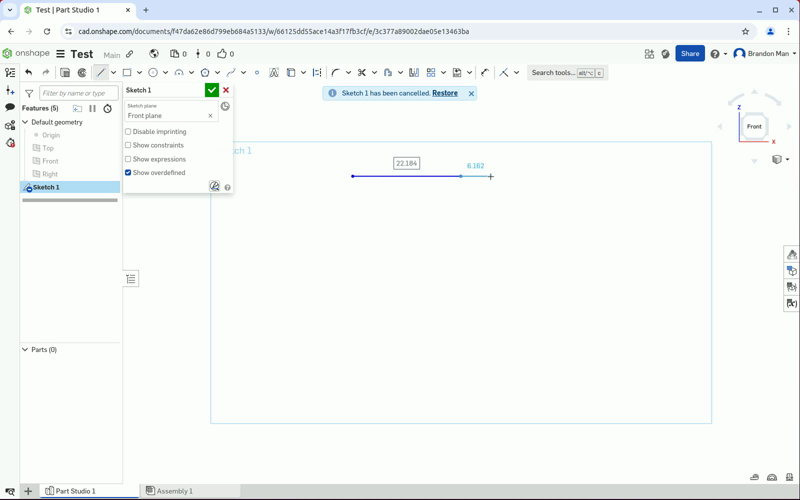
mouse_move(460, 170)
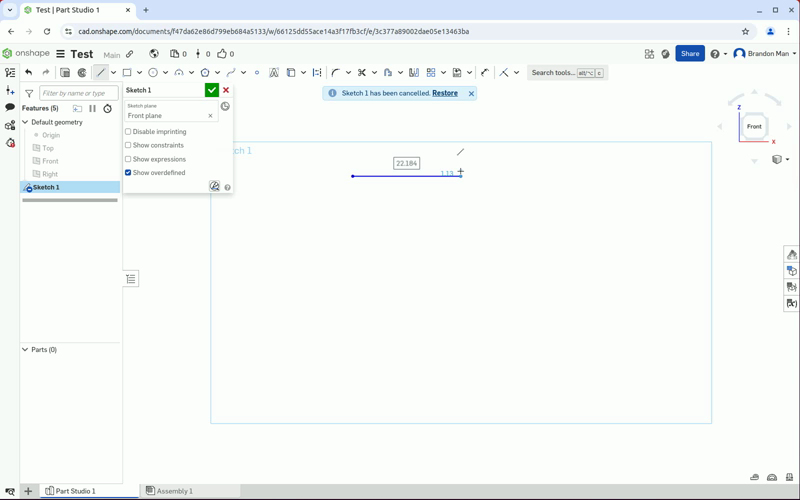
scroll(6)
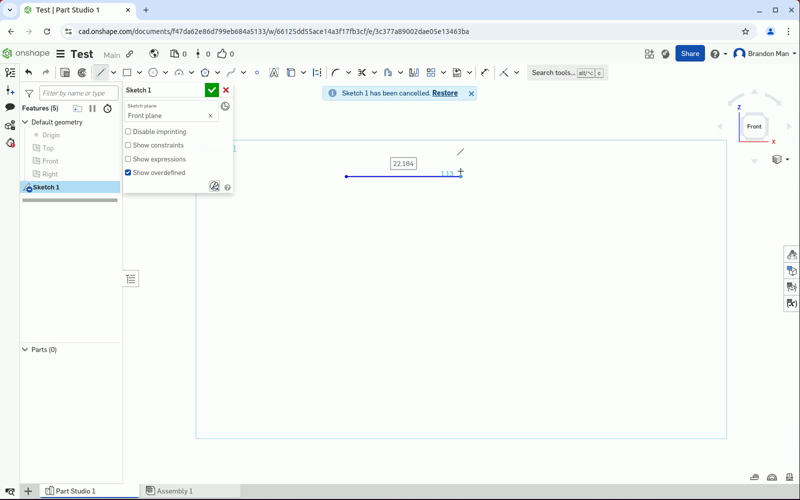
scroll(6)
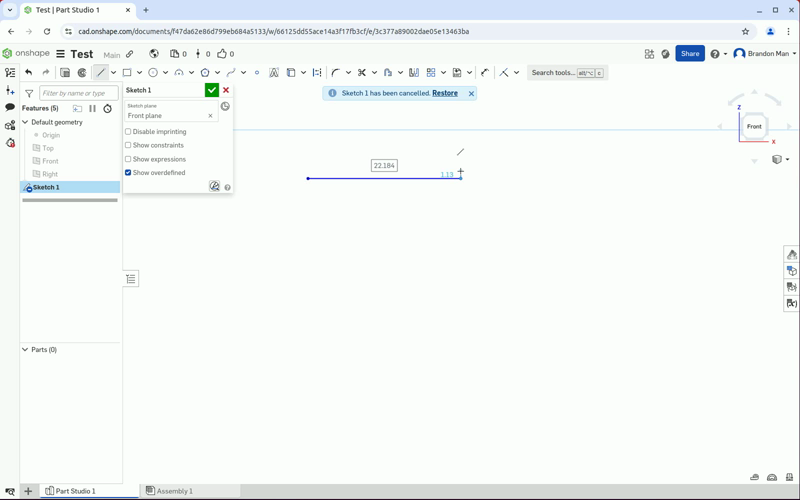
scroll(6)
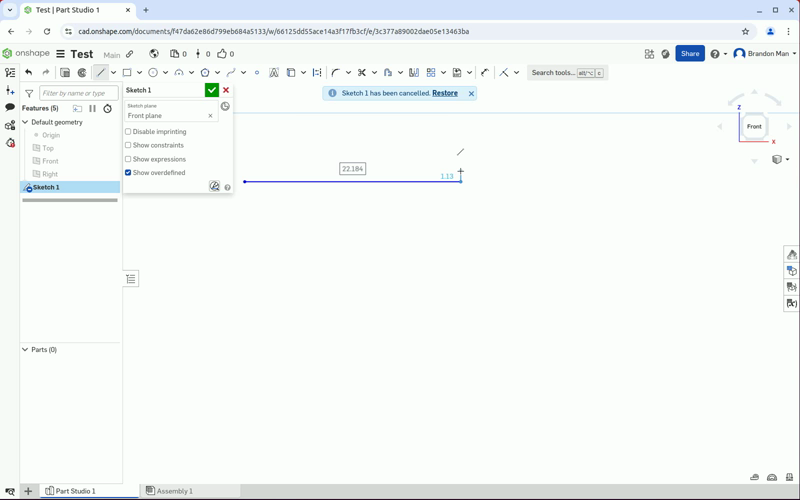
scroll(6)
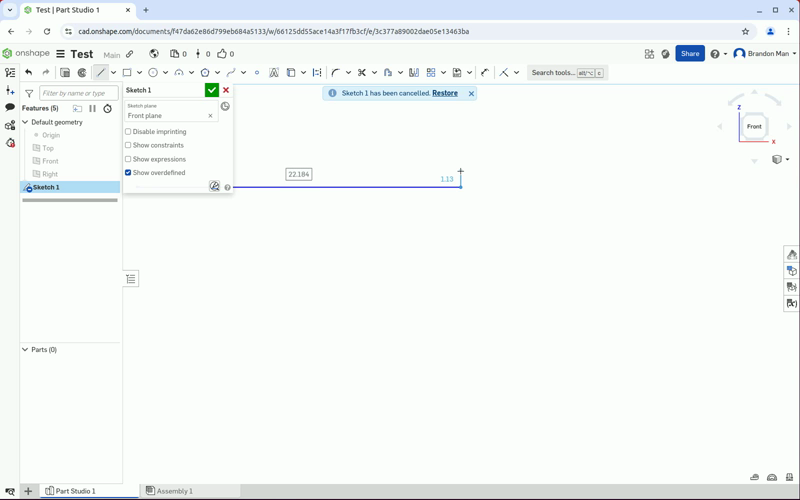
scroll(6)
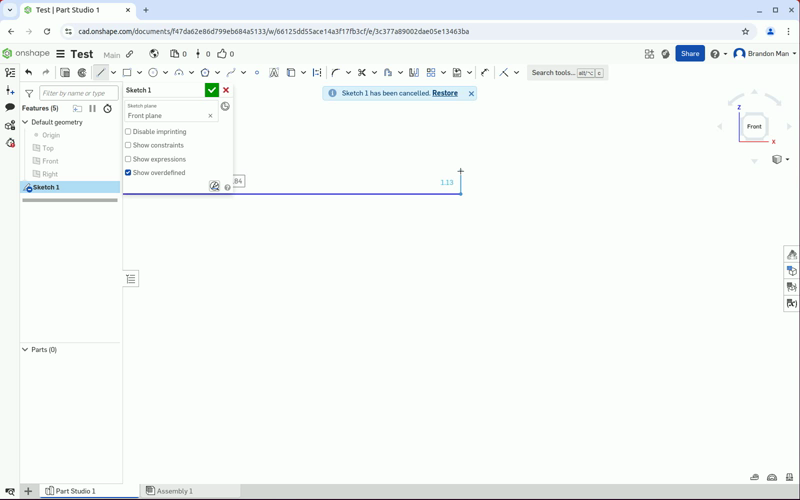
scroll(6)
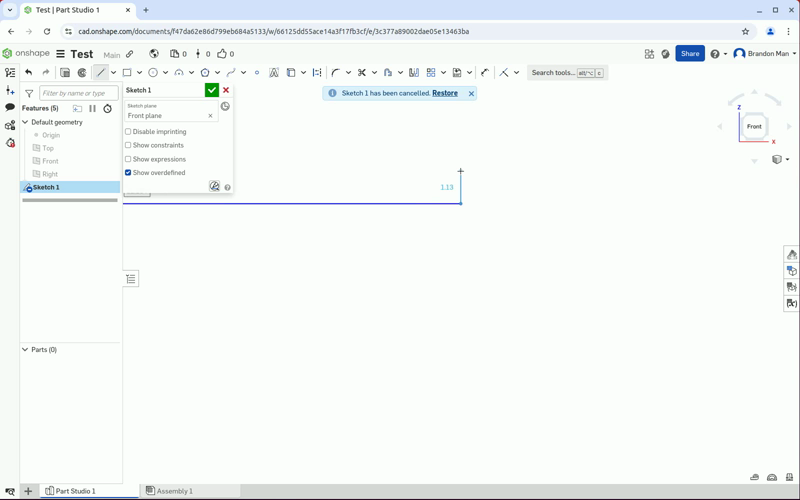
scroll(6)
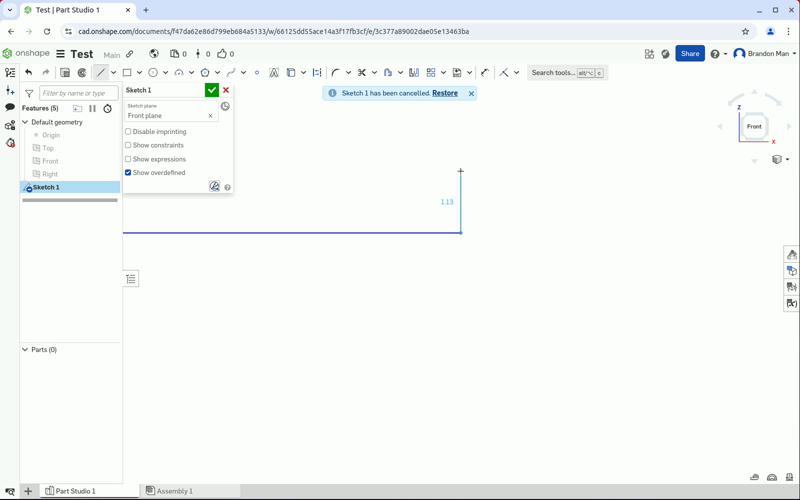
click(460, 170)
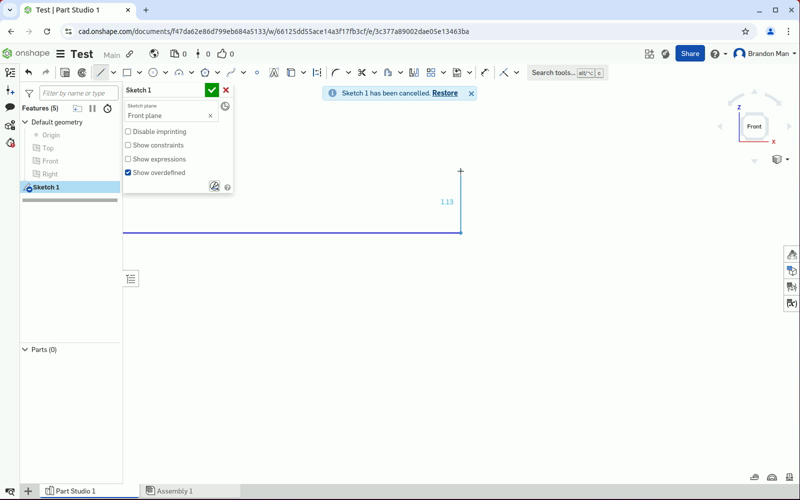
scroll(-6)
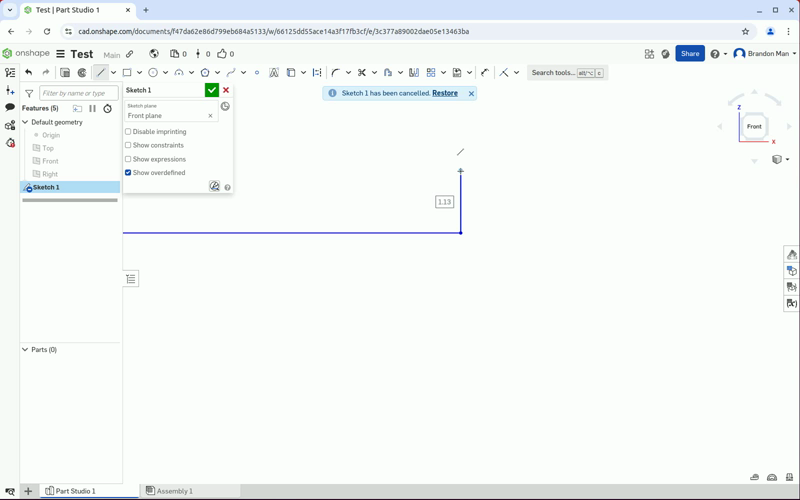
scroll(-6)
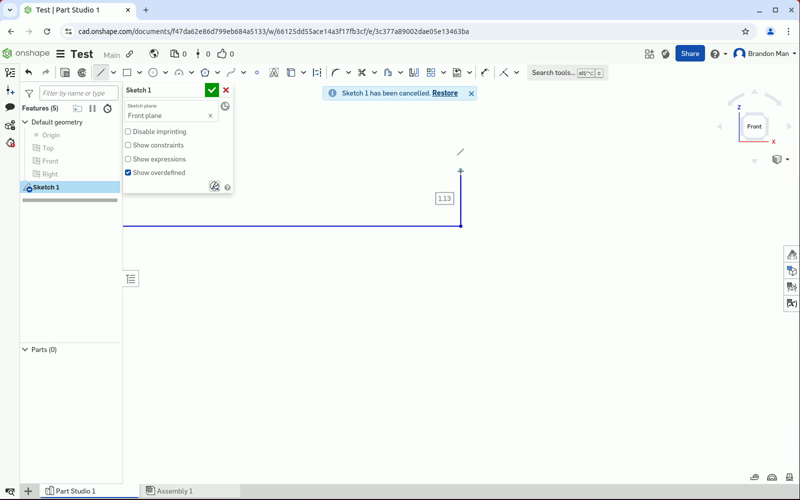
scroll(-6)
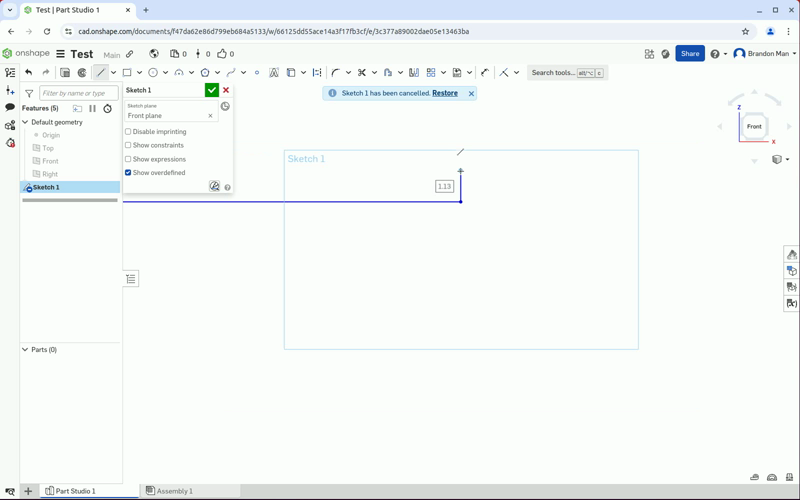
scroll(-6)
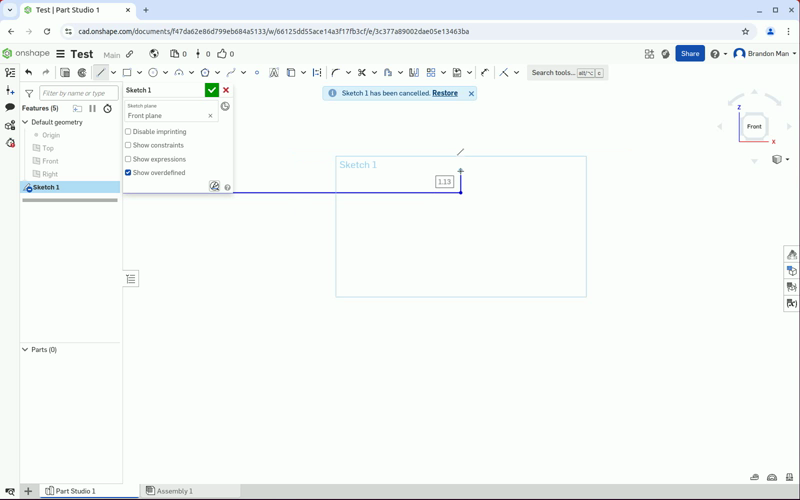
scroll(-6)
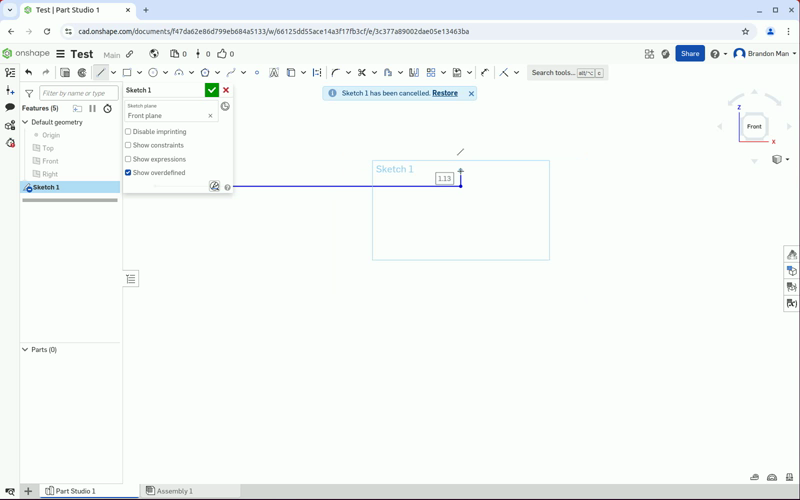
scroll(-6)
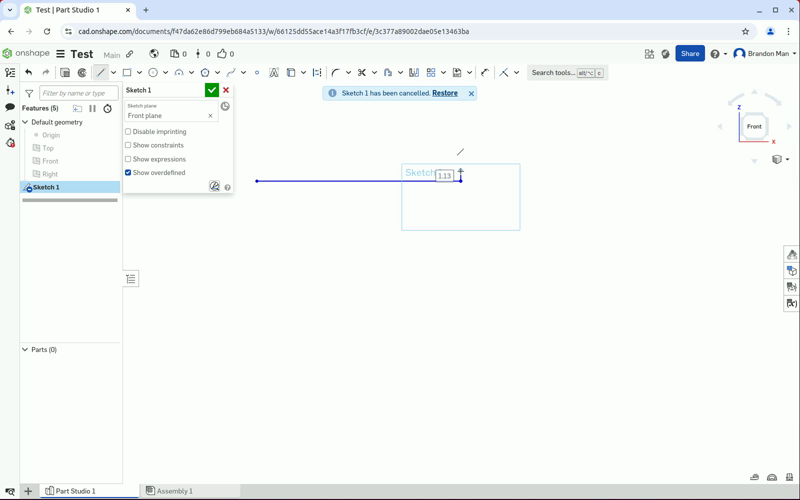
scroll(-6)
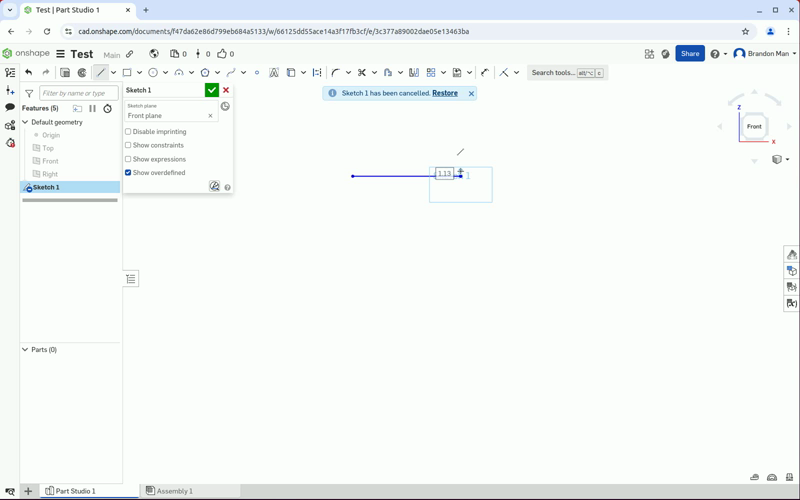
key_up(shift)
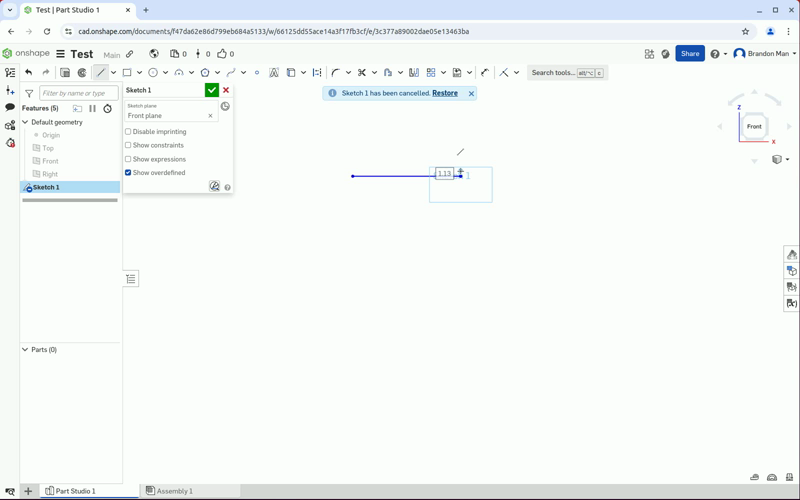
key_down(shift)
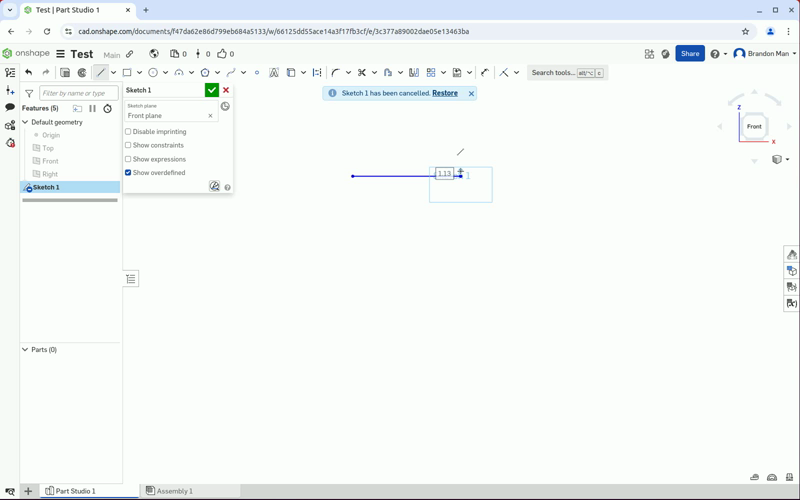
mouse_move(352, 170)
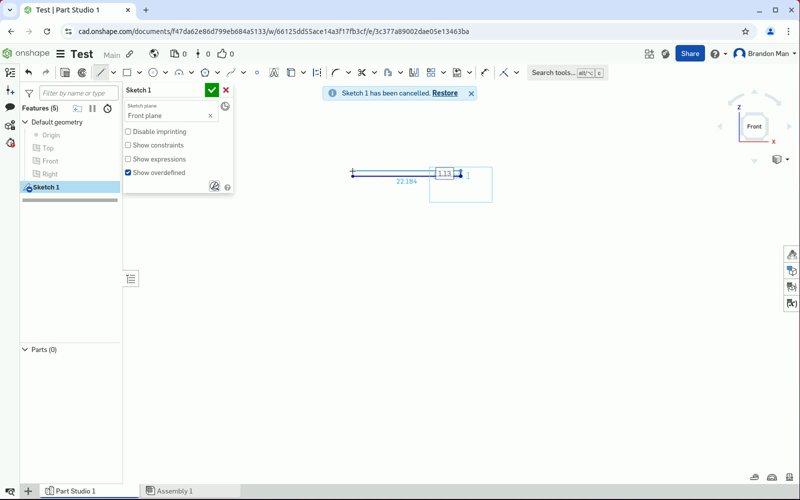
click(352, 170)
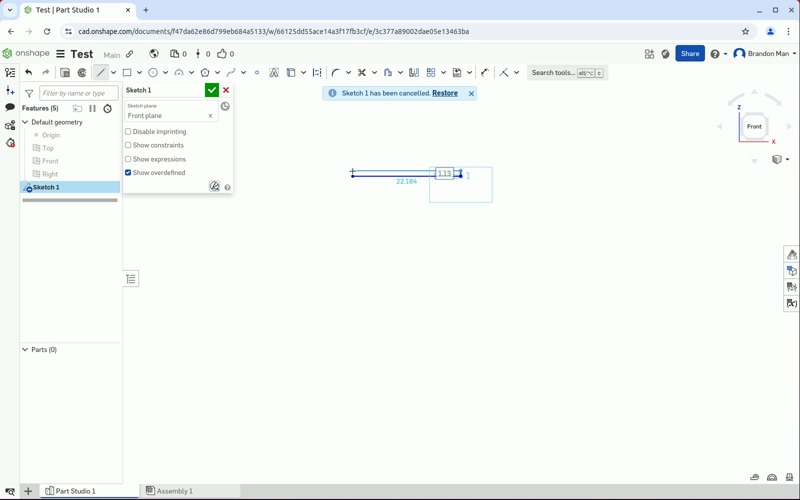
key_up(shift)
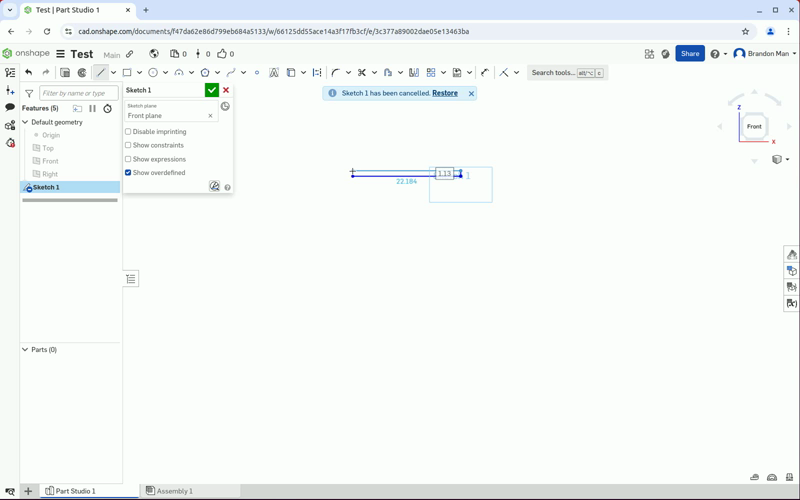
mouse_move(382, 170)
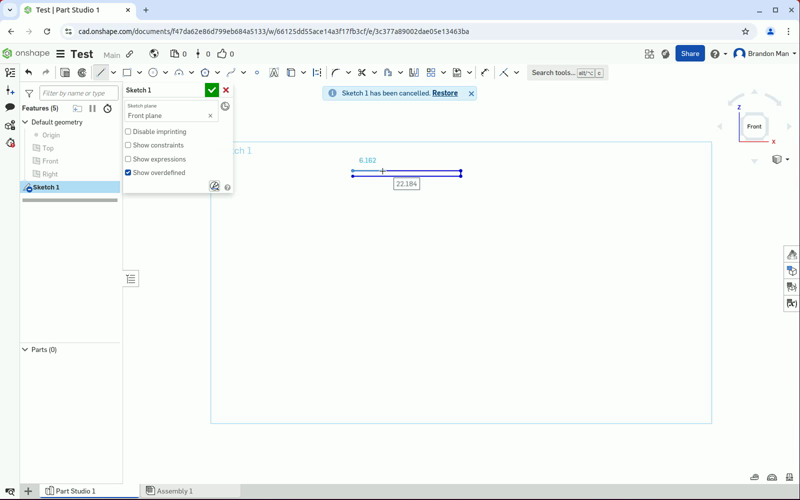
key_down(shift)
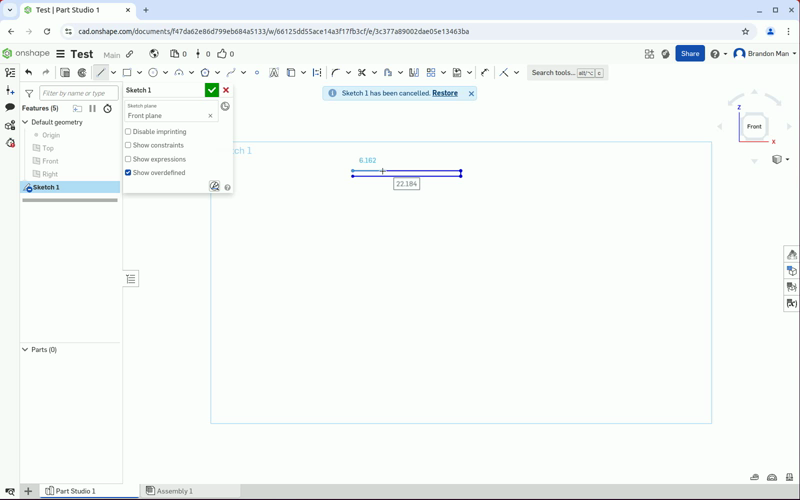
mouse_move(352, 176)
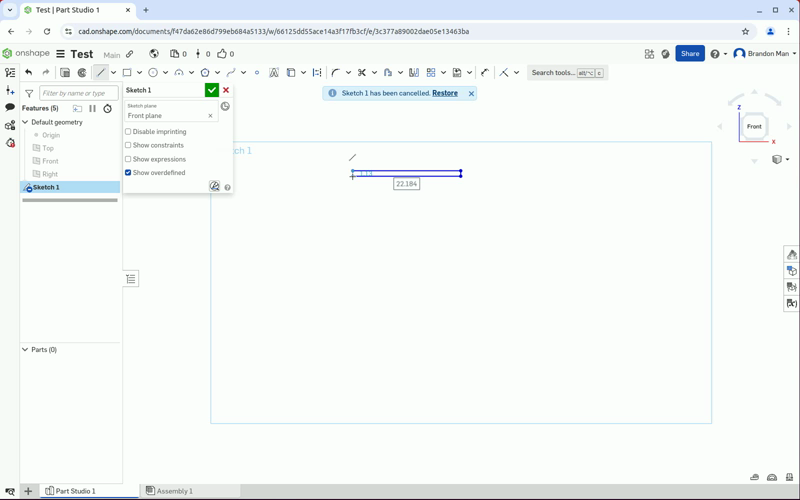
scroll(6)
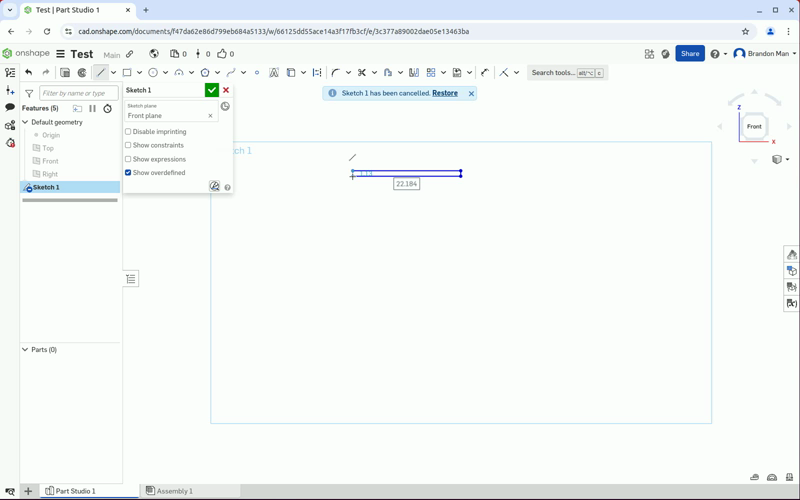
scroll(6)
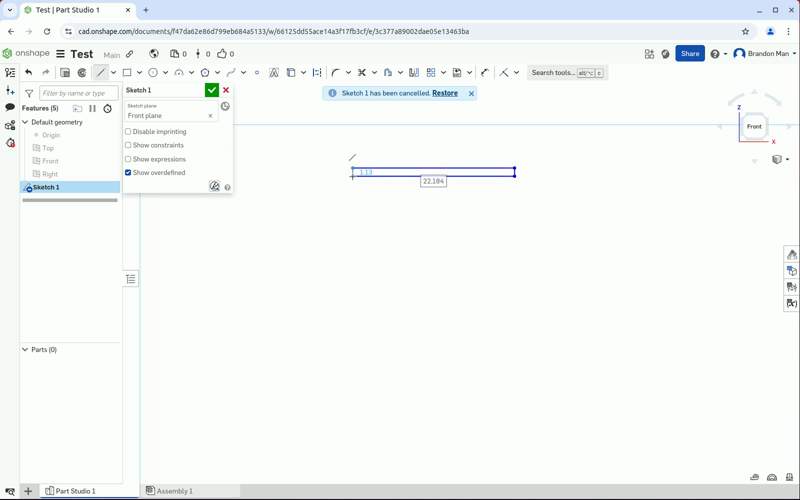
scroll(6)
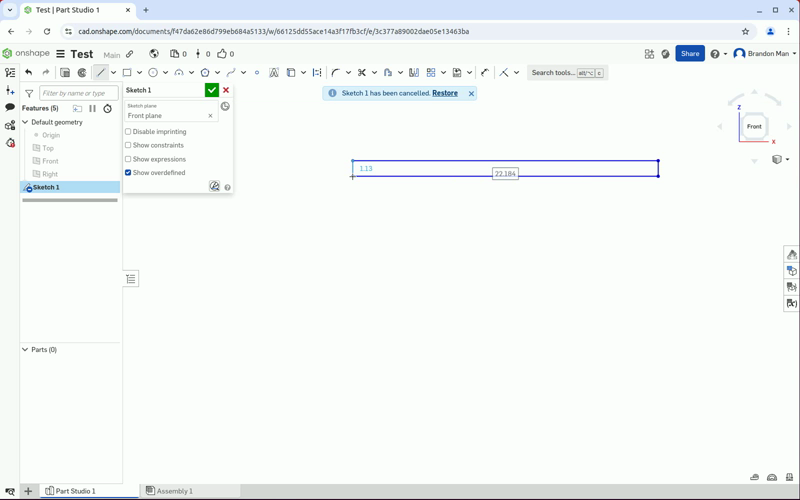
scroll(6)
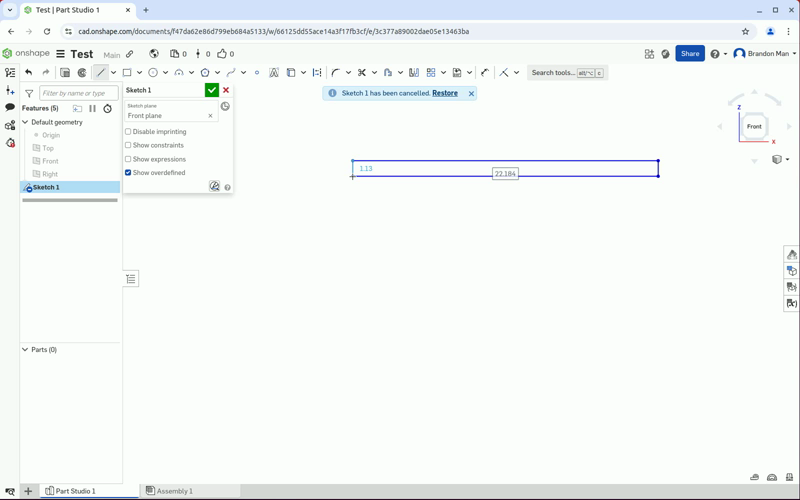
scroll(6)
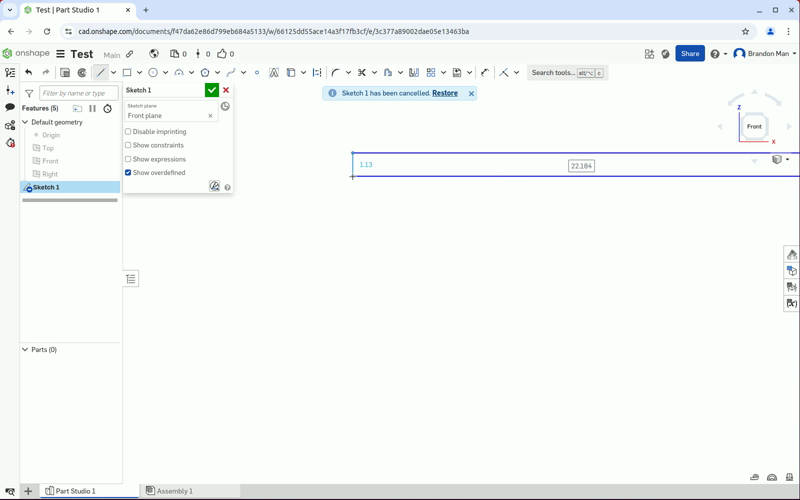
scroll(6)
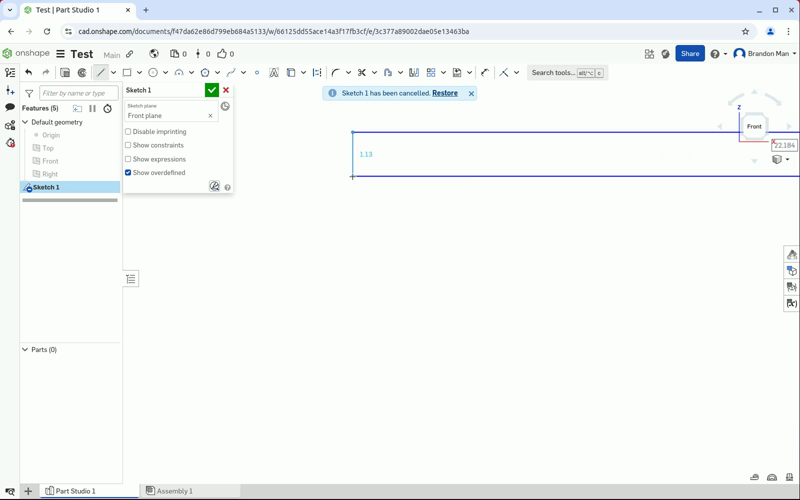
scroll(6)
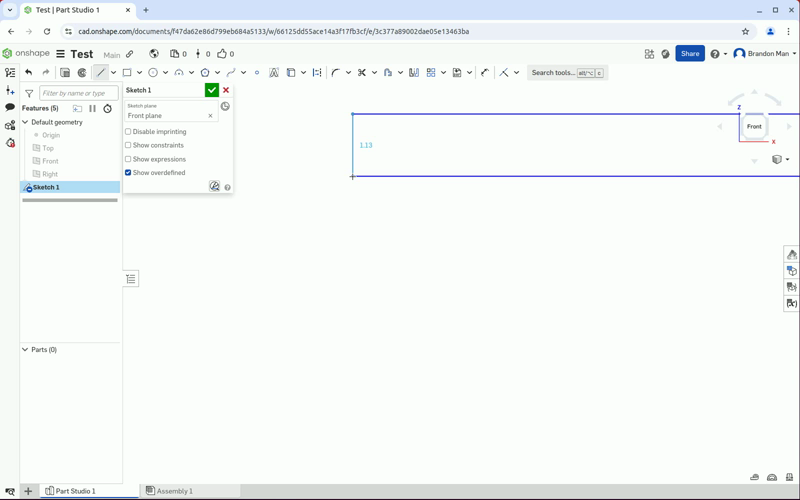
key_up(shift)
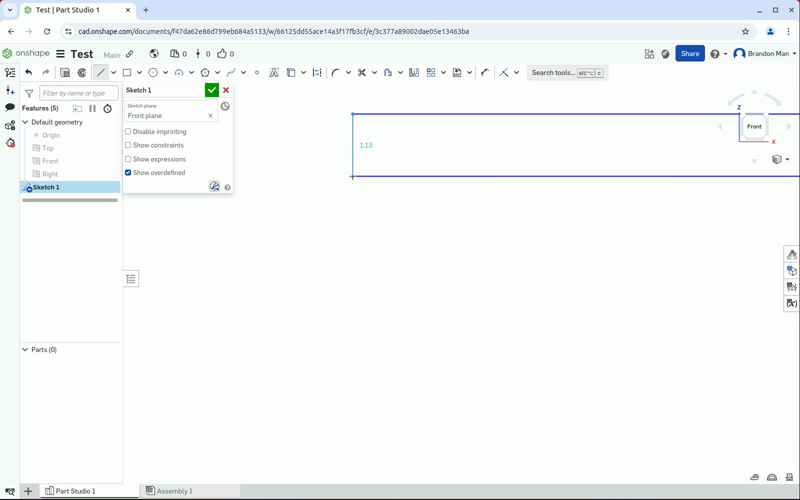
click(352, 176)
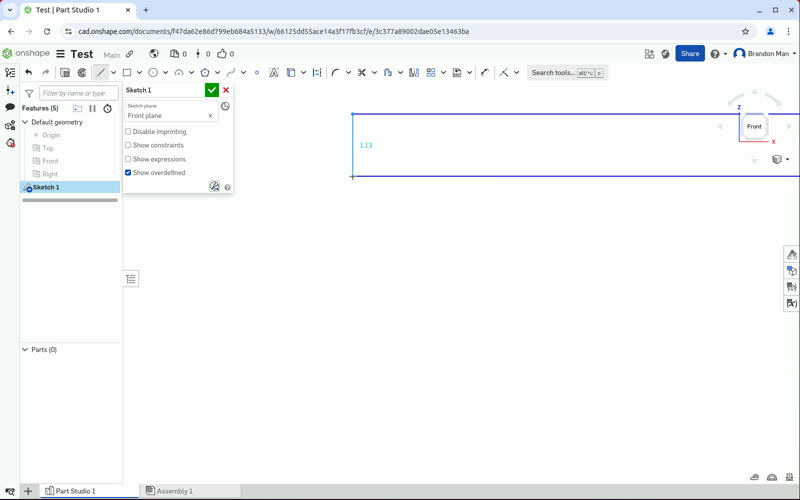
scroll(-6)
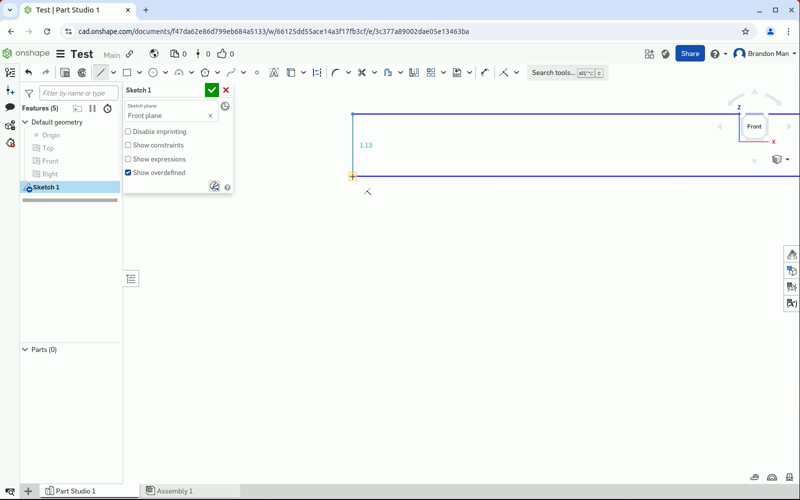
scroll(-6)
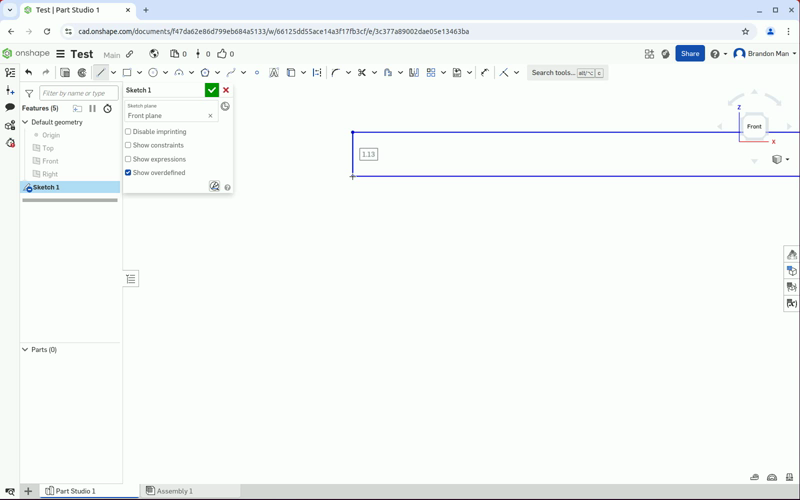
scroll(-6)
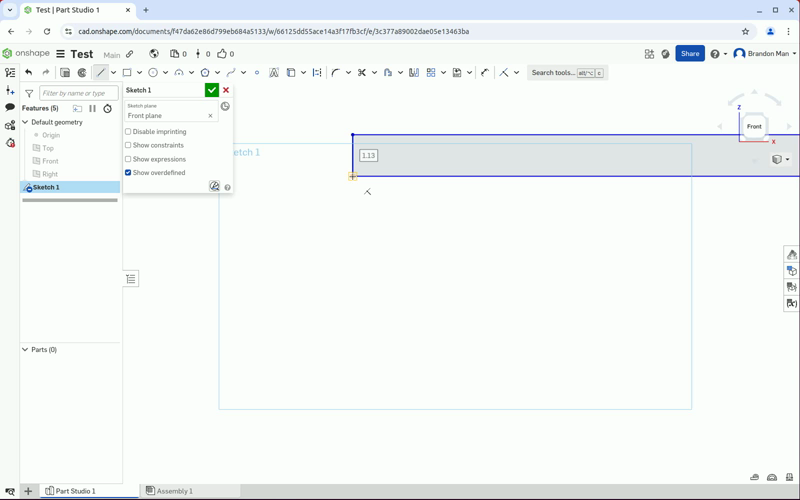
scroll(-6)
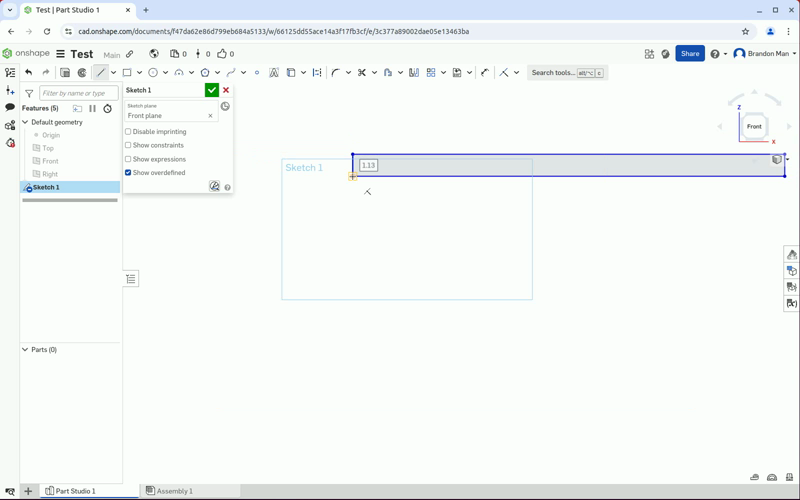
scroll(-6)
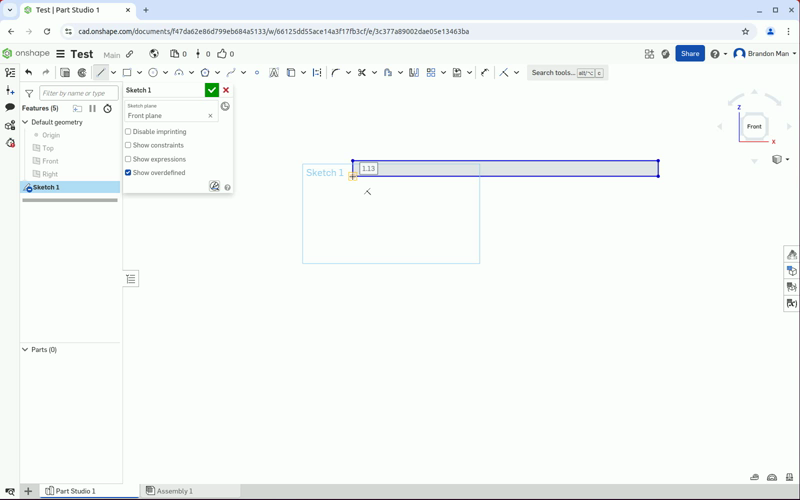
scroll(-6)
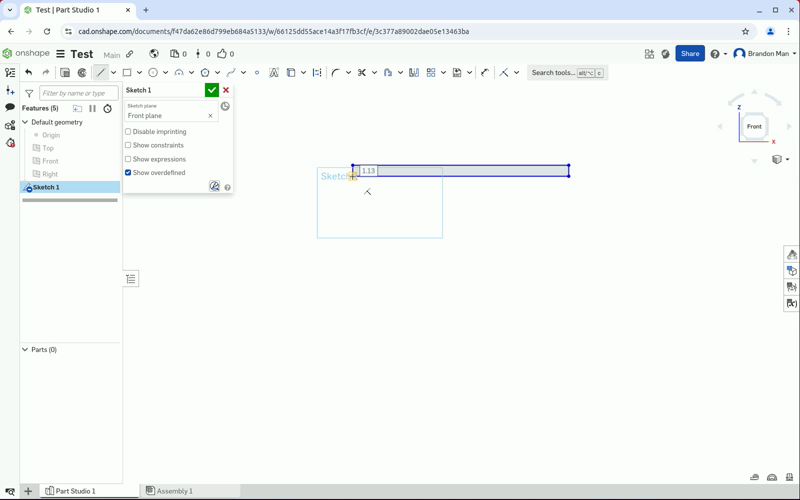
scroll(-6)
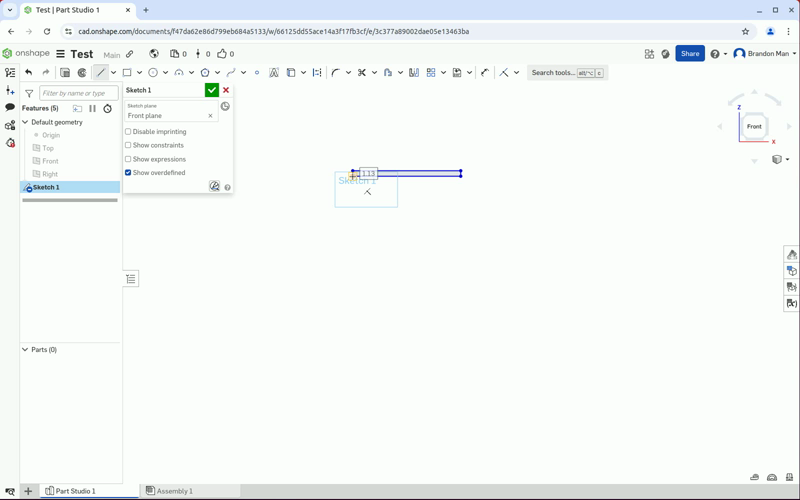
key(esc)
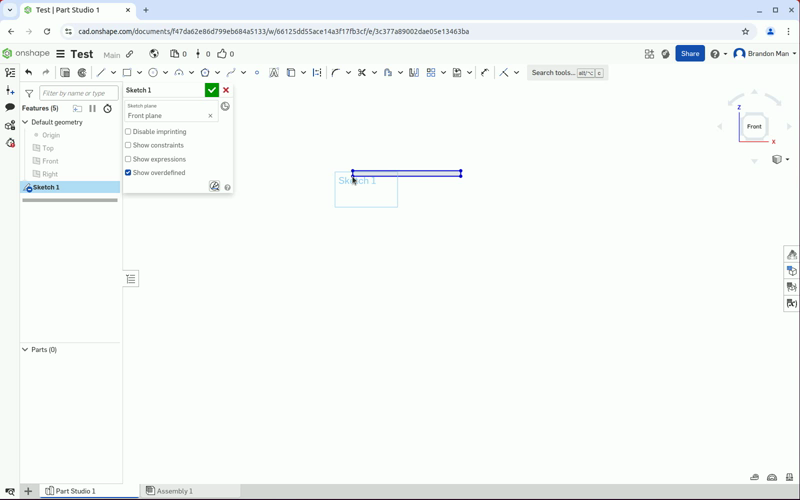
mouse_move(356, 175)
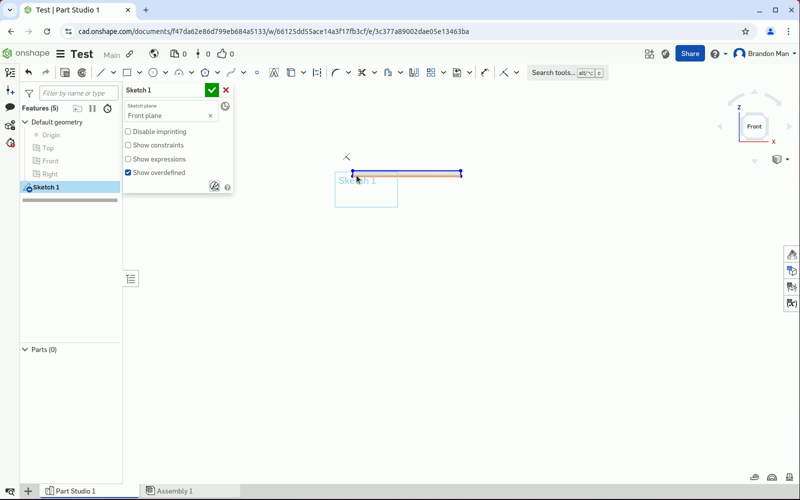
scroll(6)
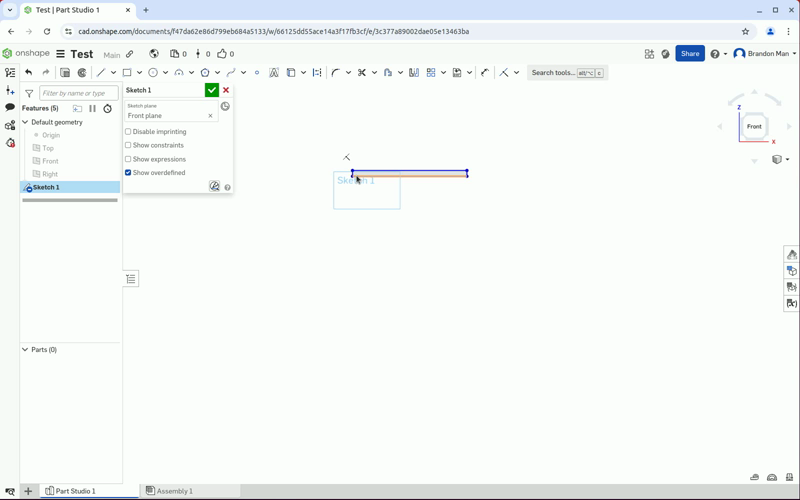
scroll(6)
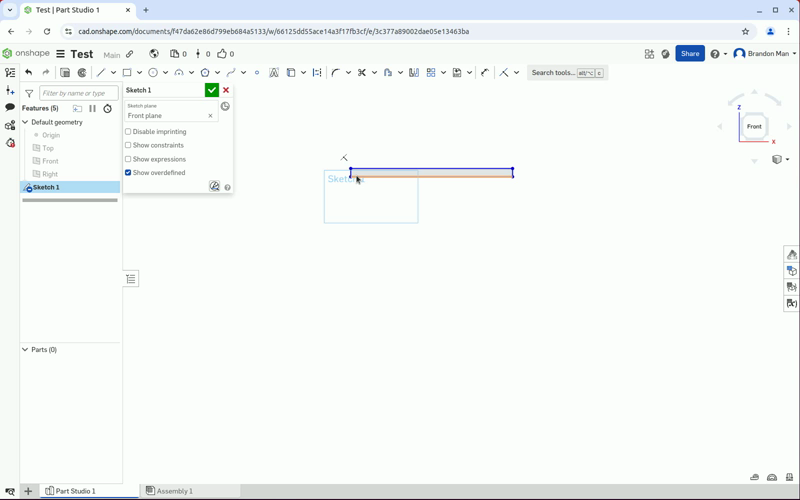
scroll(6)
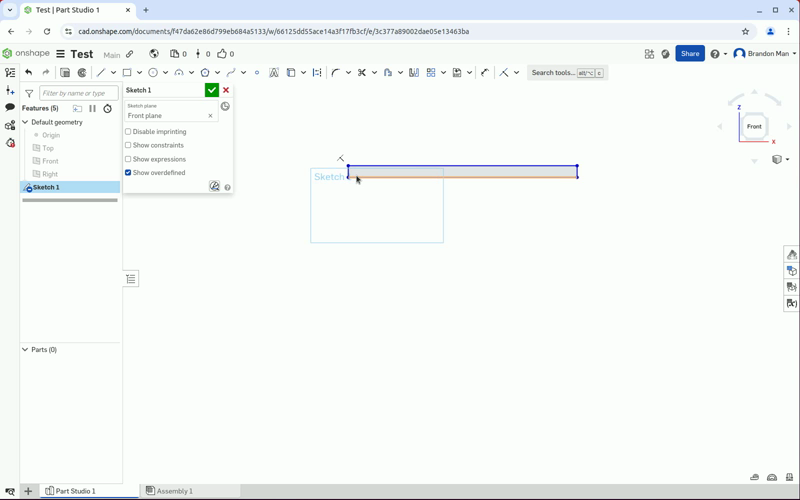
scroll(6)
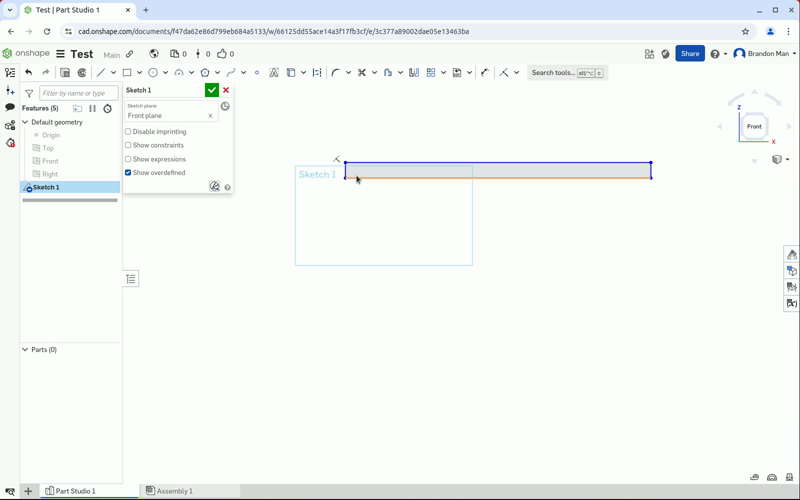
scroll(6)
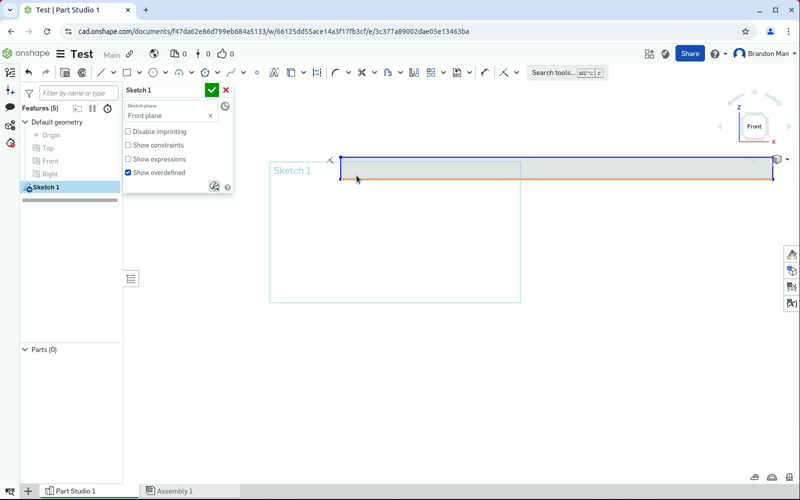
scroll(6)
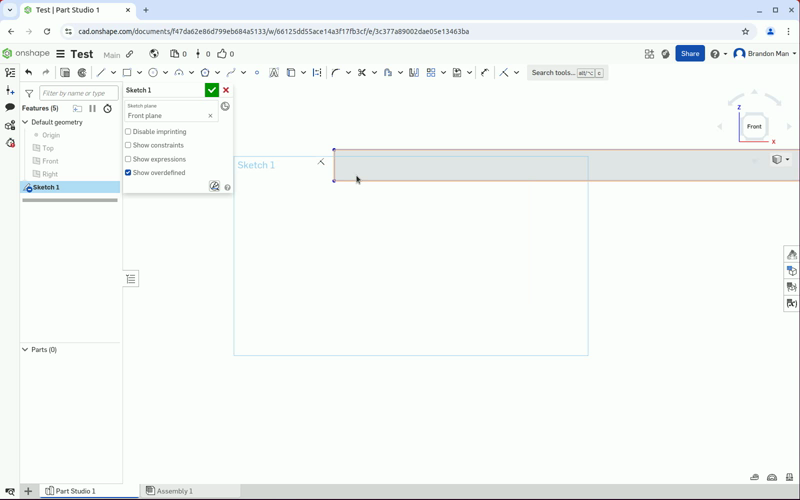
scroll(6)
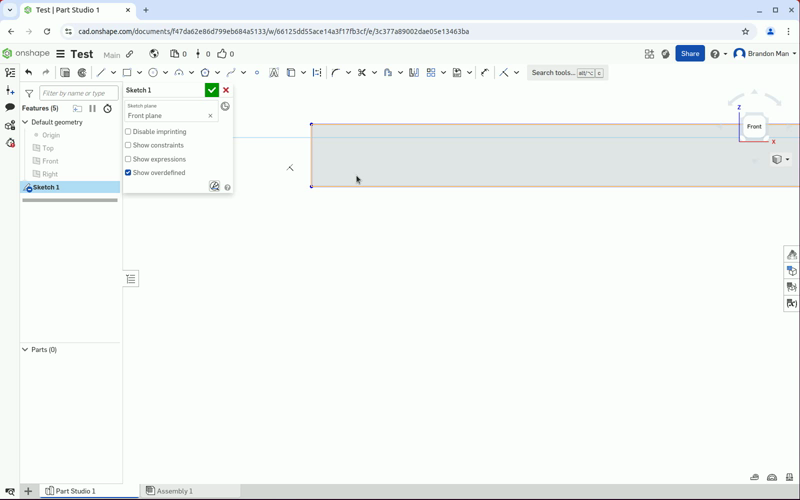
click(356, 175)
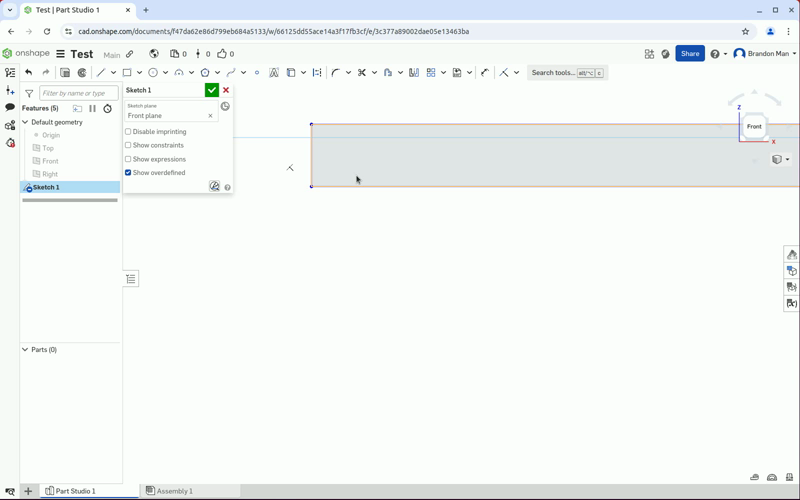
scroll(-6)
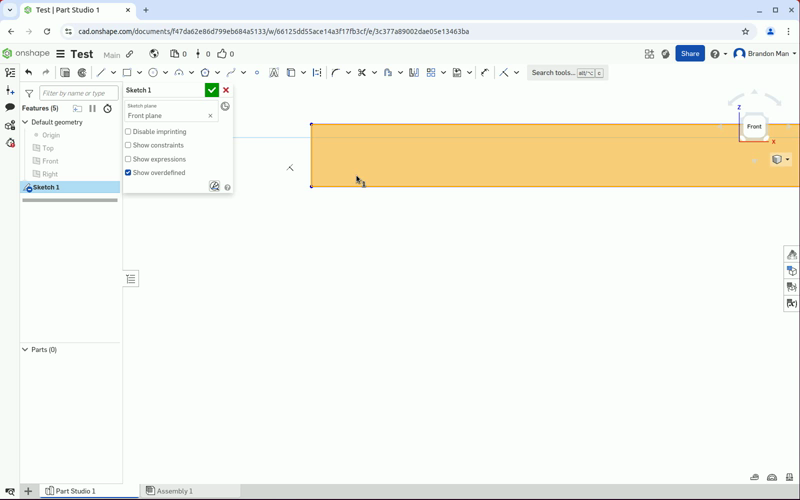
scroll(-6)
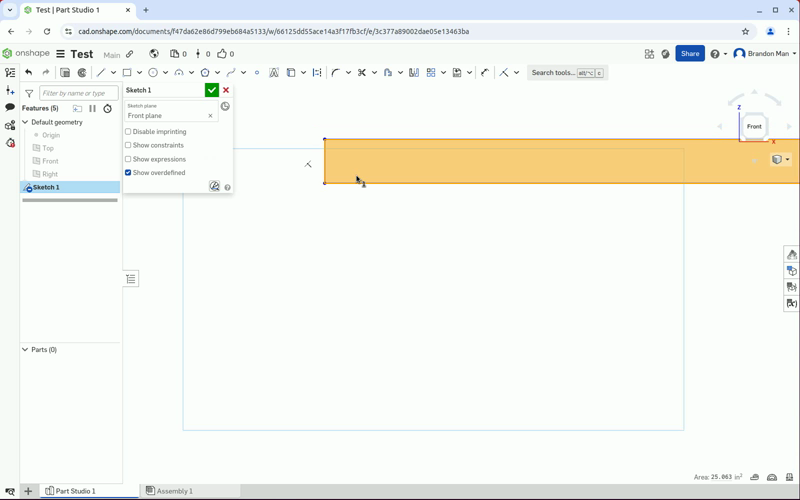
scroll(-6)
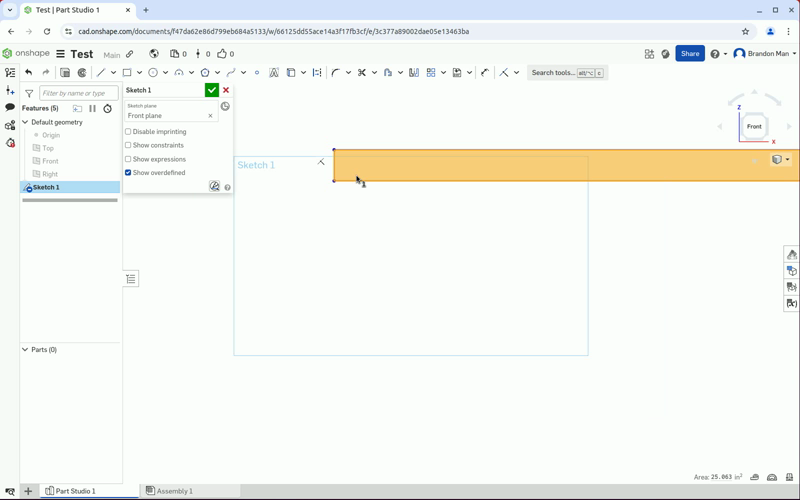
scroll(-6)
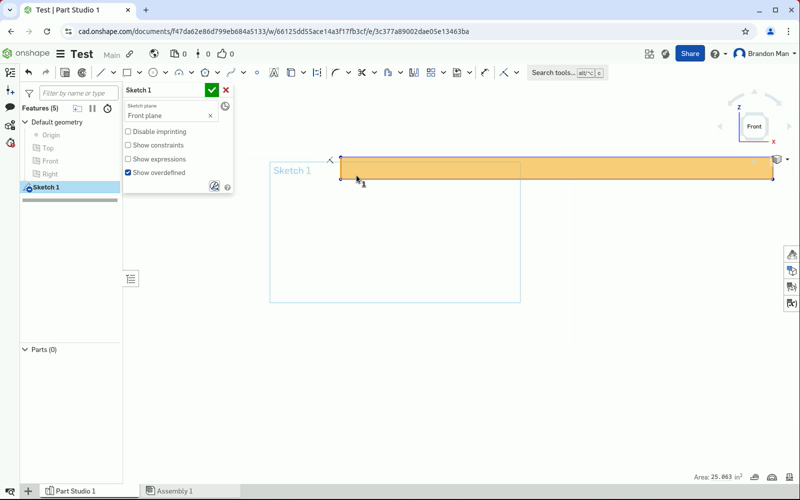
scroll(-6)
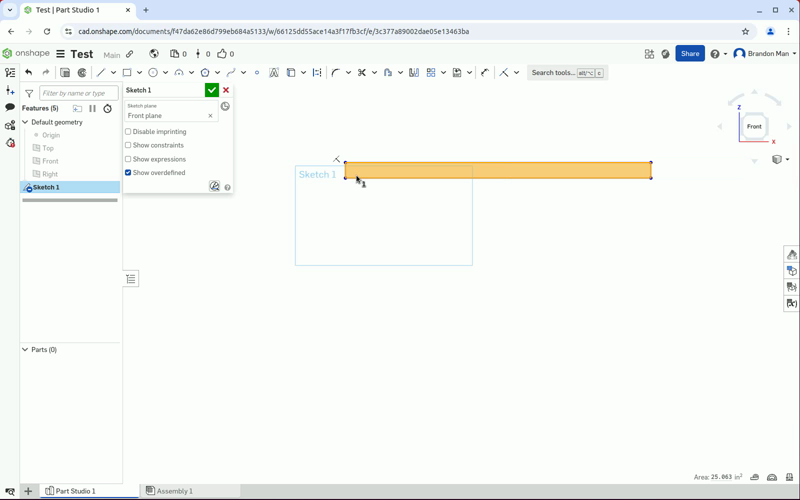
scroll(-6)
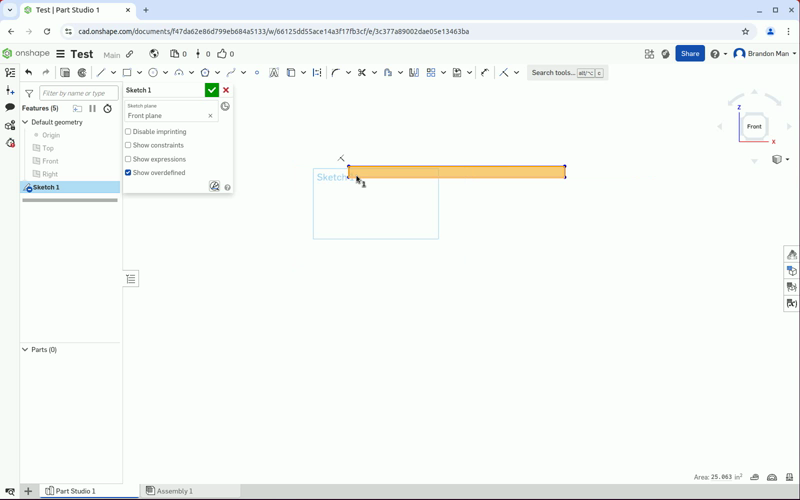
scroll(-6)
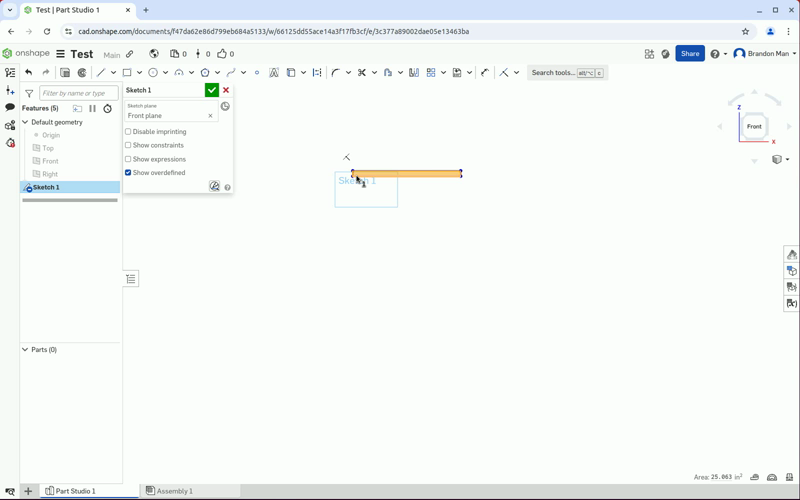
mouse_move(73, 352)
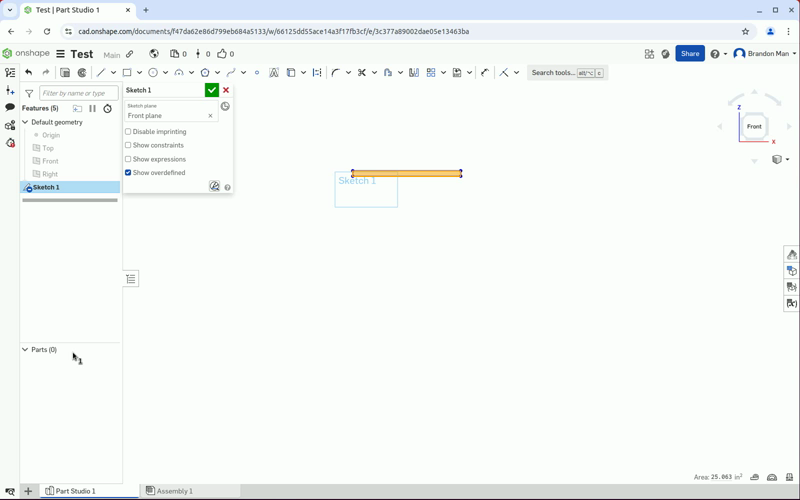
key(shift+y)
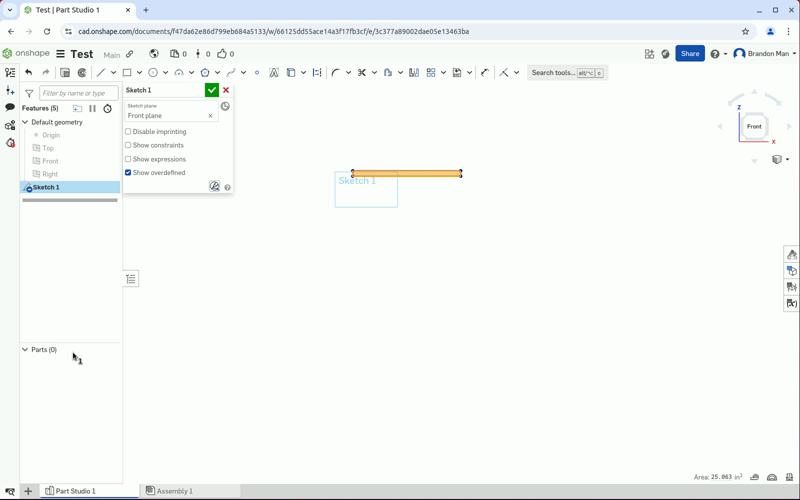
key(shift+e)
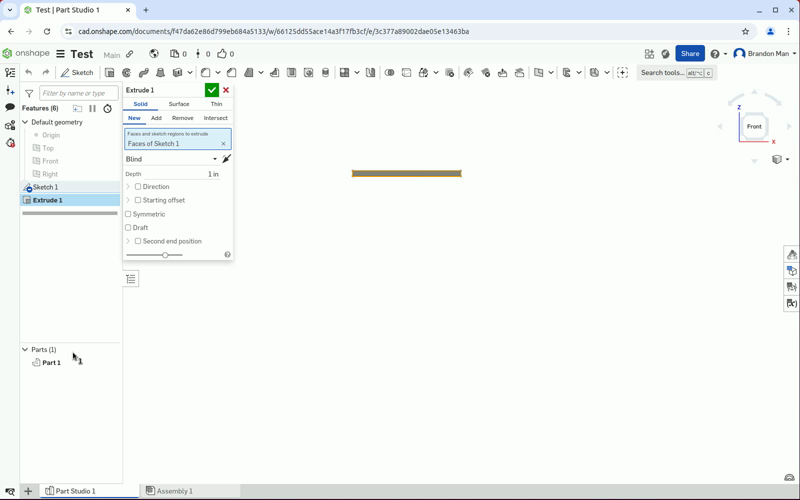
mouse_move(143, 106)
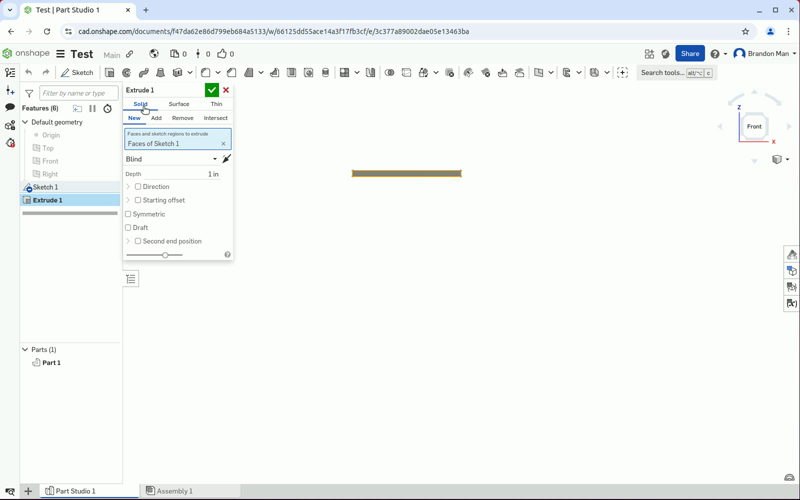
click(143, 106)
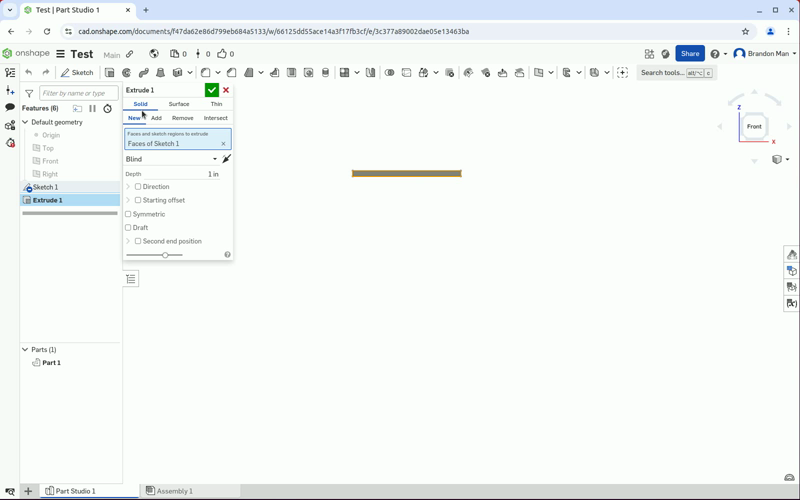
mouse_move(137, 120)
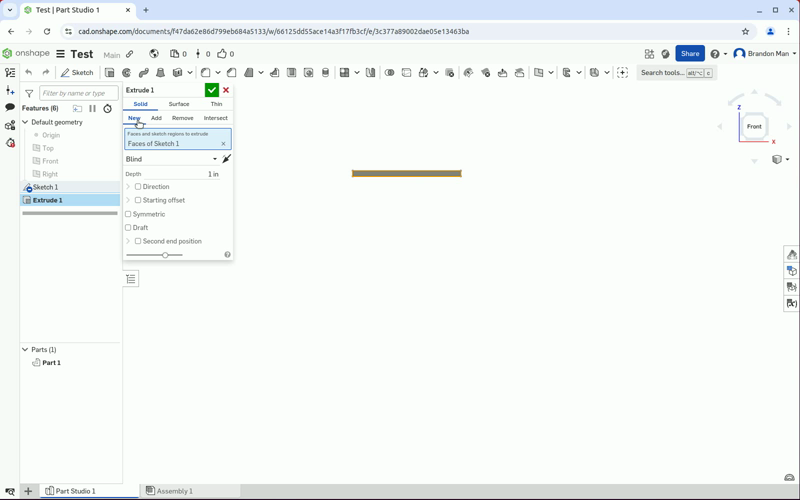
click(137, 120)
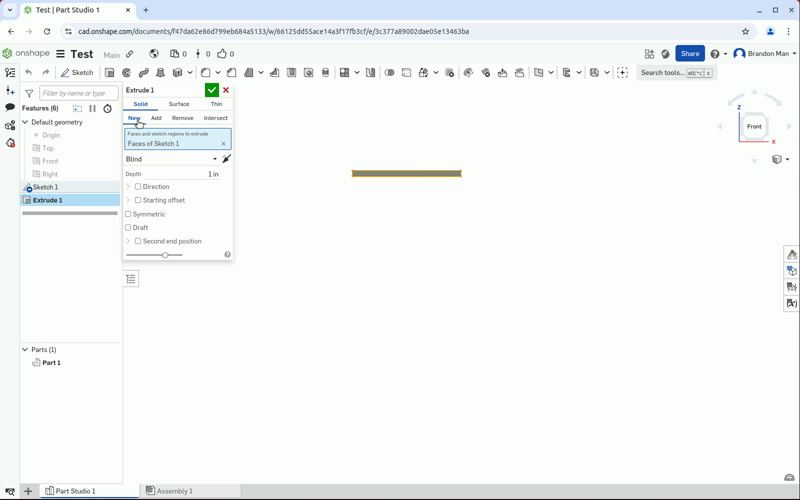
key(tab, 4)
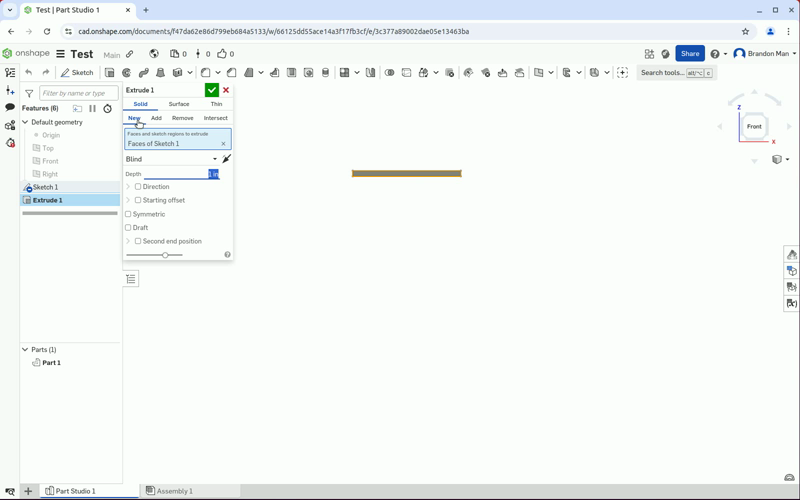
text(5.777)
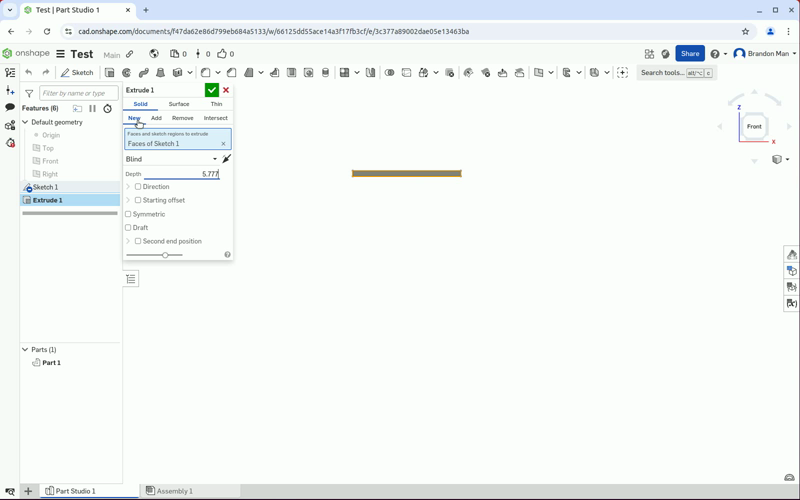
key(enter)
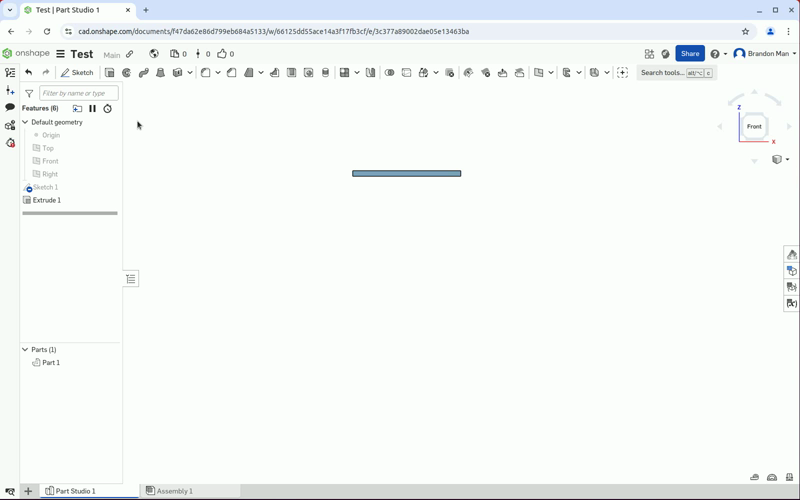
key(shift+h)
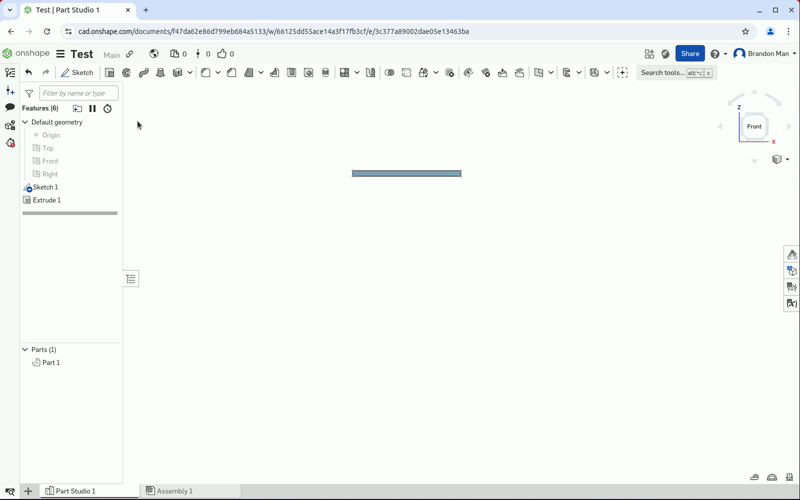
key(shift+h)
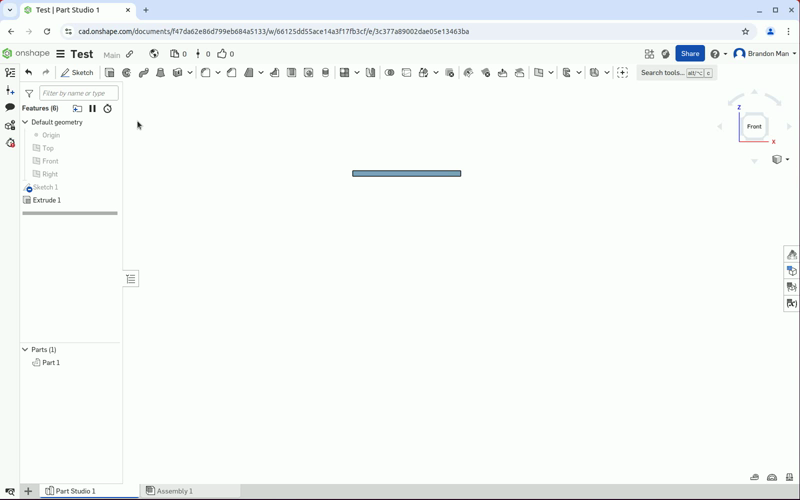
mouse_move(73, 189)
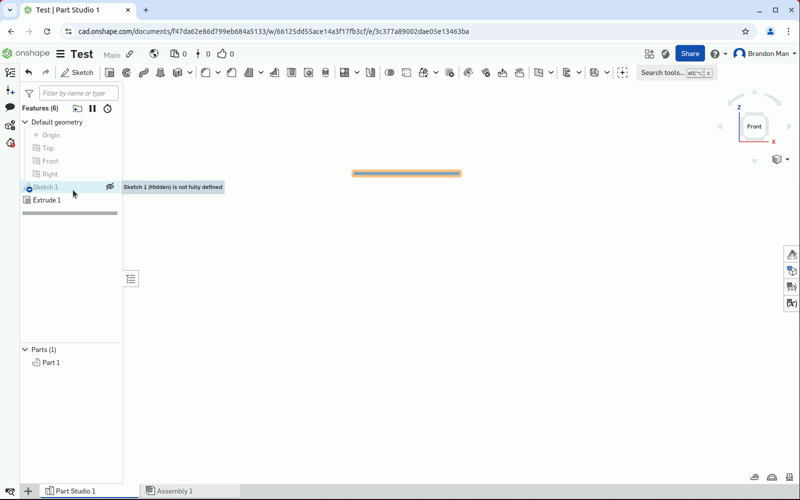
click(73, 189)
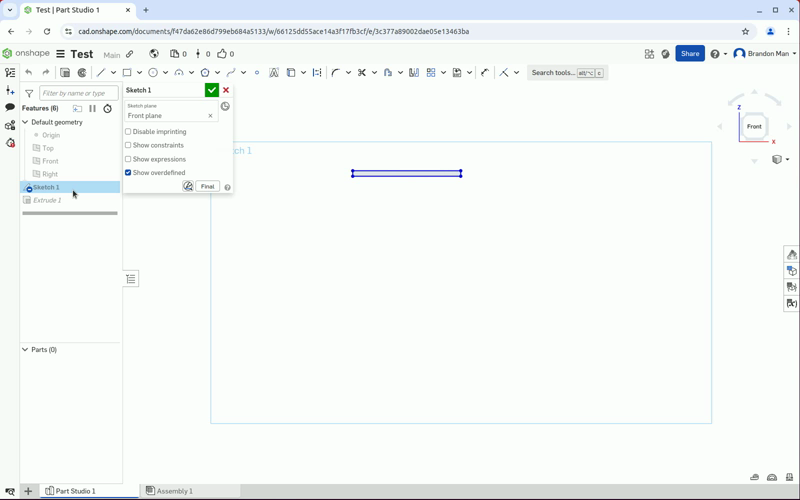
mouse_move(229, 92)
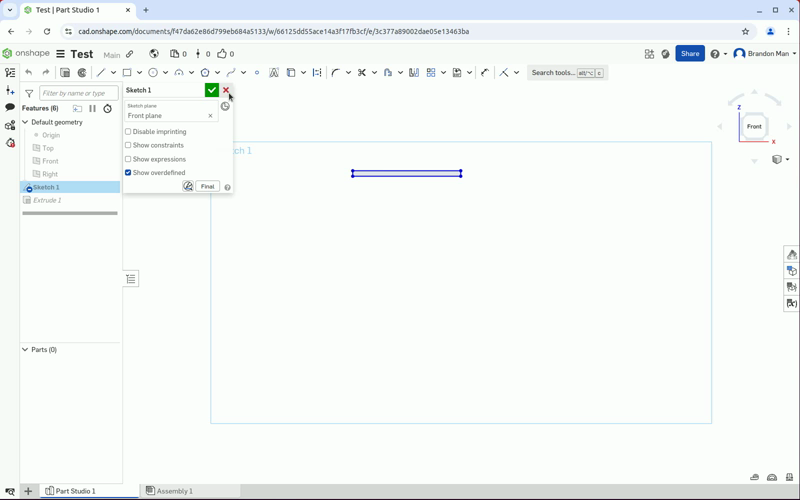
click(229, 92)
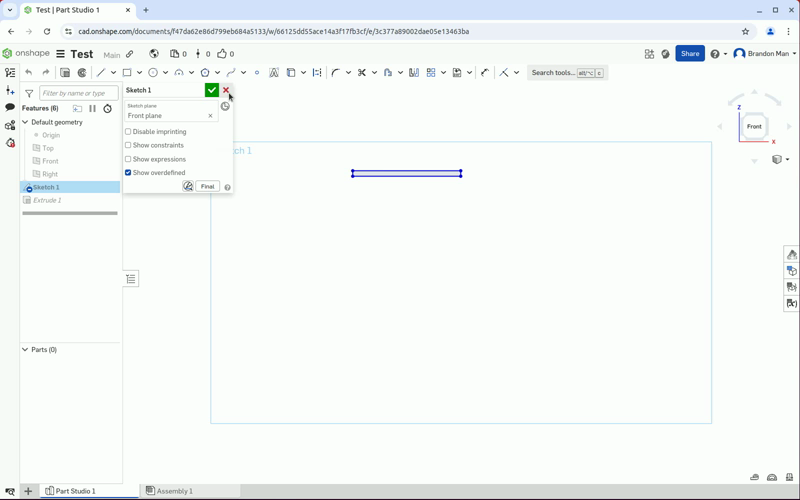
key(shift+s)
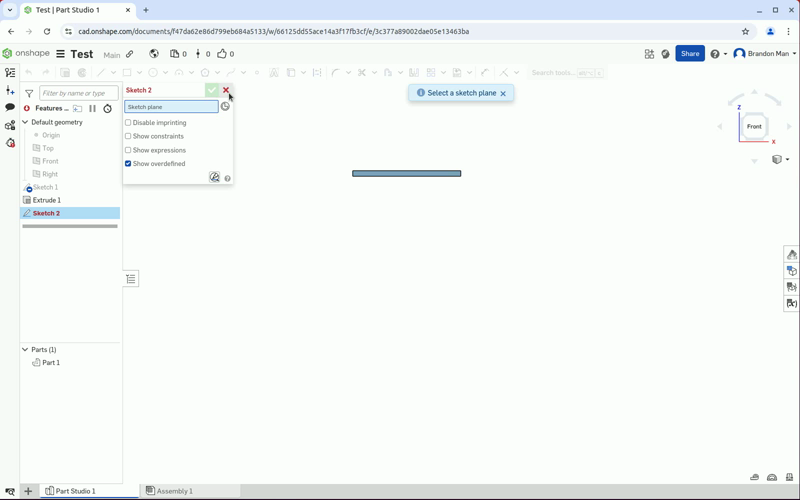
mouse_move(73, 163)
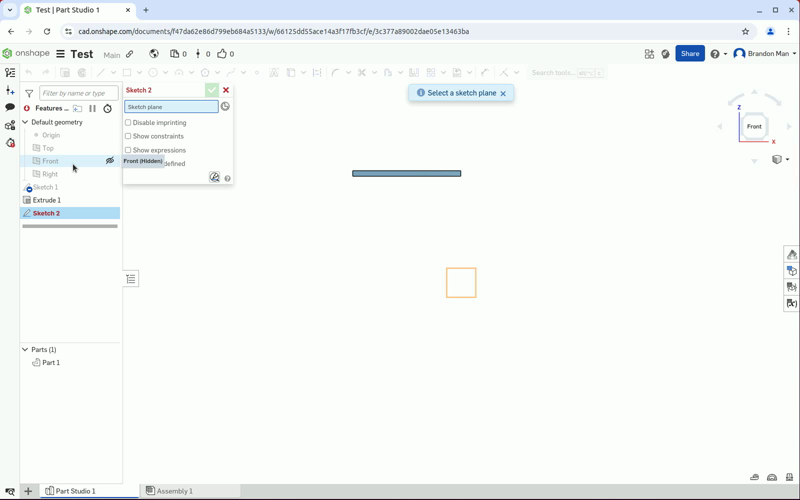
click(73, 163)
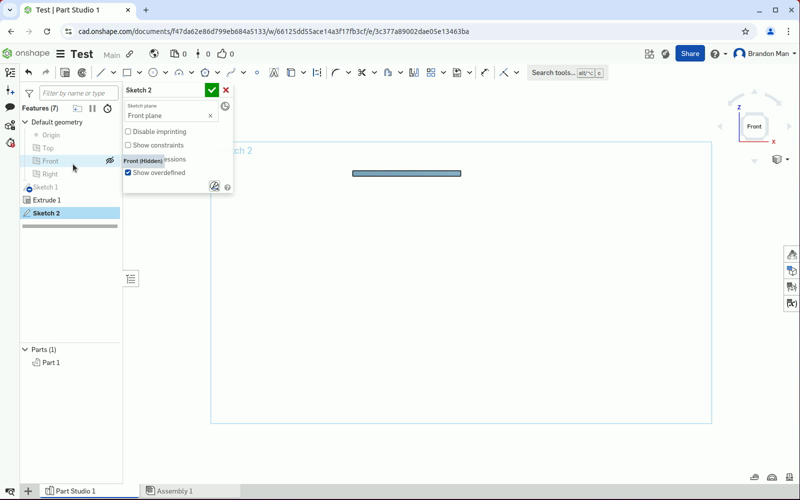
mouse_move(73, 352)
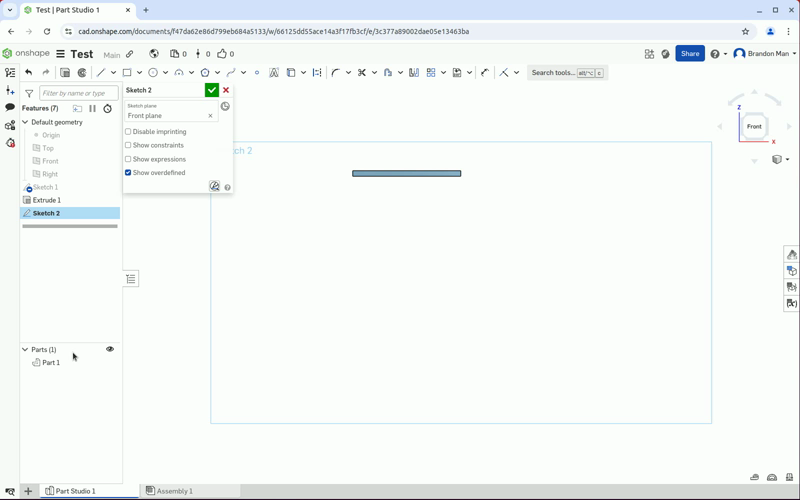
key(y)
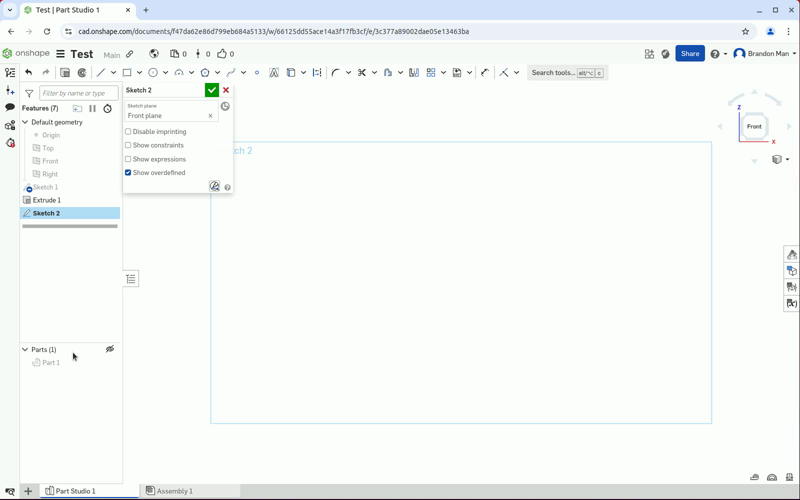
key(l)
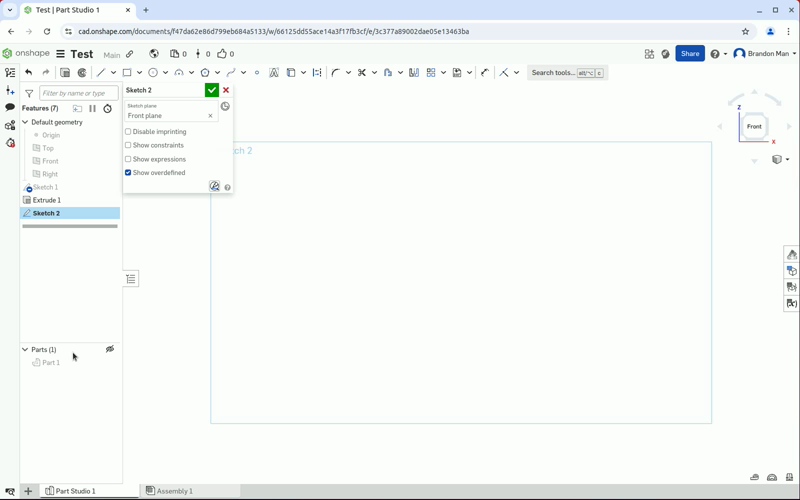
key_down(shift)
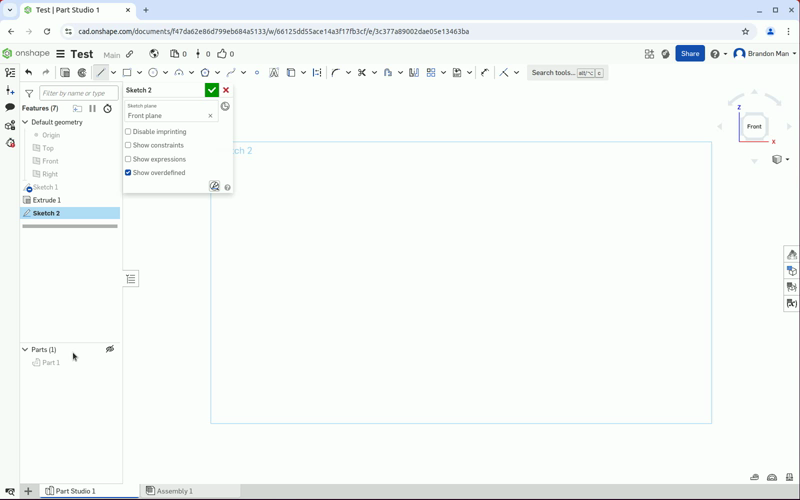
mouse_move(460, 348)
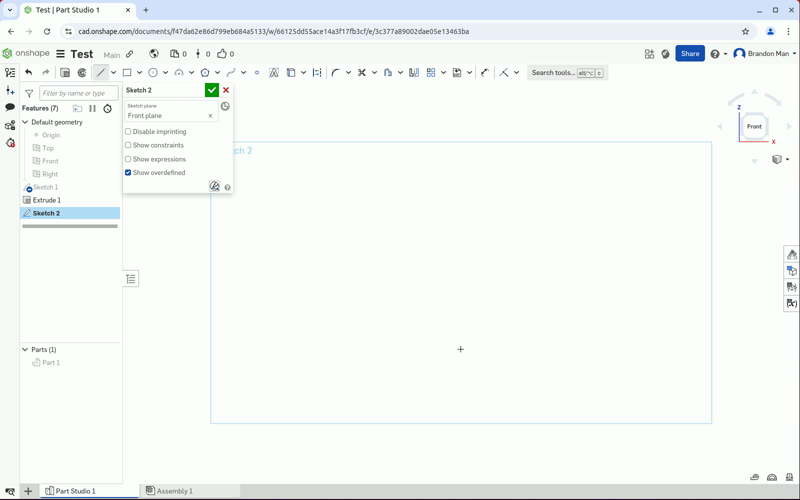
click(460, 348)
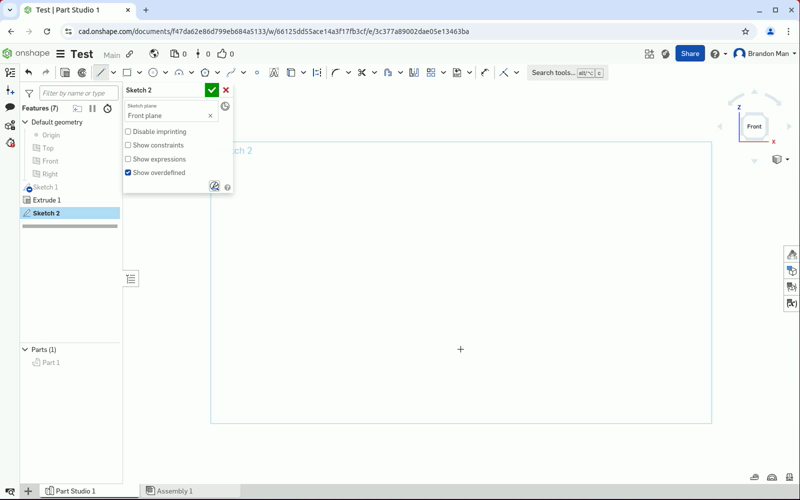
key_up(shift)
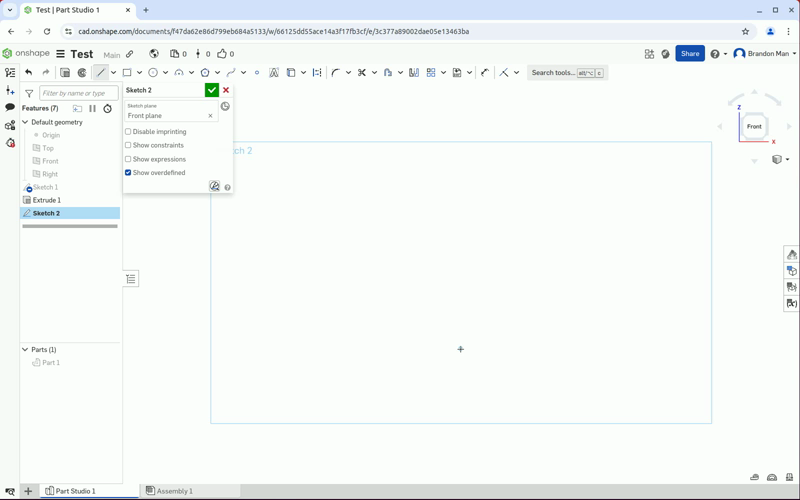
key_down(shift)
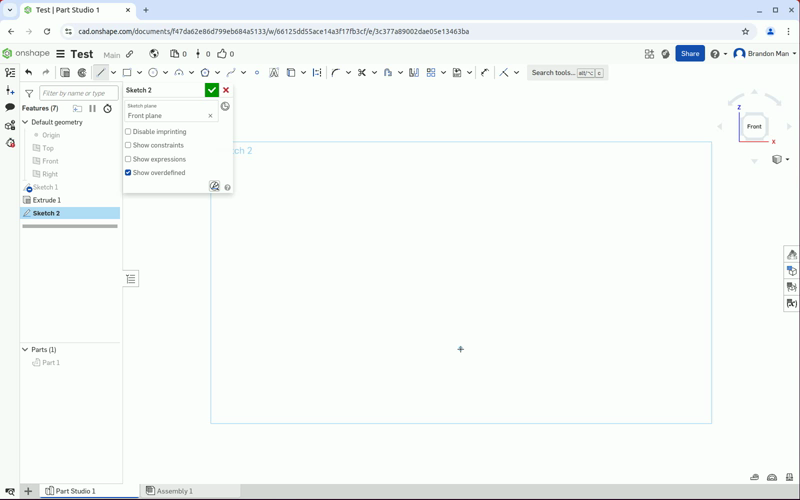
mouse_move(558, 348)
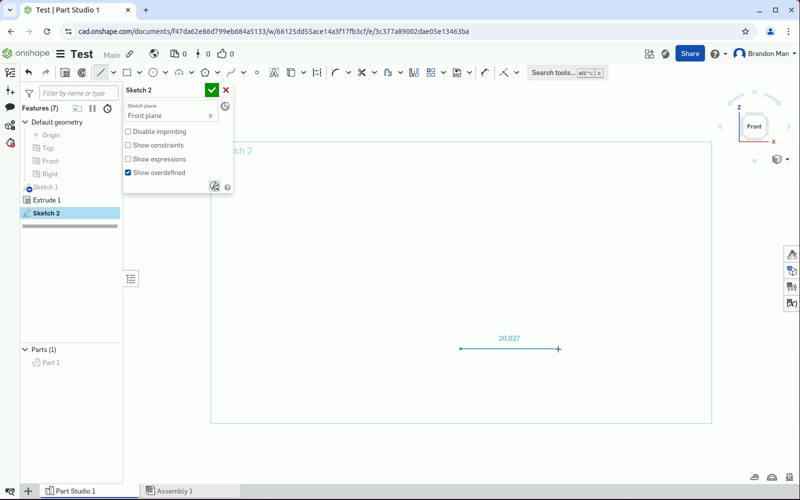
click(558, 348)
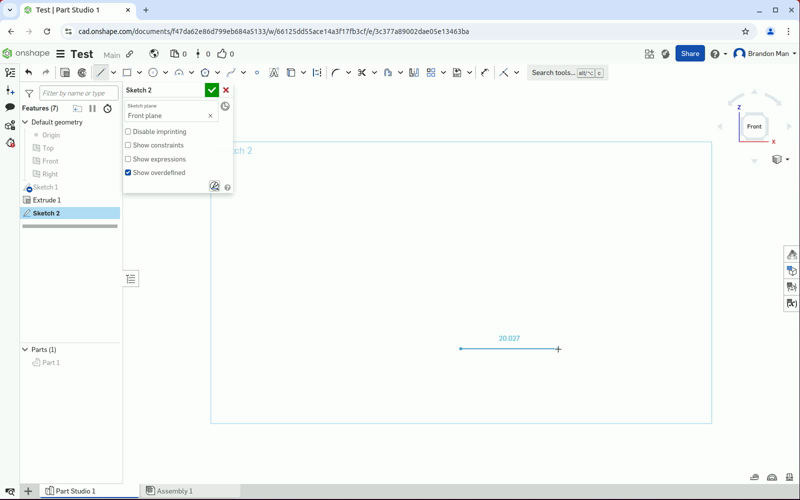
key_up(shift)
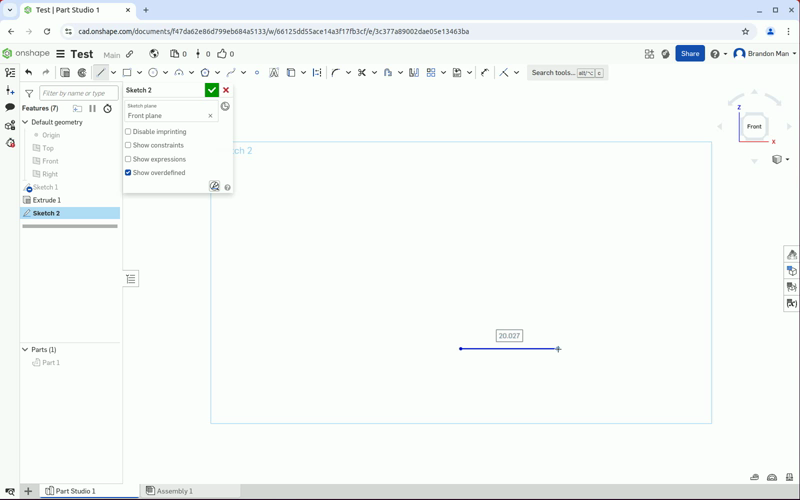
key_down(shift)
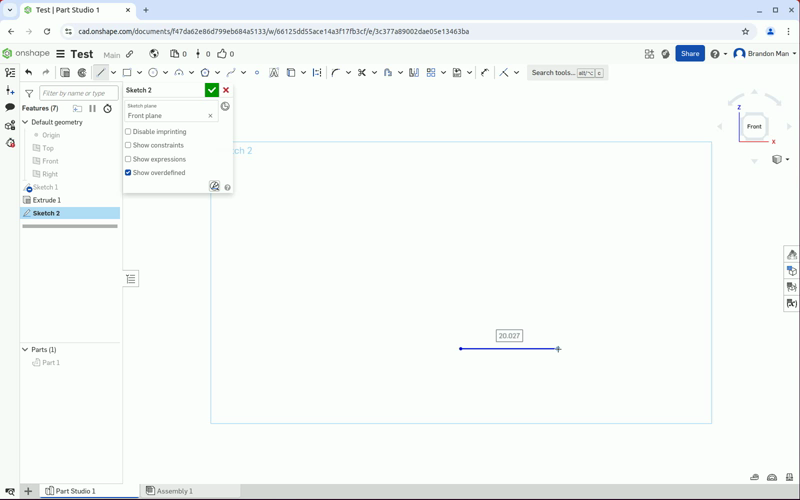
mouse_move(558, 177)
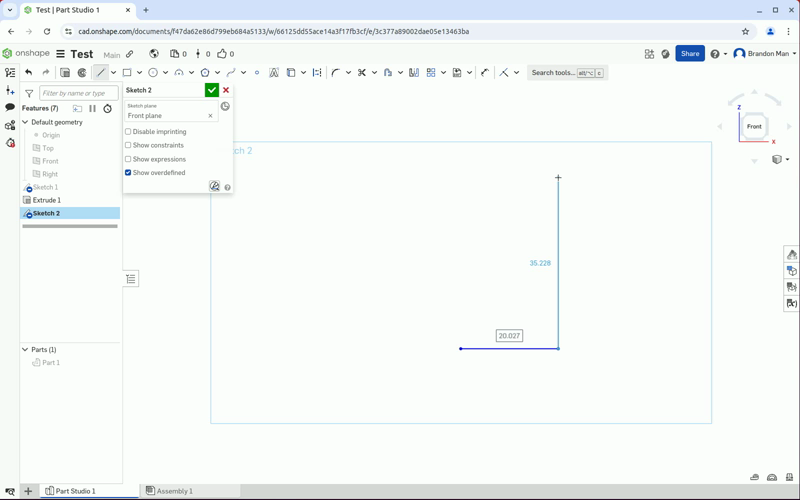
click(558, 177)
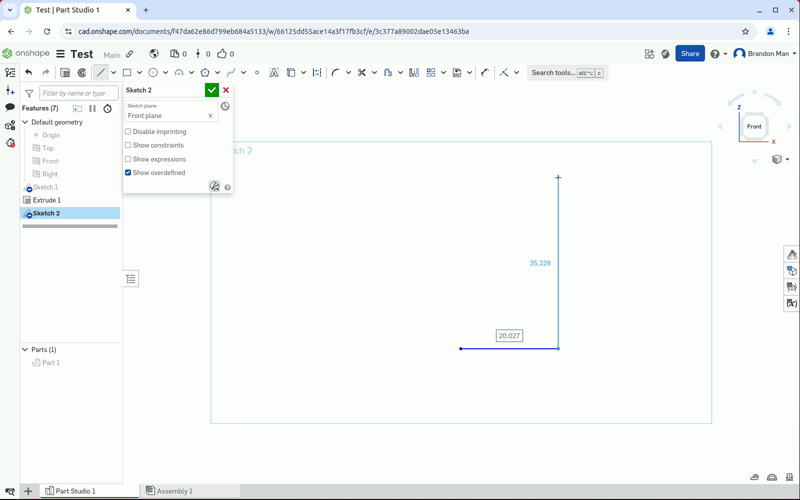
key_up(shift)
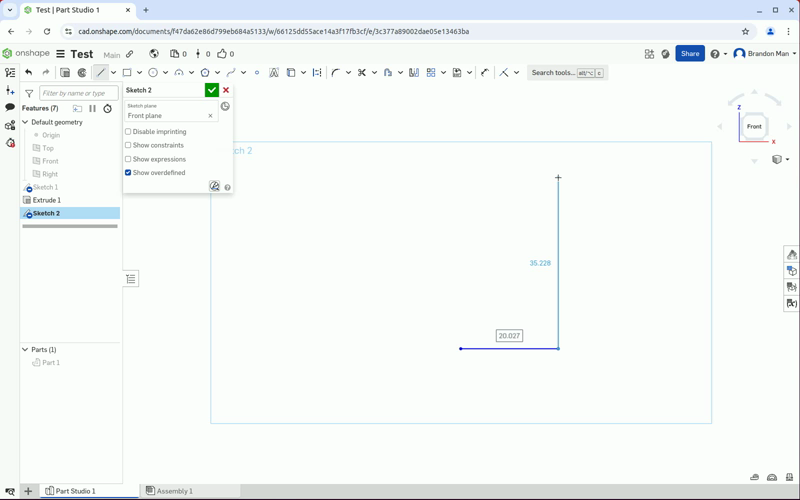
key_down(shift)
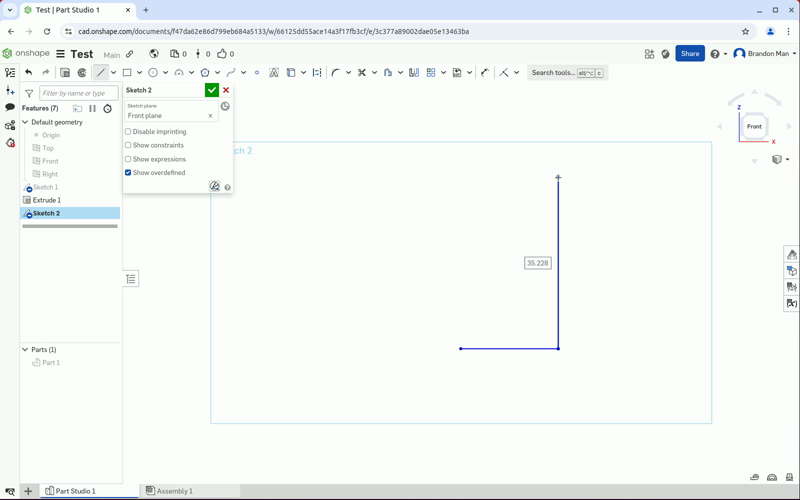
mouse_move(460, 177)
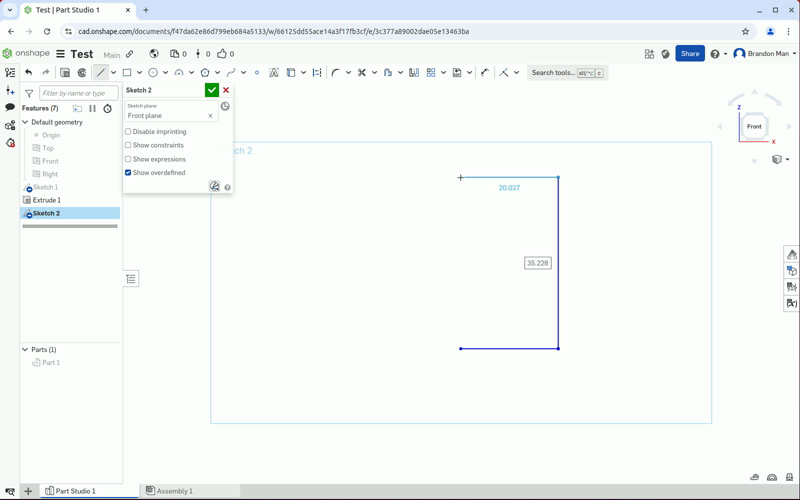
click(460, 177)
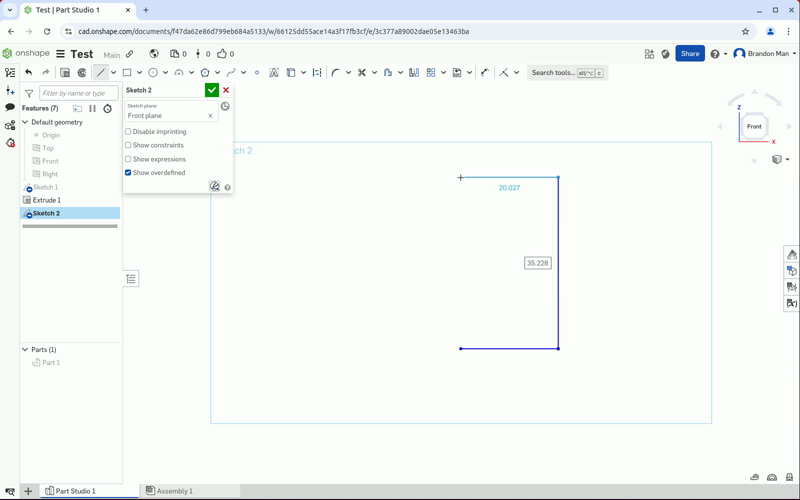
key_up(shift)
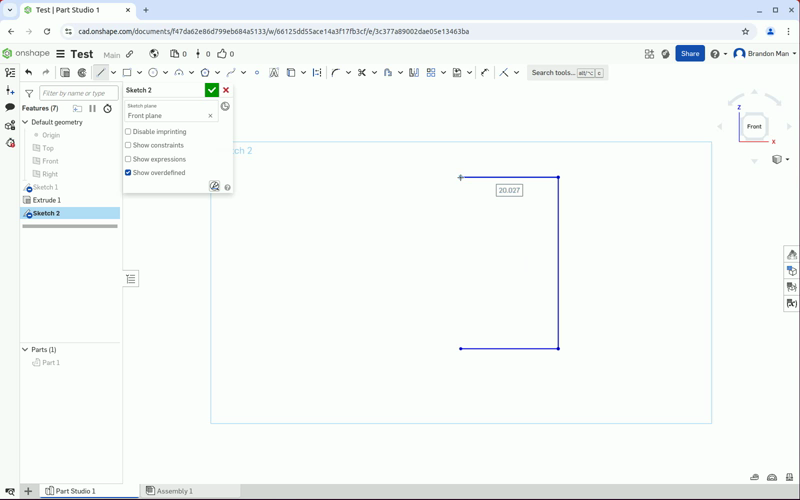
key_down(shift)
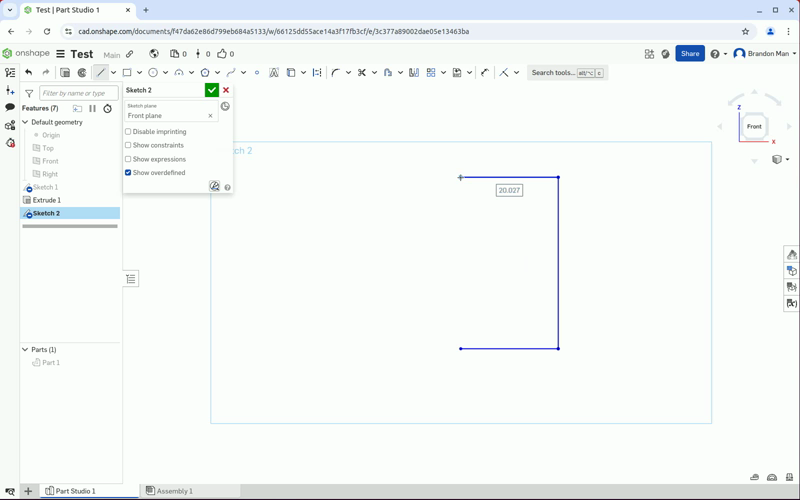
mouse_move(460, 348)
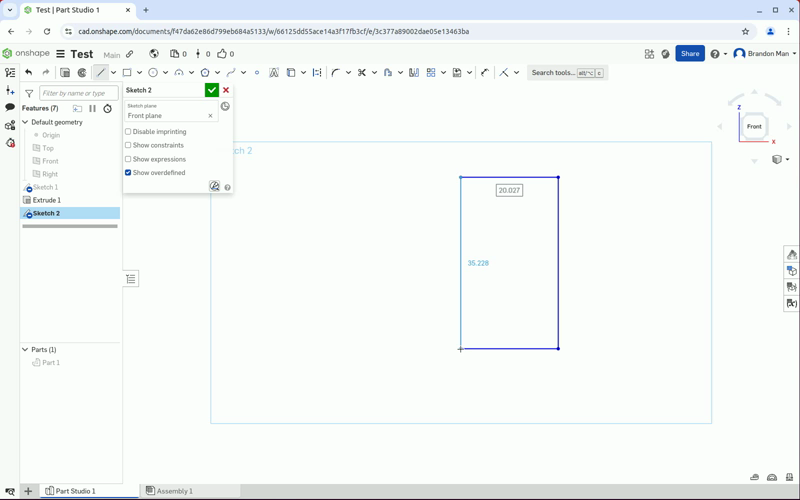
key_up(shift)
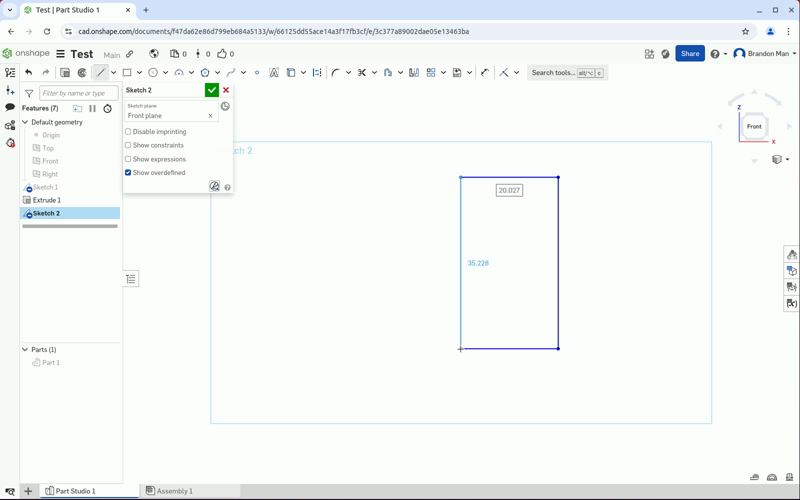
click(460, 348)
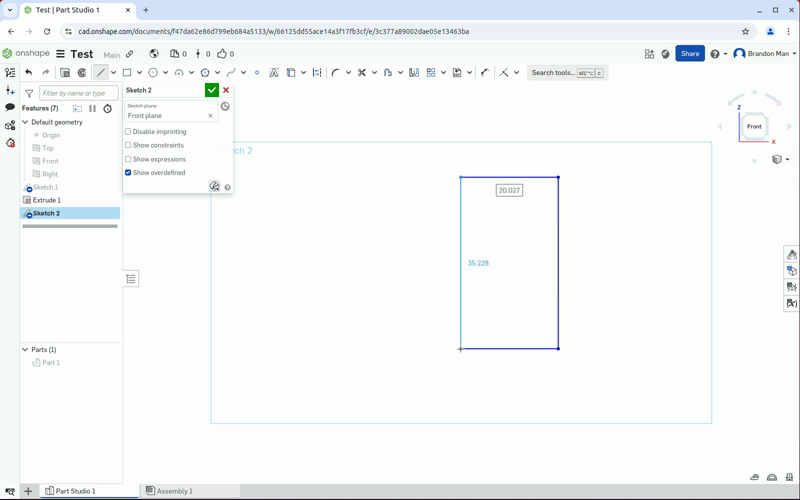
key(esc)
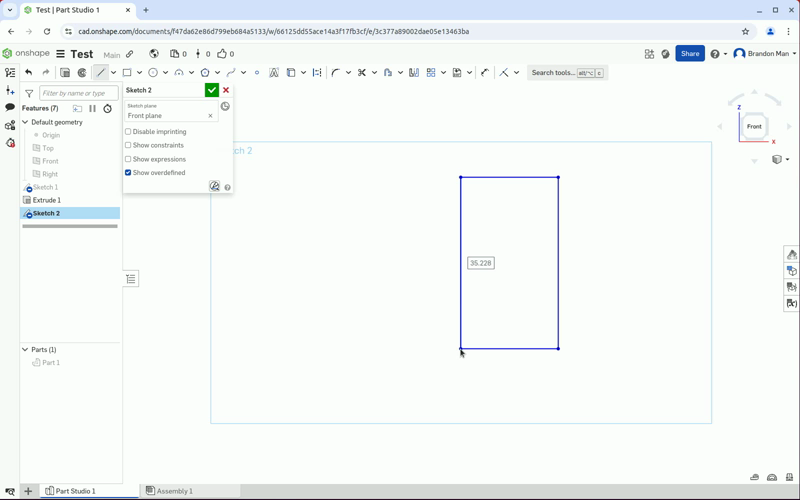
mouse_move(493, 256)
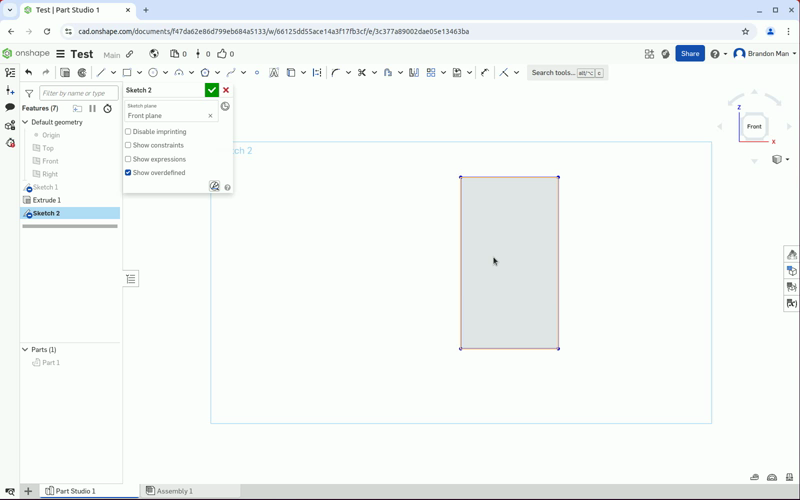
click(493, 256)
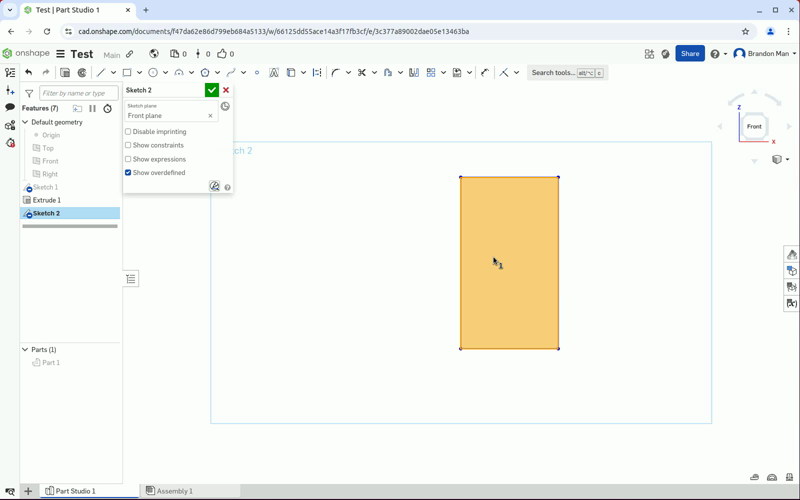
mouse_move(73, 352)
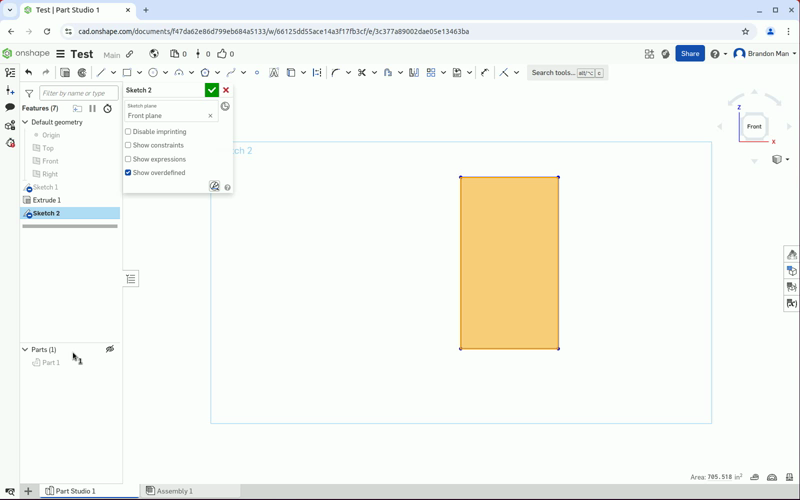
key(shift+y)
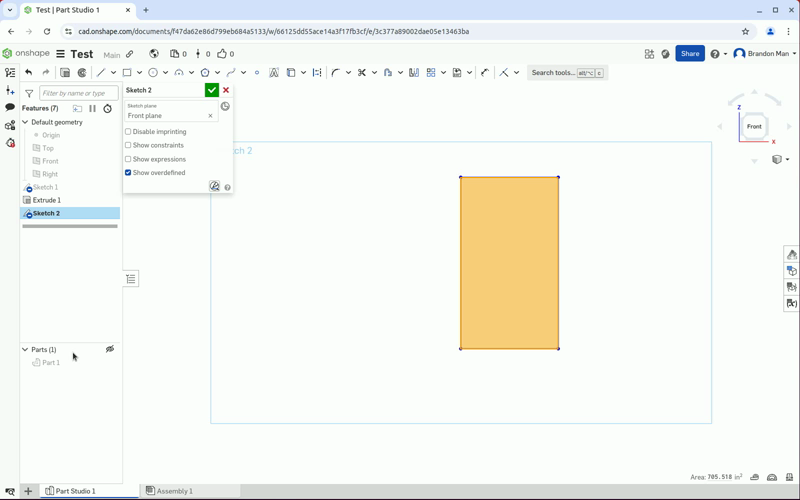
key(shift+e)
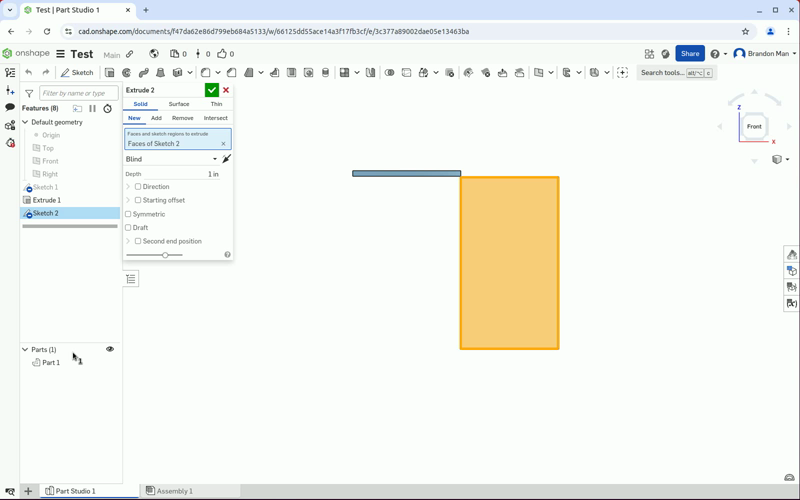
mouse_move(143, 106)
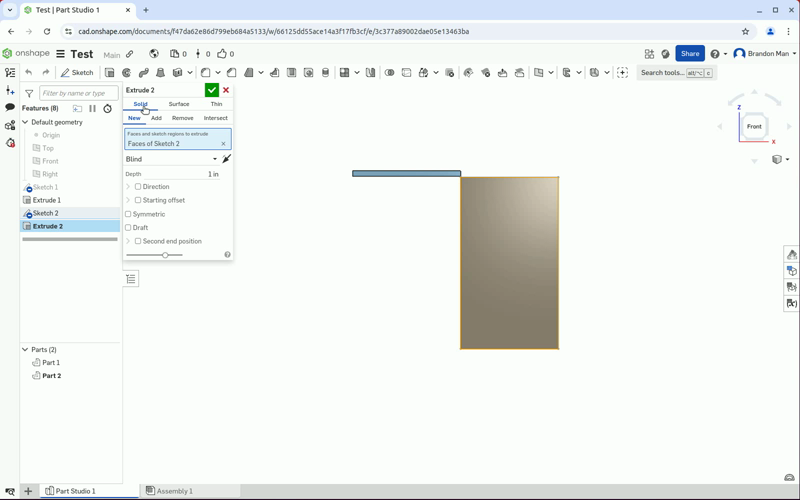
click(143, 106)
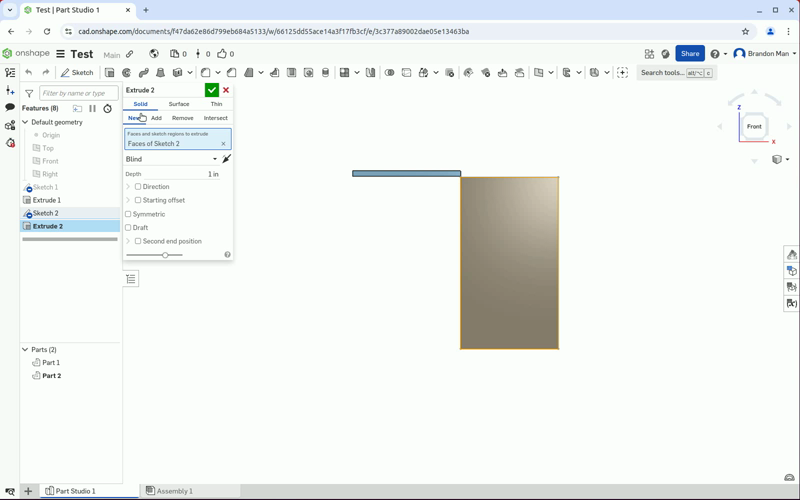
mouse_move(137, 120)
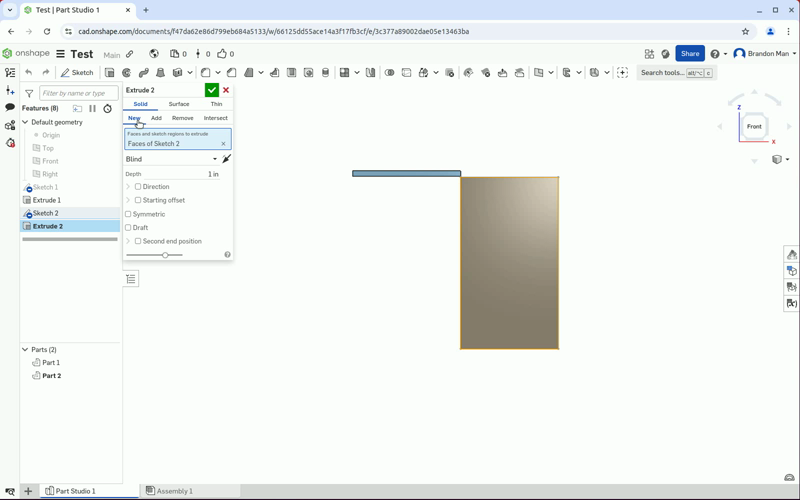
click(137, 120)
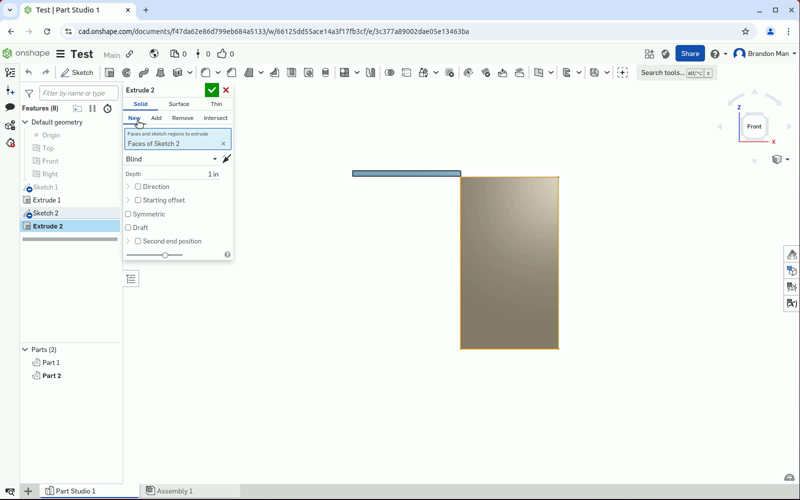
key(tab, 4)
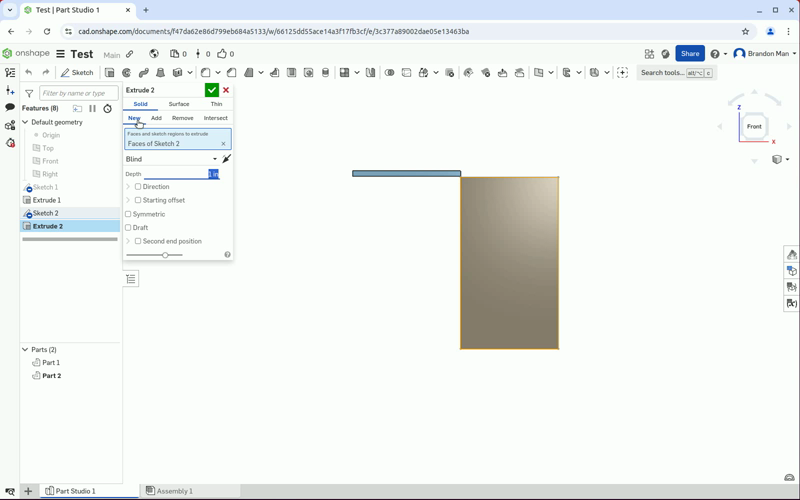
text(5.777)
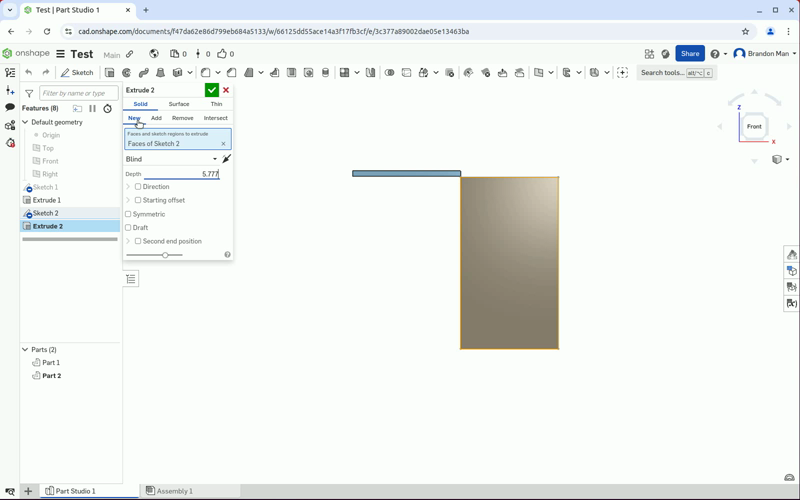
key(enter)
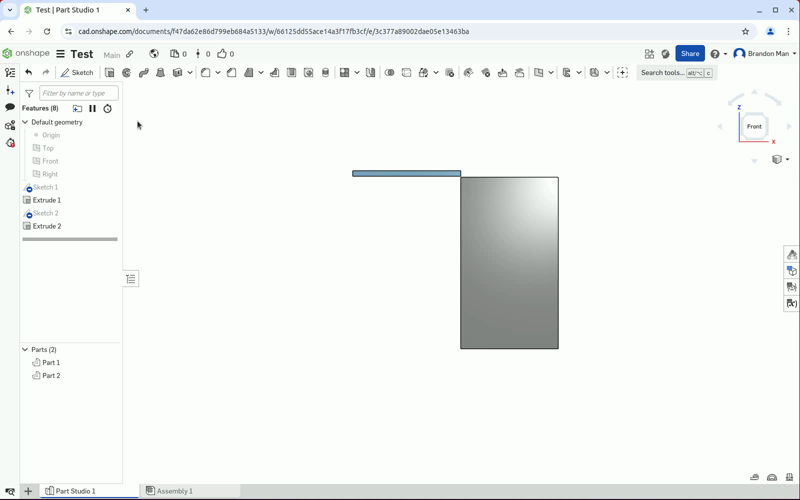
key(shift+h)
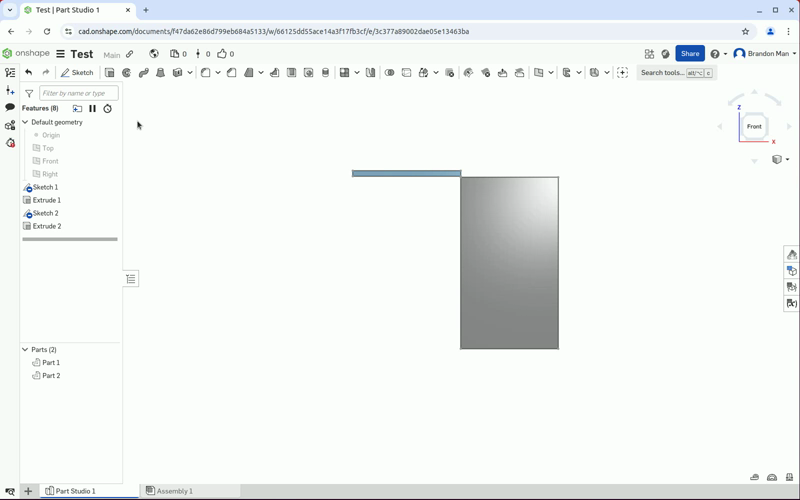
key(shift+h)
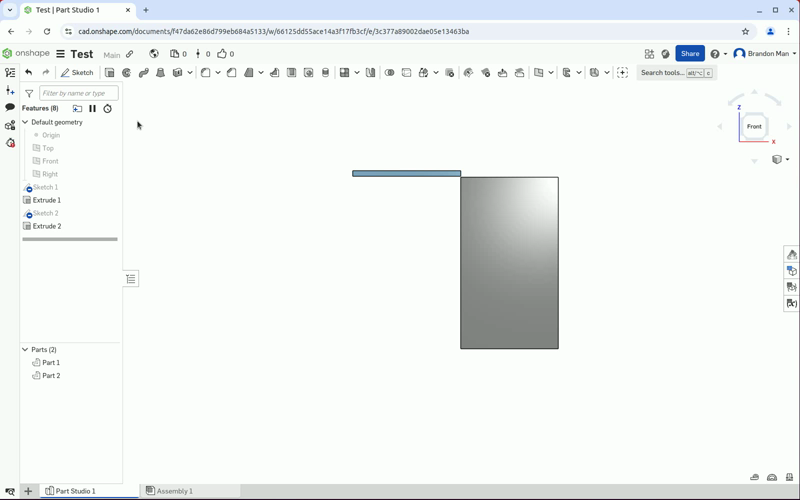
mouse_move(73, 189)
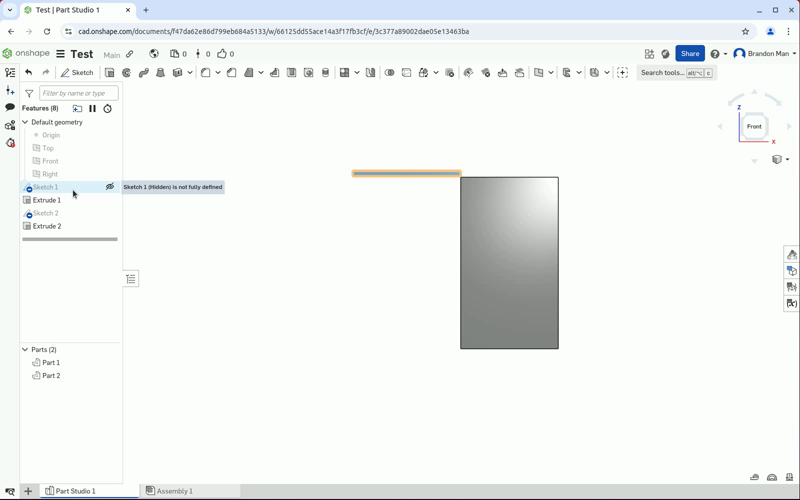
click(73, 189)
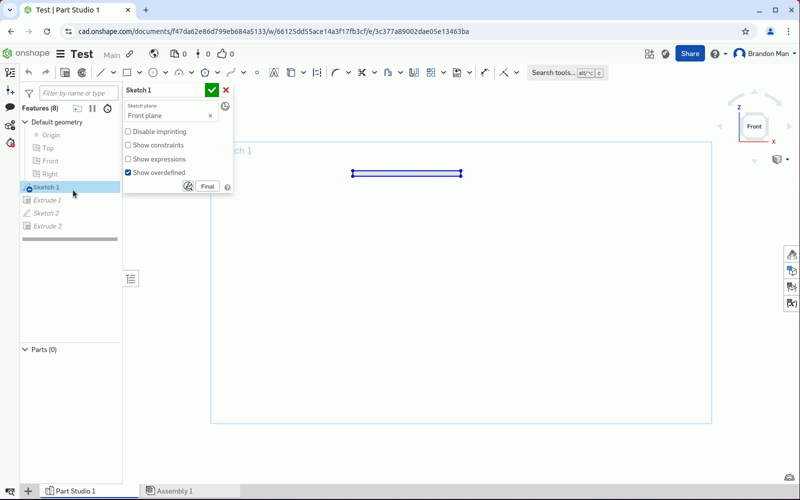
mouse_move(229, 92)
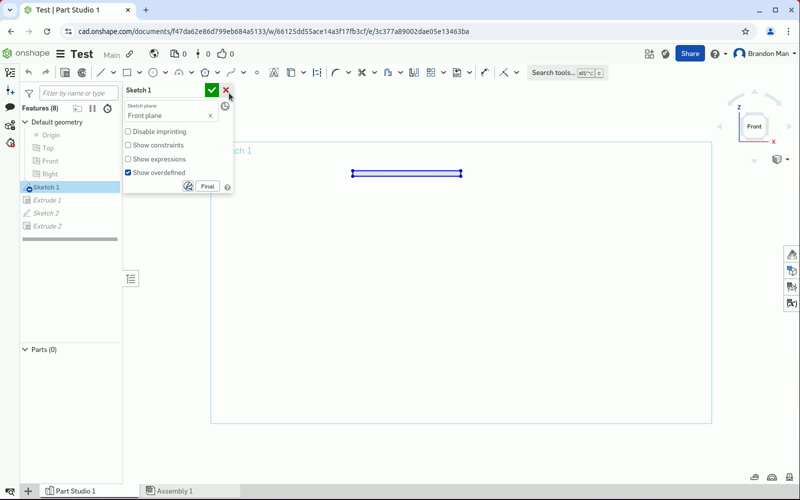
click(229, 92)
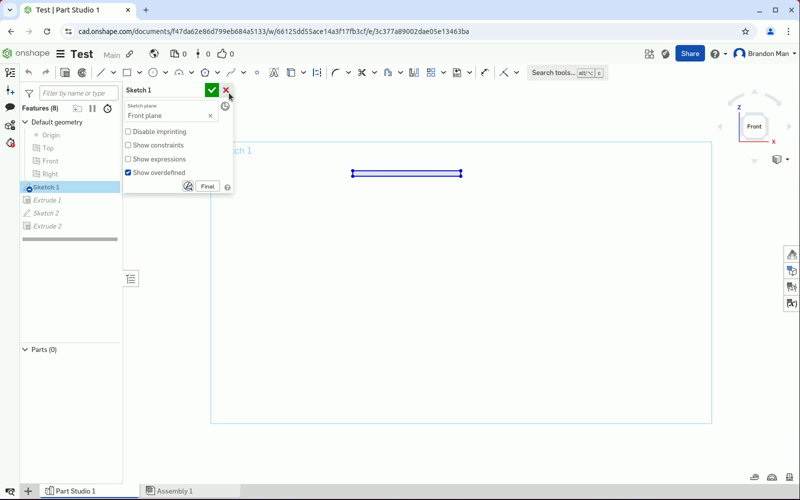
key(shift+s)
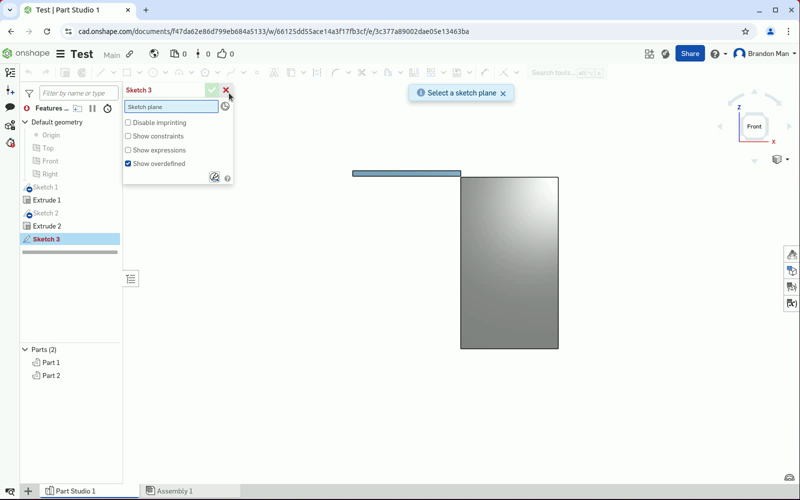
mouse_move(73, 163)
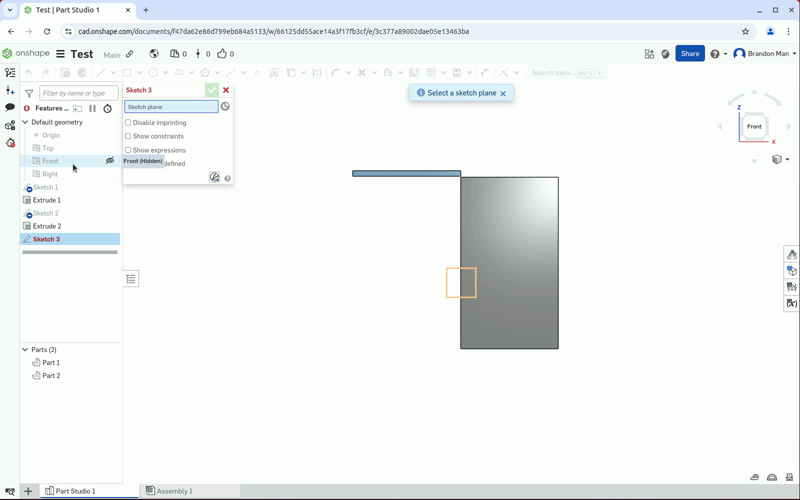
click(73, 163)
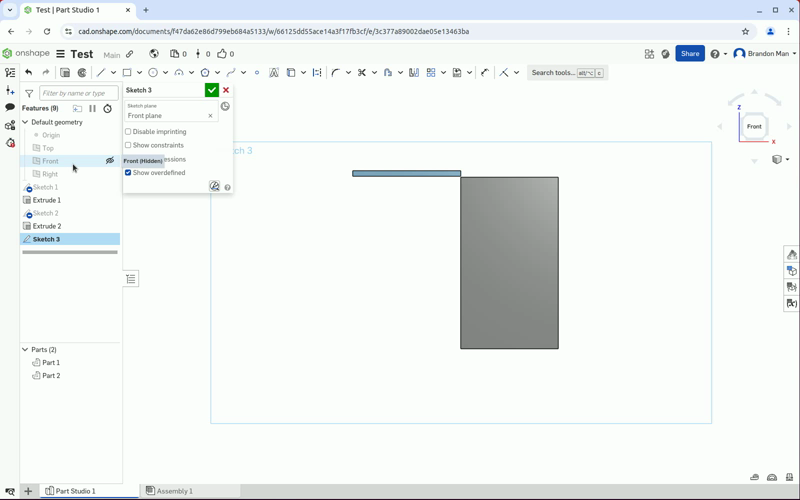
mouse_move(73, 352)
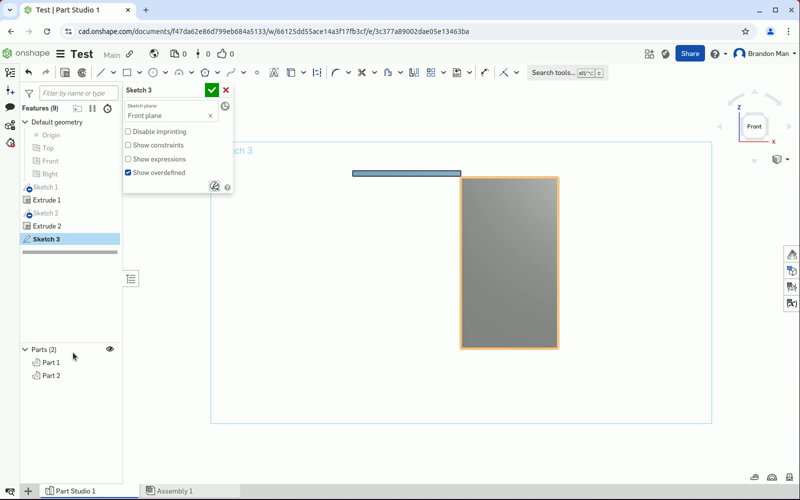
key(y)
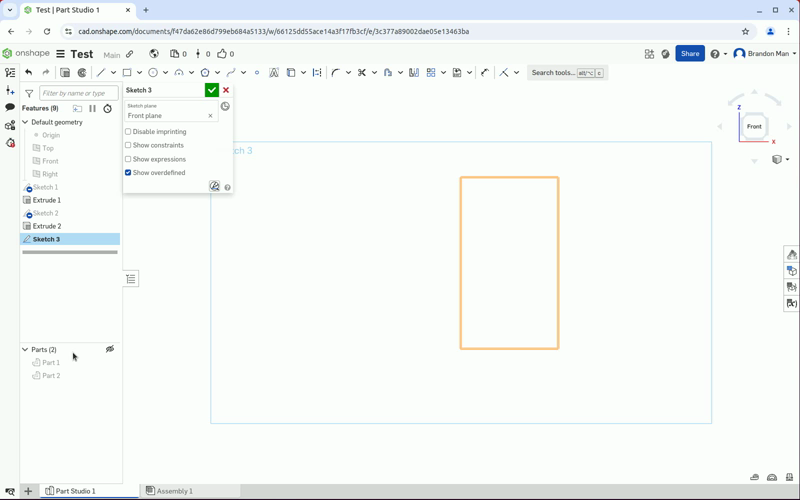
key(l)
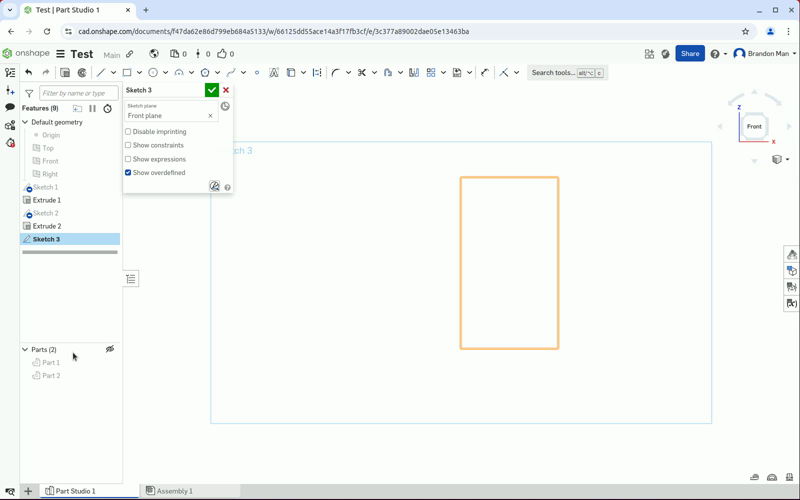
key_down(shift)
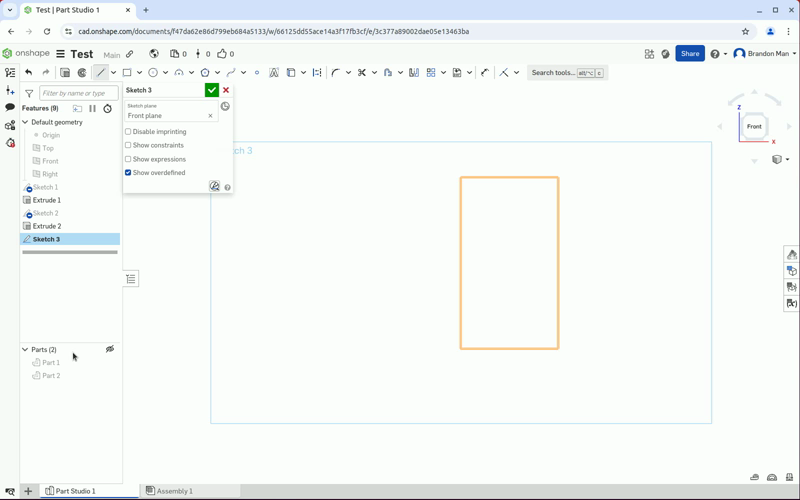
mouse_move(460, 176)
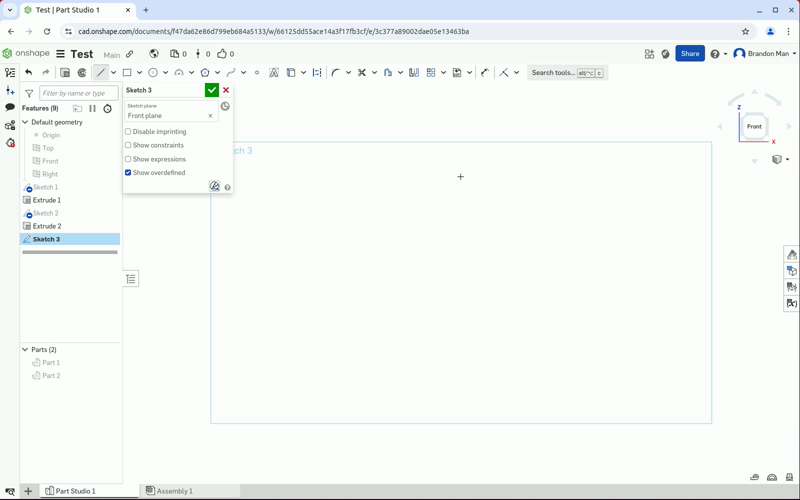
click(460, 176)
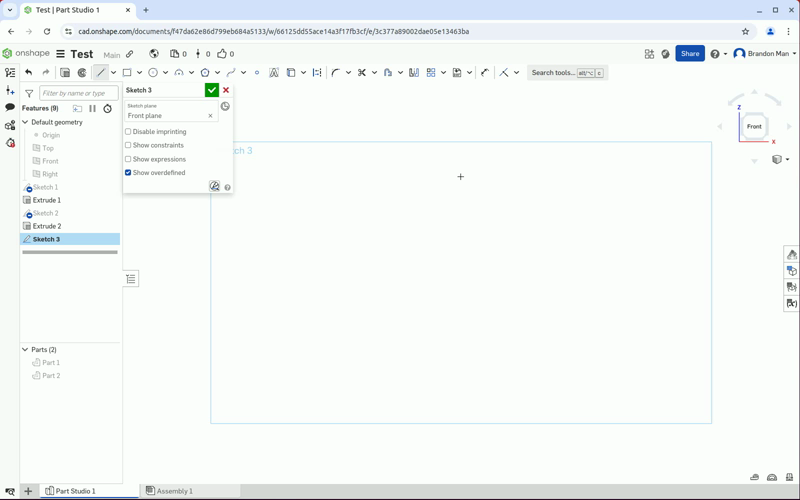
key_up(shift)
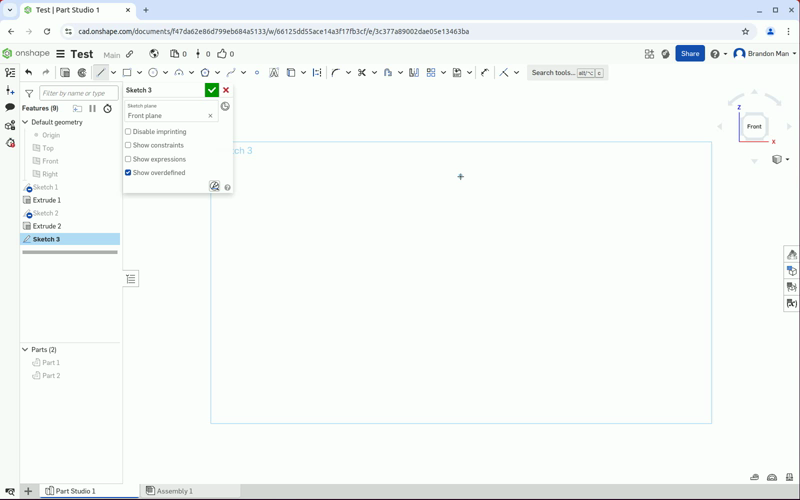
key_down(shift)
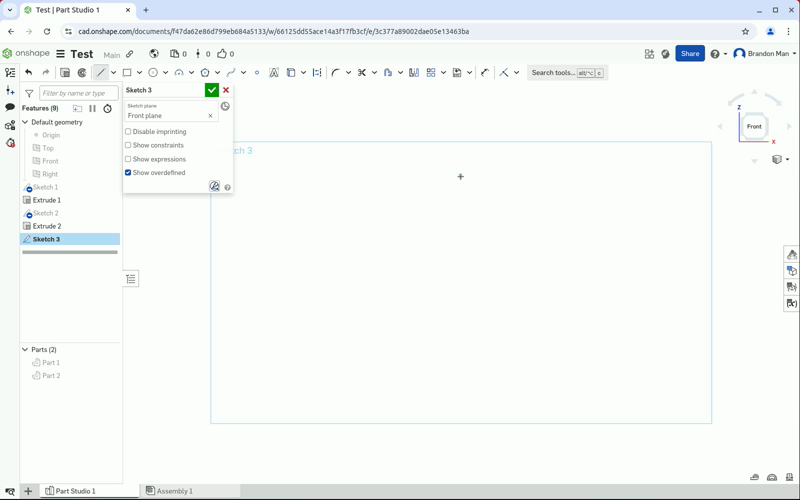
mouse_move(559, 176)
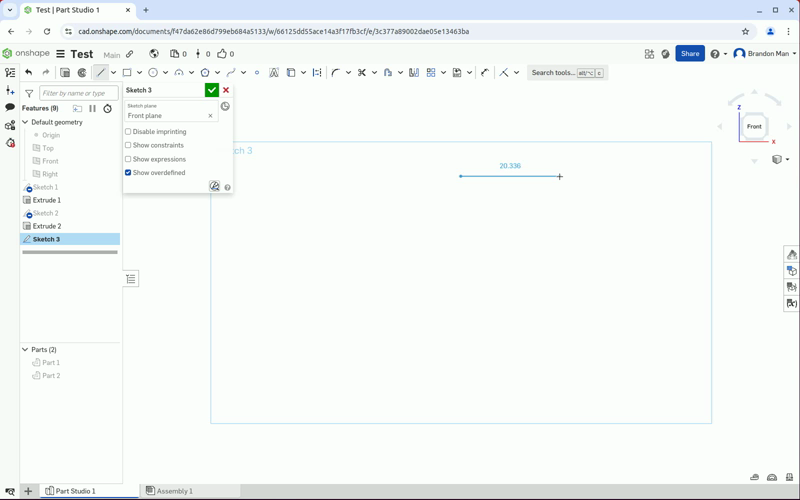
click(559, 176)
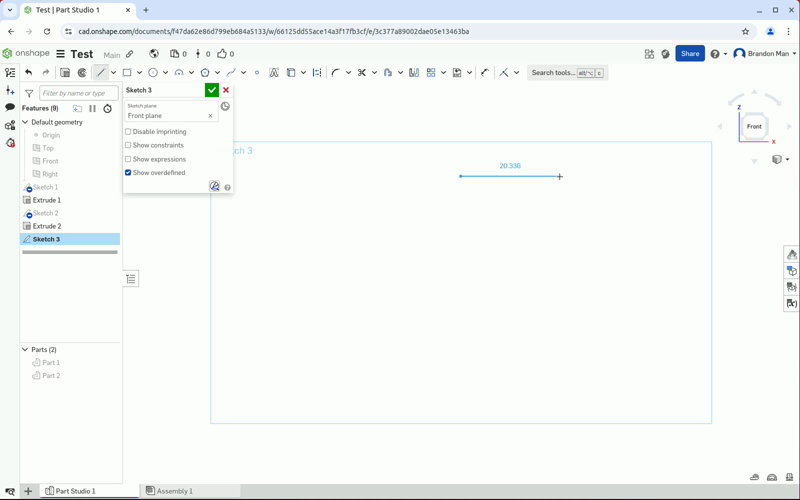
key_up(shift)
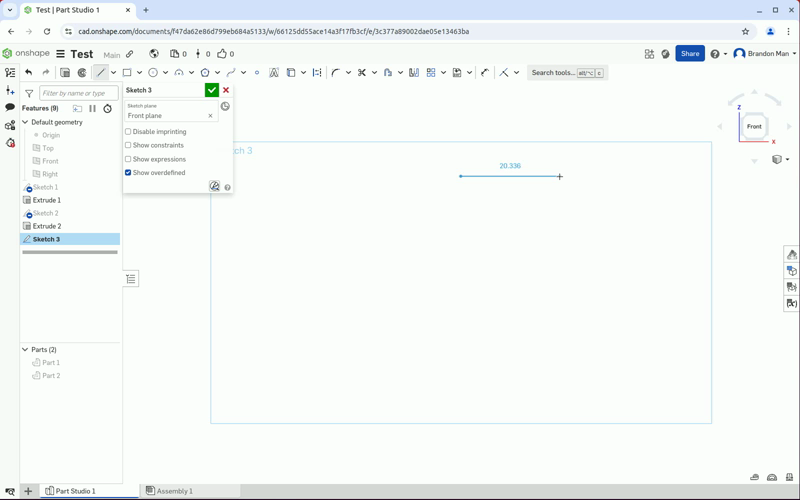
key_down(shift)
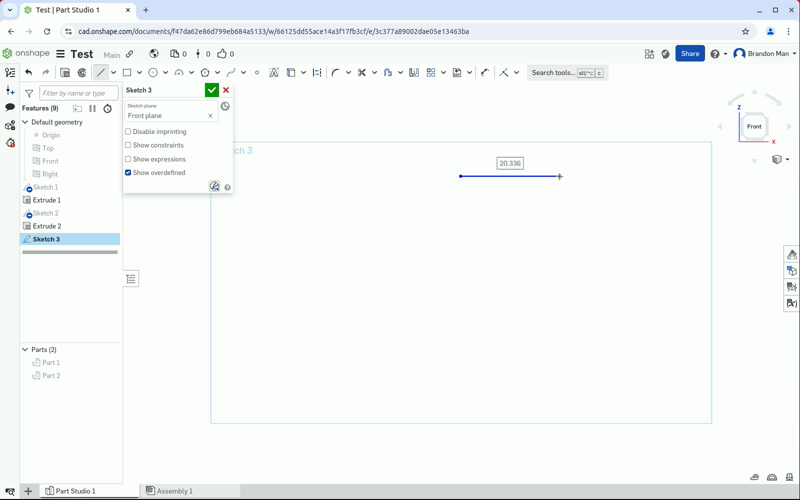
mouse_move(589, 176)
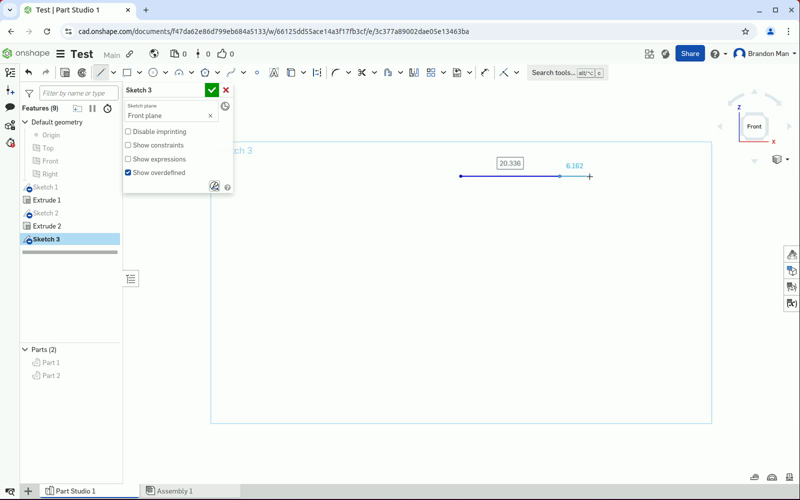
mouse_move(559, 170)
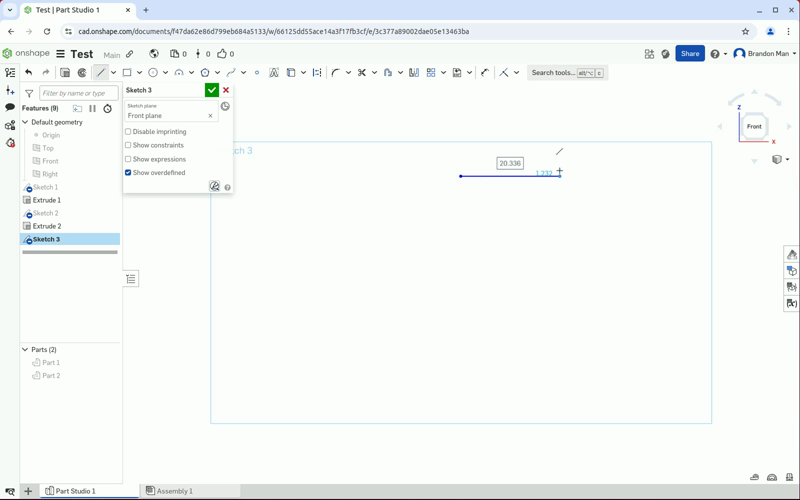
scroll(6)
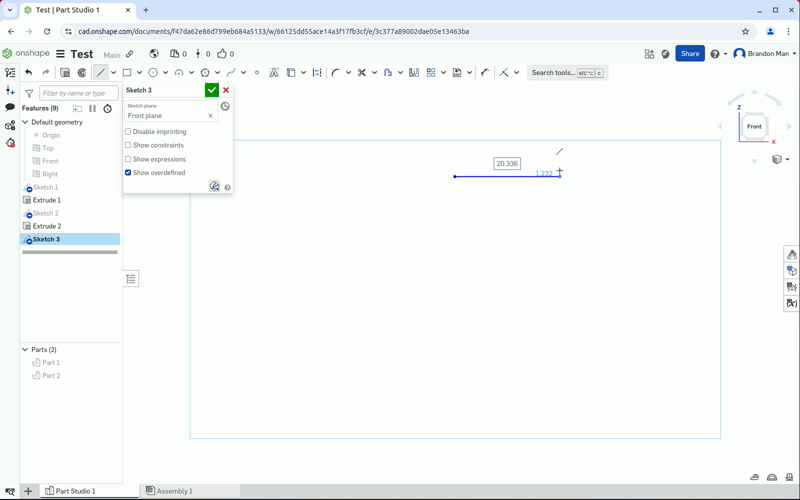
scroll(6)
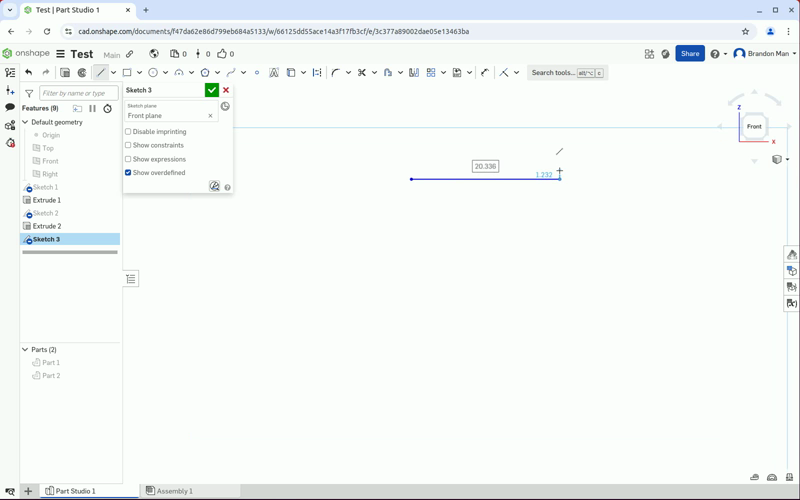
scroll(6)
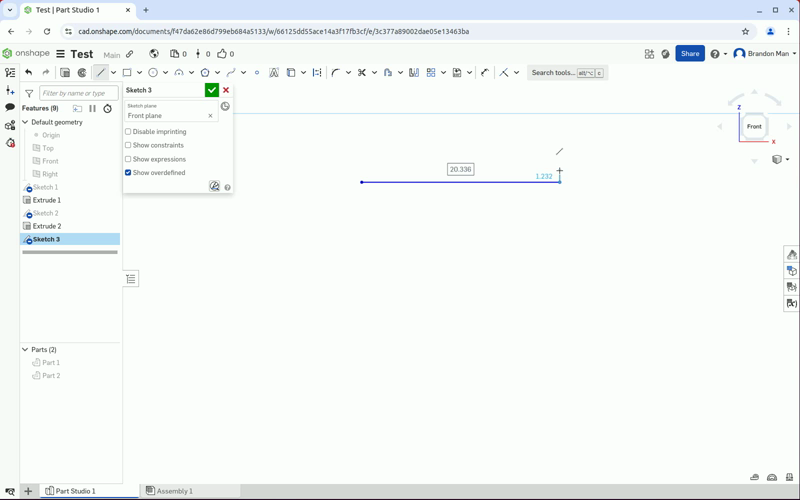
scroll(6)
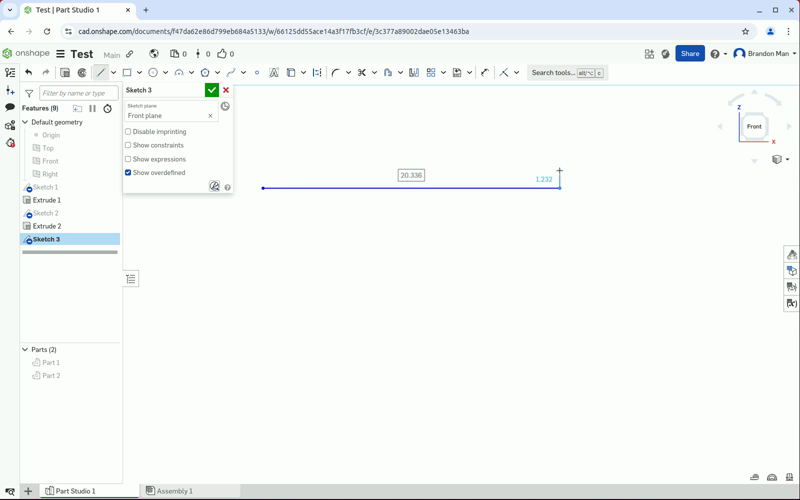
scroll(6)
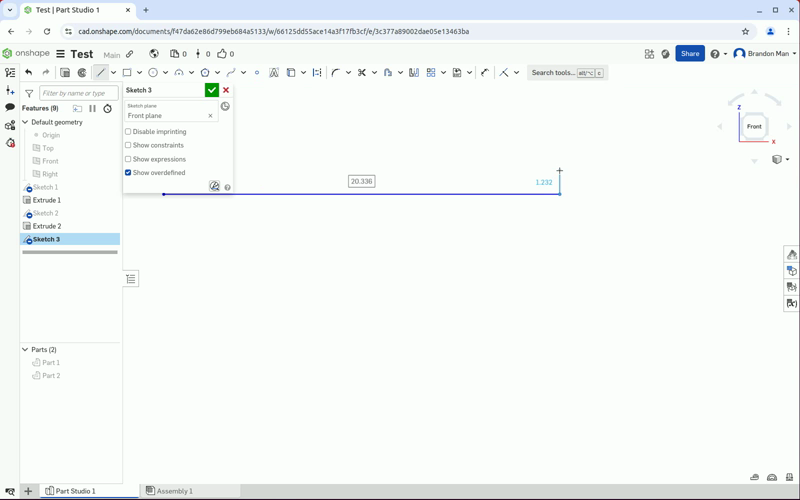
scroll(6)
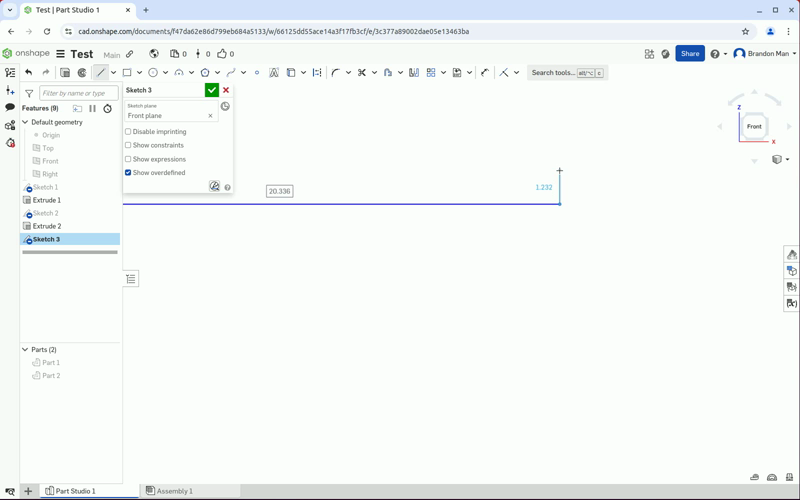
scroll(6)
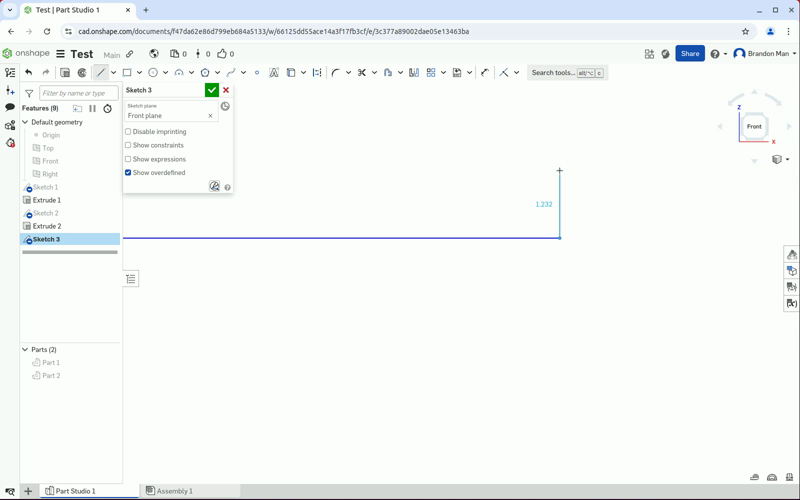
click(559, 170)
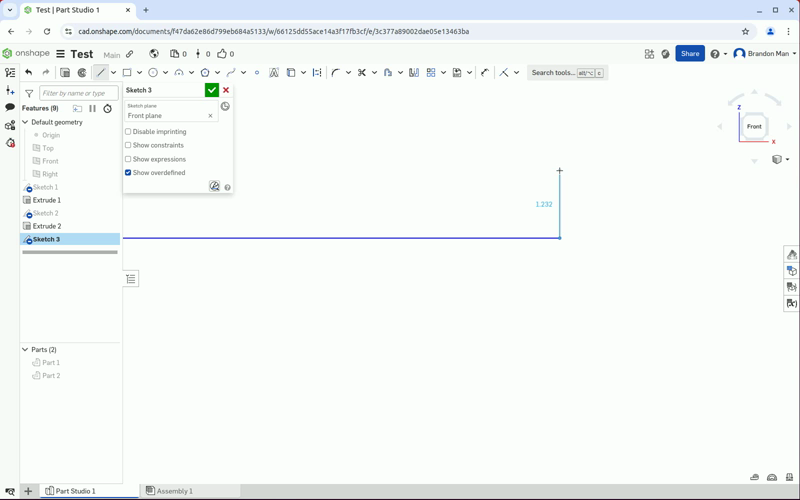
scroll(-6)
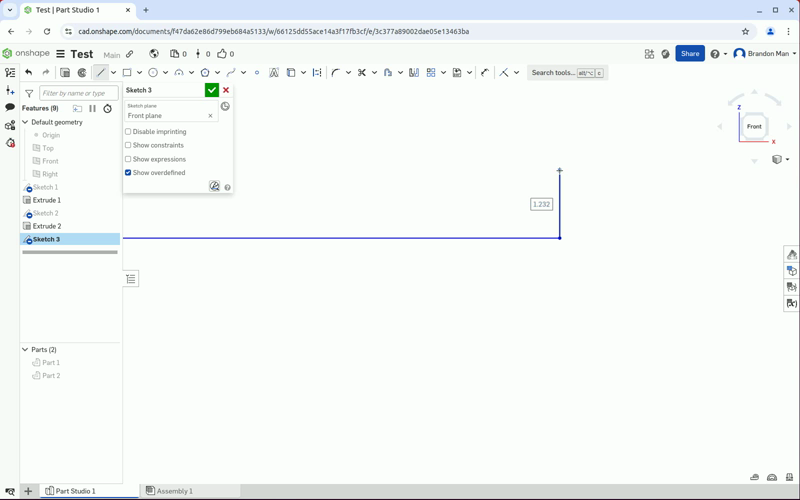
scroll(-6)
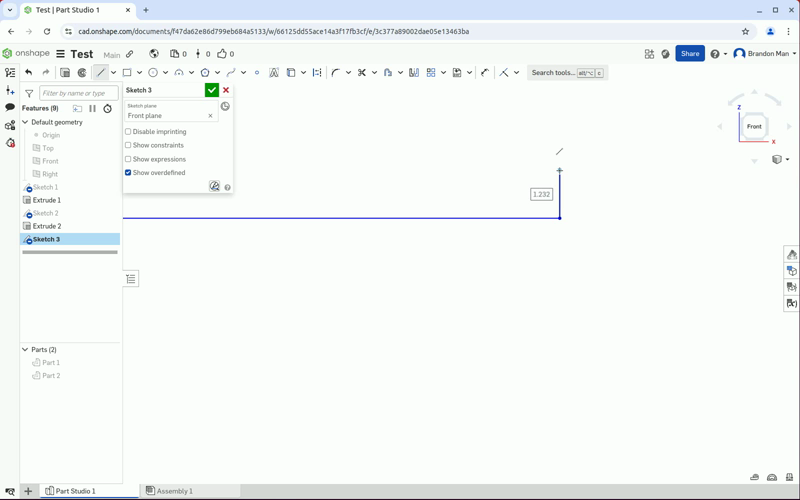
scroll(-6)
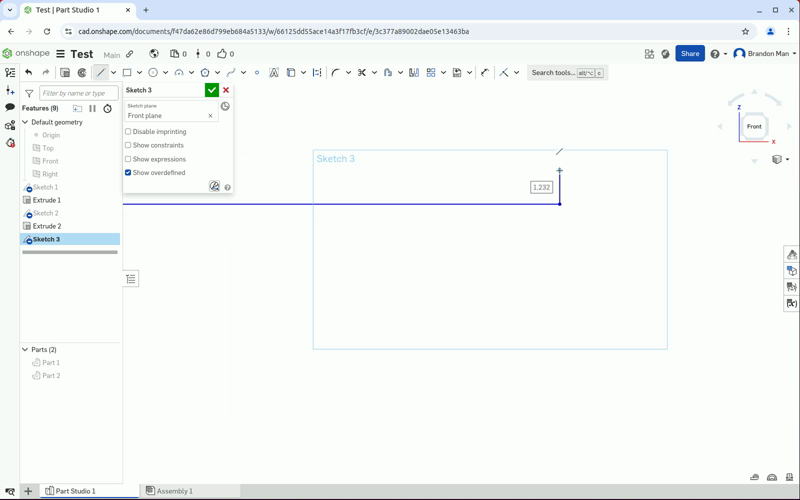
scroll(-6)
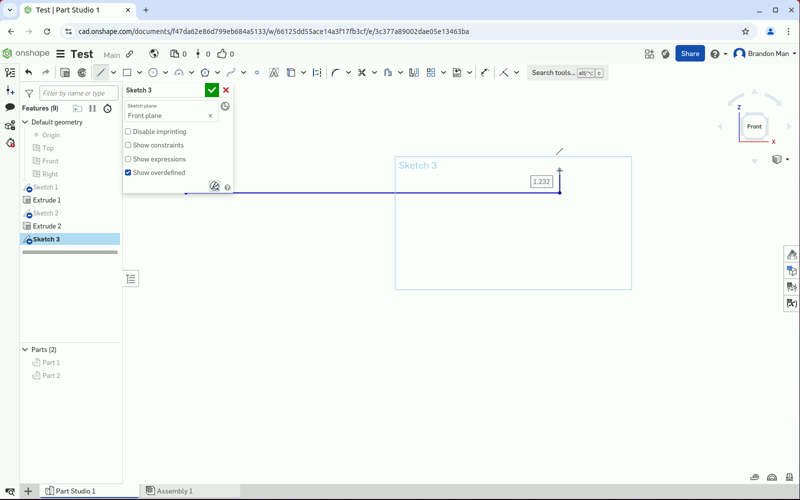
scroll(-6)
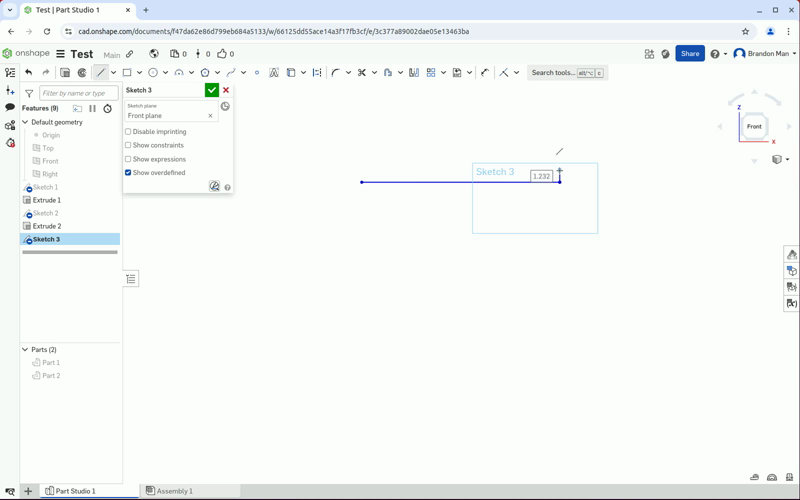
scroll(-6)
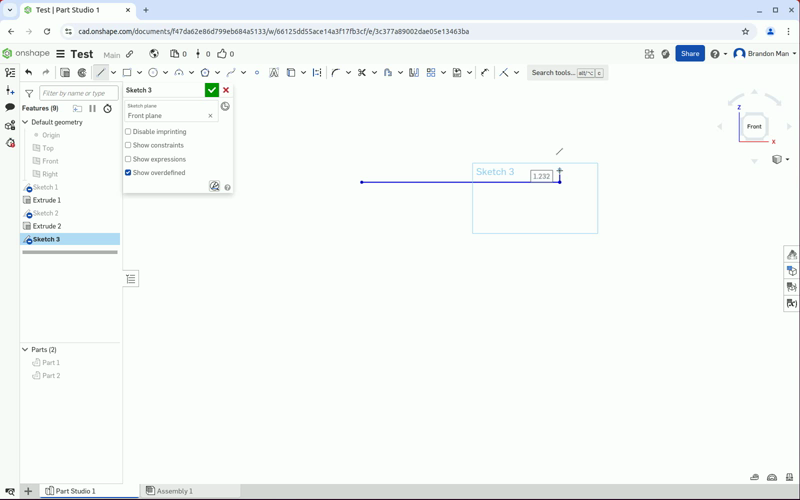
scroll(-6)
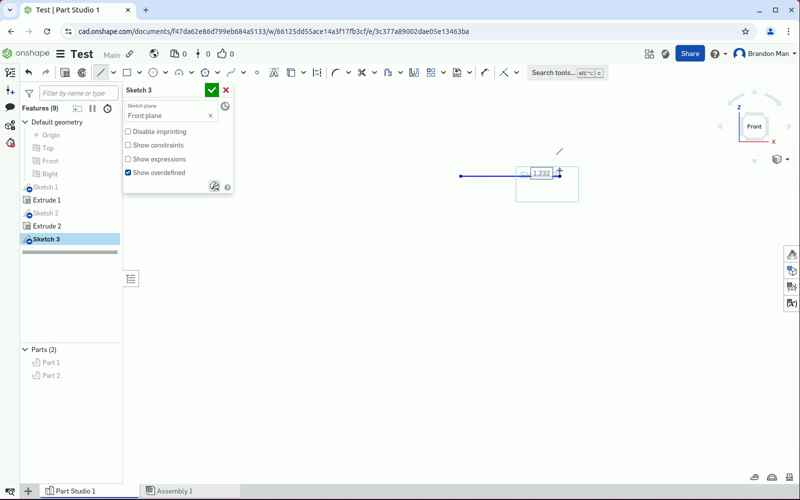
key_up(shift)
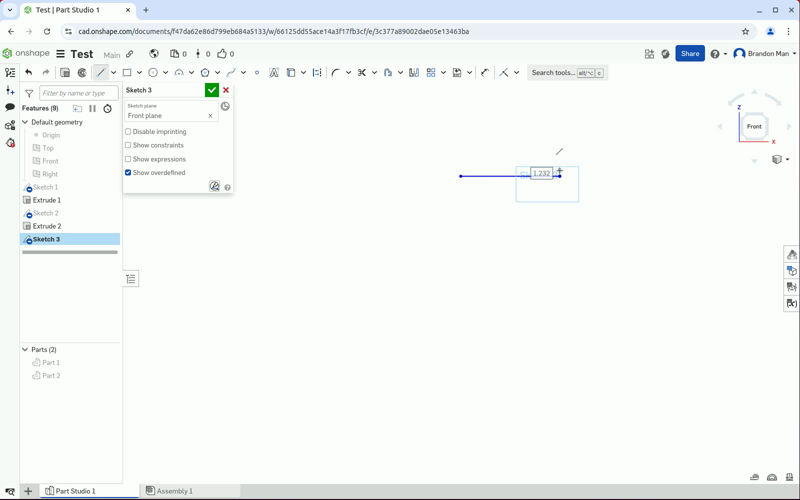
key_down(shift)
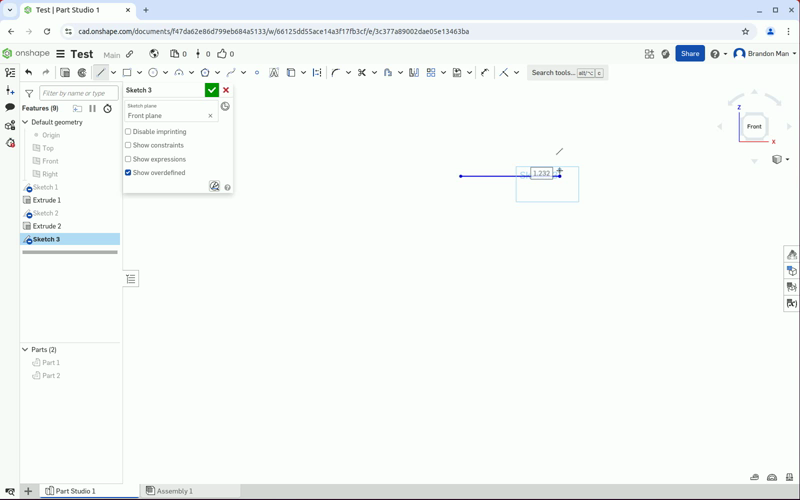
mouse_move(460, 170)
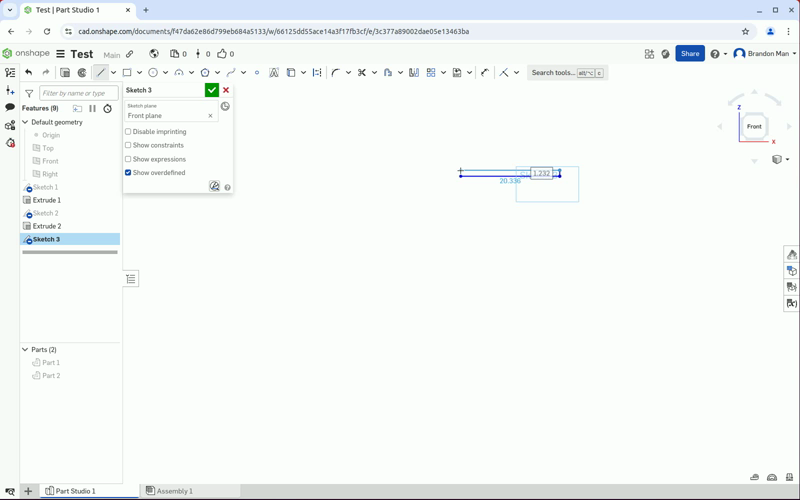
click(460, 170)
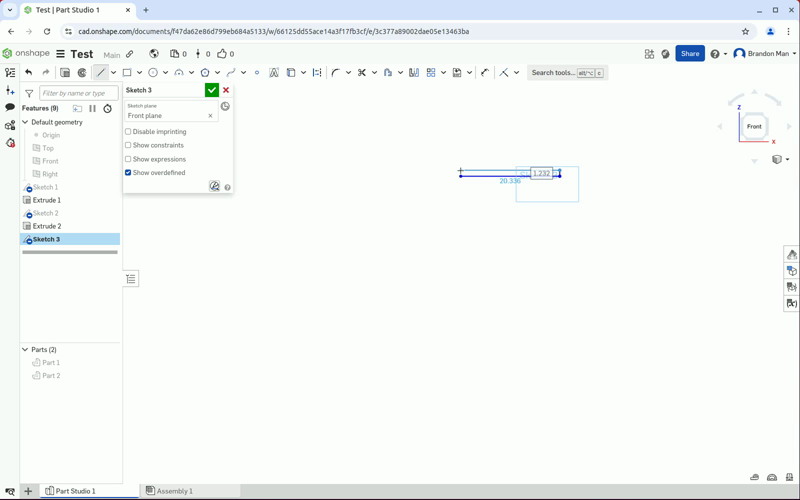
key_up(shift)
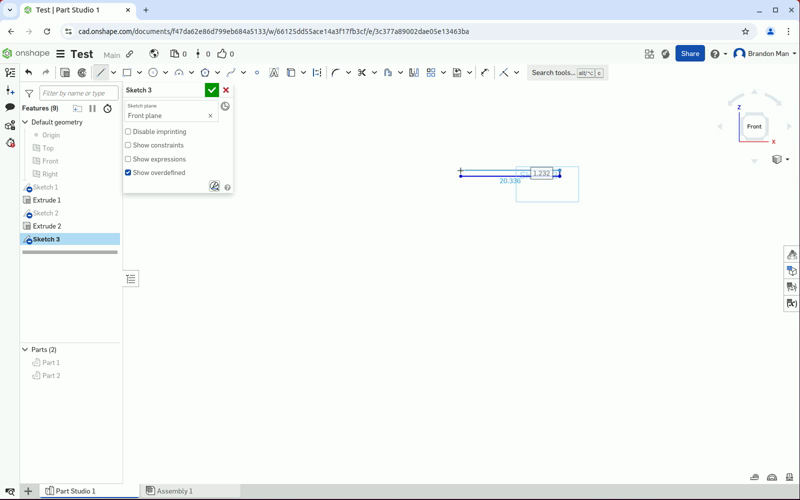
mouse_move(490, 170)
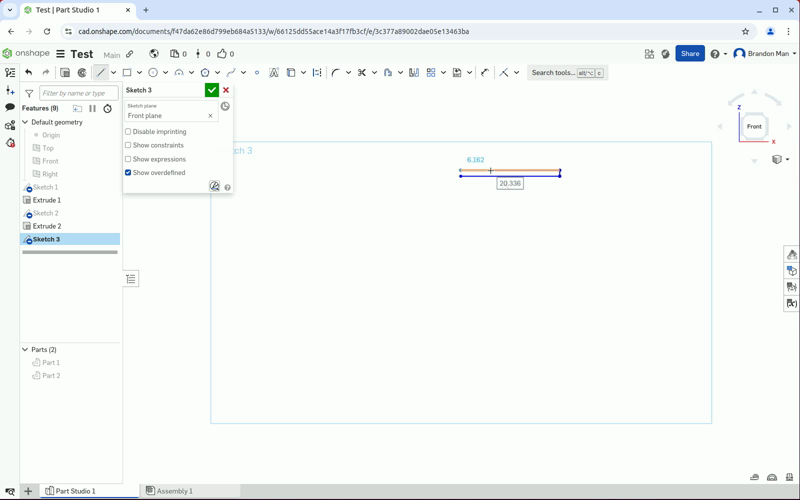
key_down(shift)
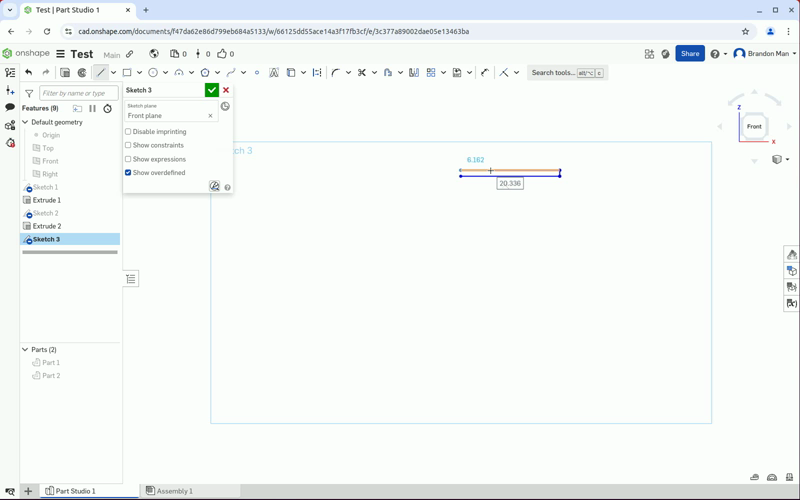
mouse_move(460, 176)
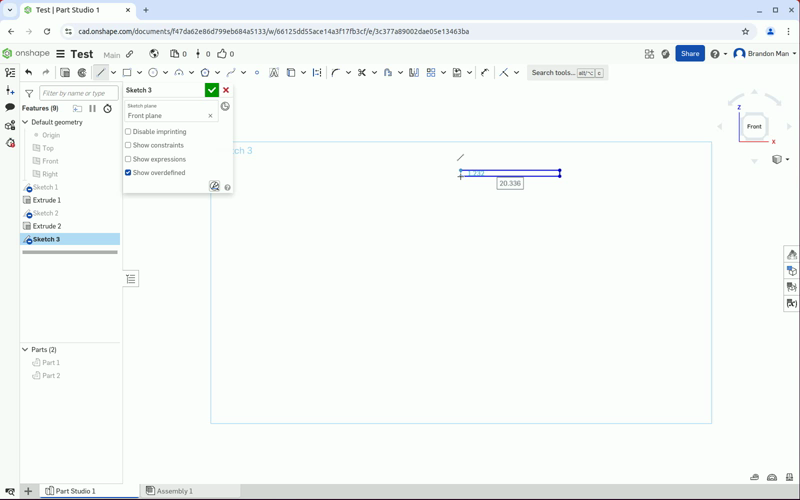
scroll(6)
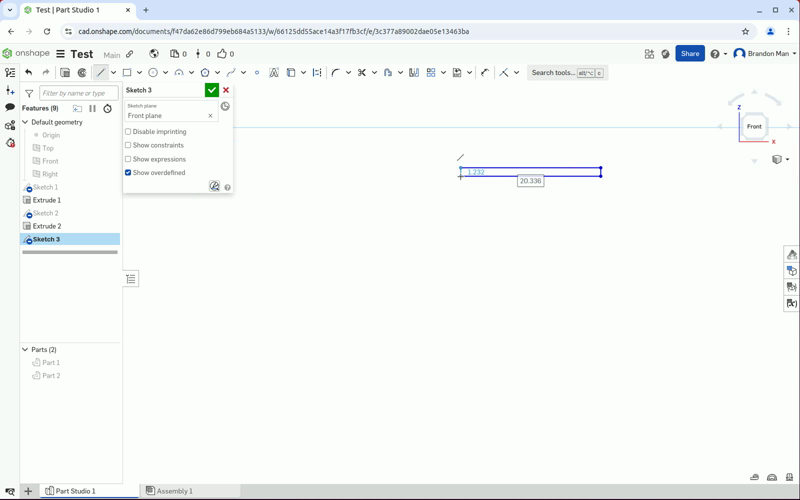
scroll(6)
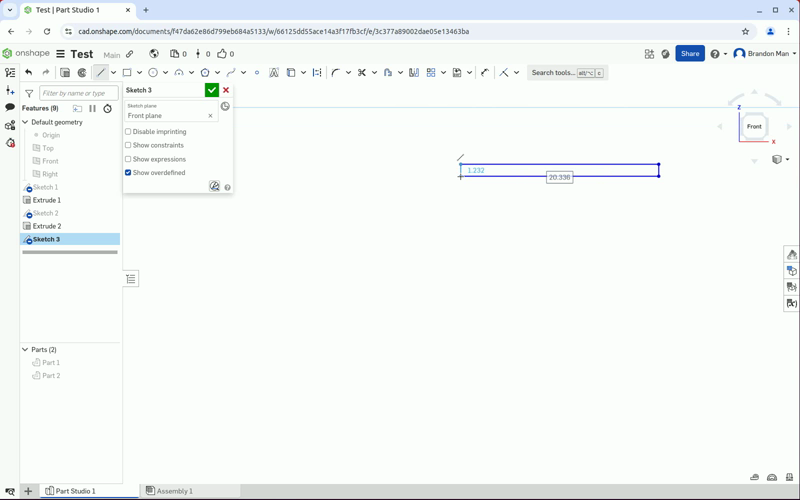
scroll(6)
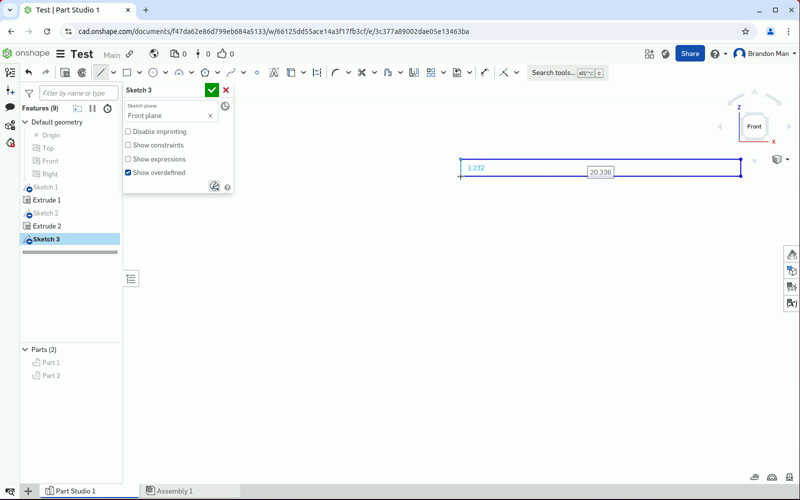
scroll(6)
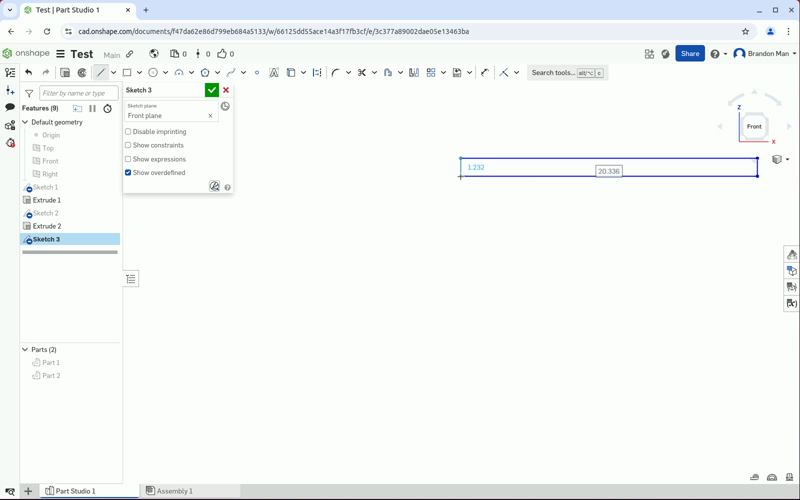
scroll(6)
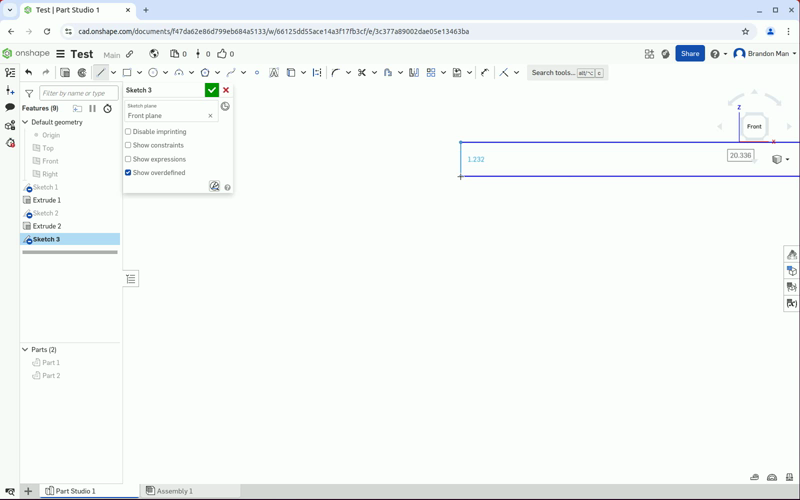
scroll(6)
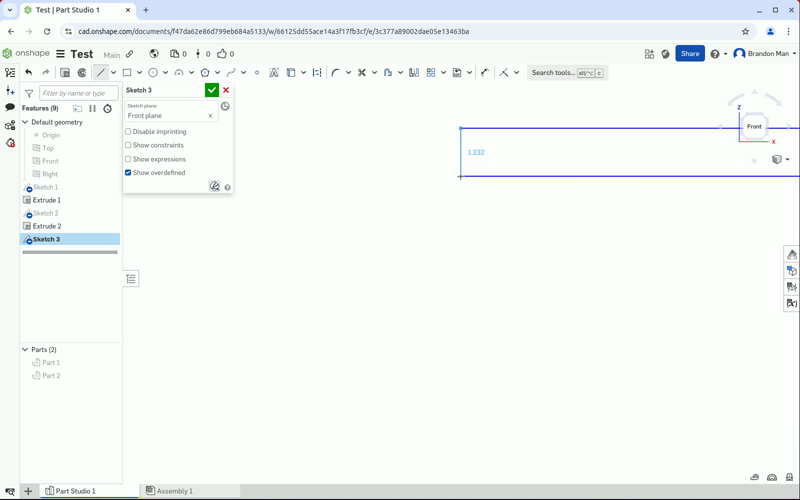
scroll(6)
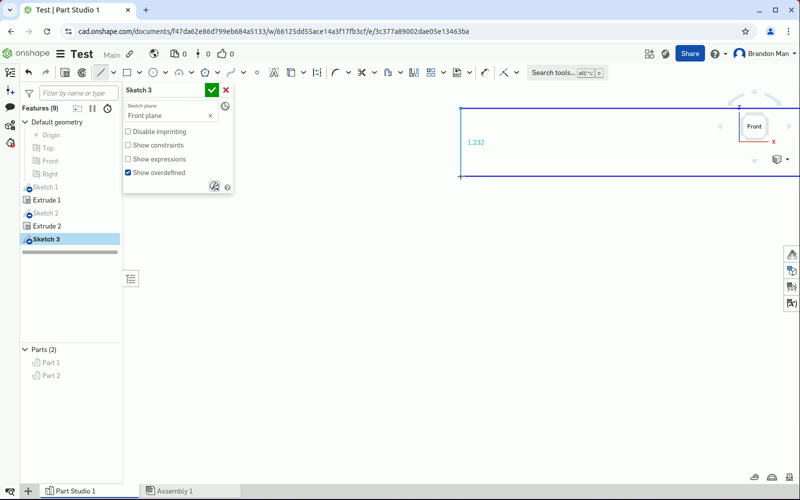
key_up(shift)
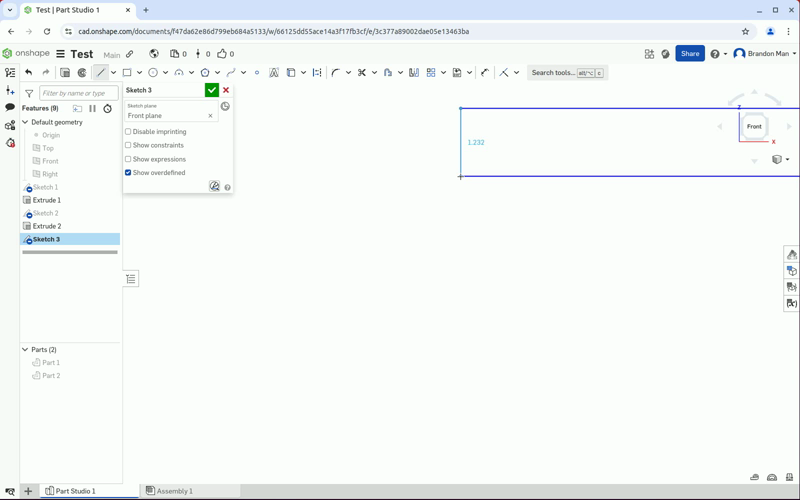
click(460, 176)
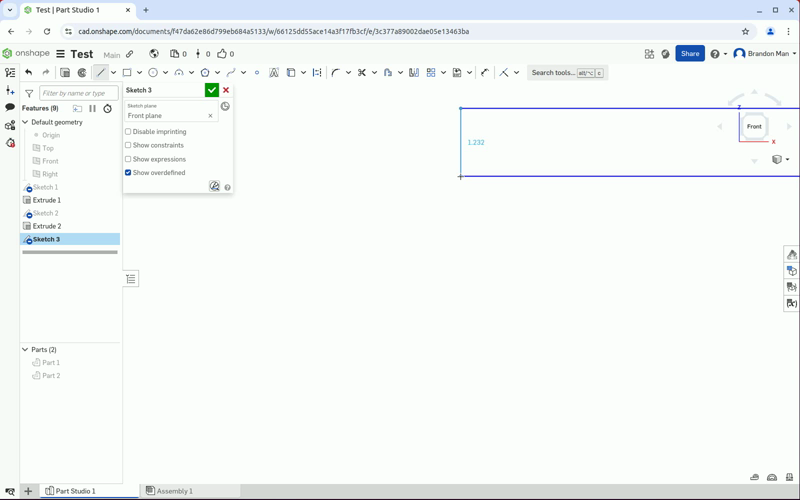
scroll(-6)
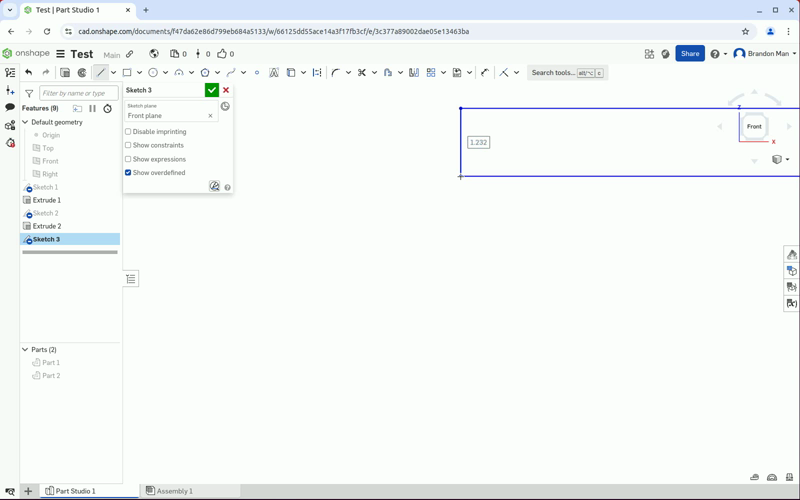
scroll(-6)
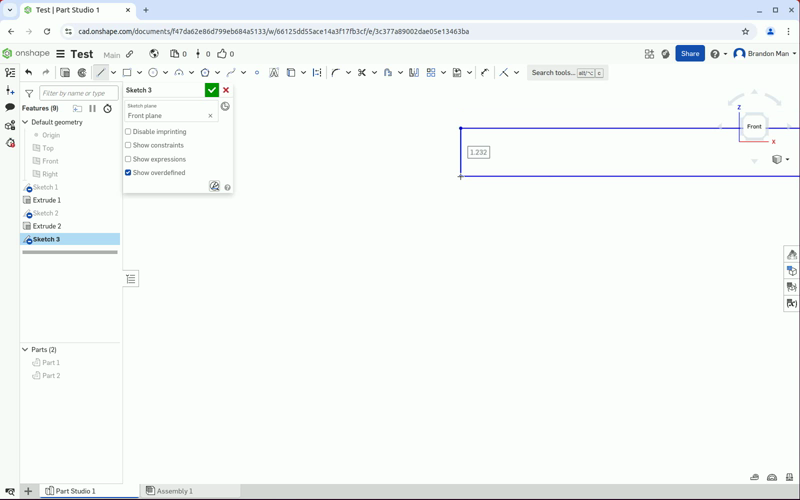
scroll(-6)
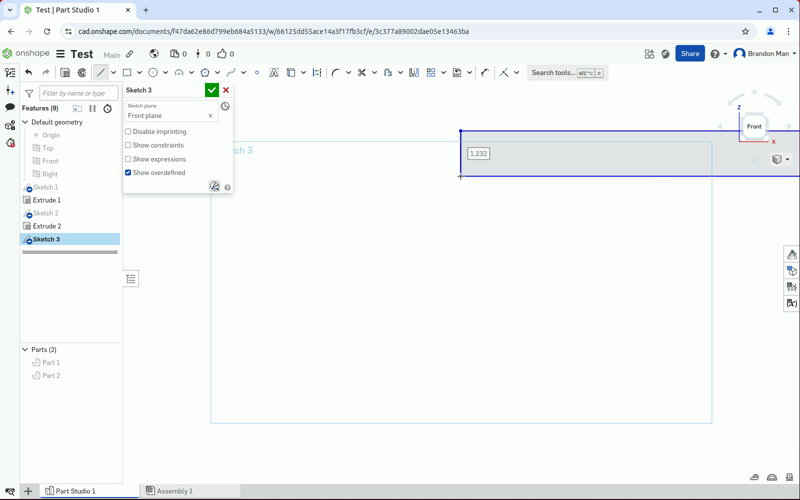
scroll(-6)
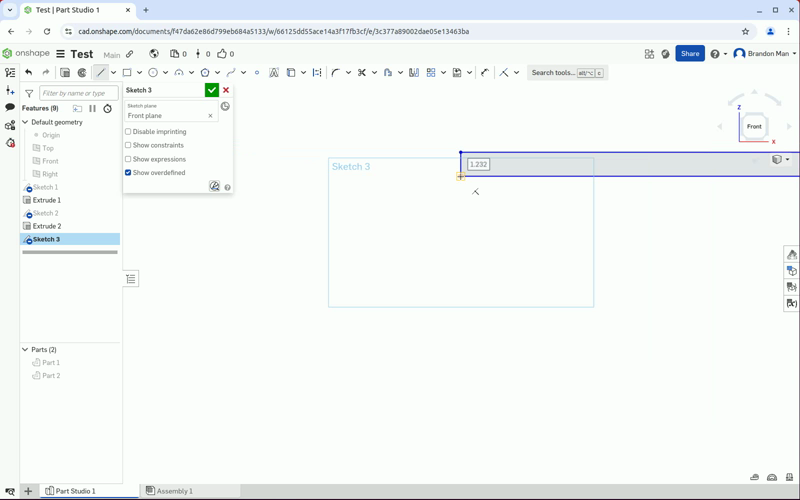
scroll(-6)
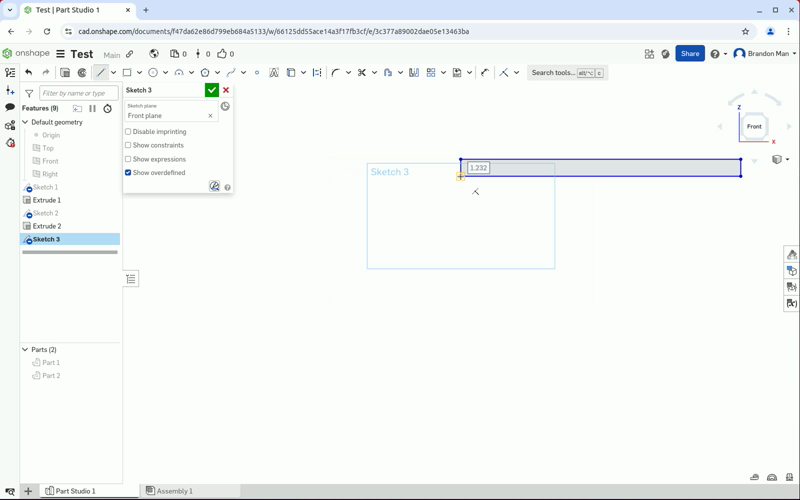
scroll(-6)
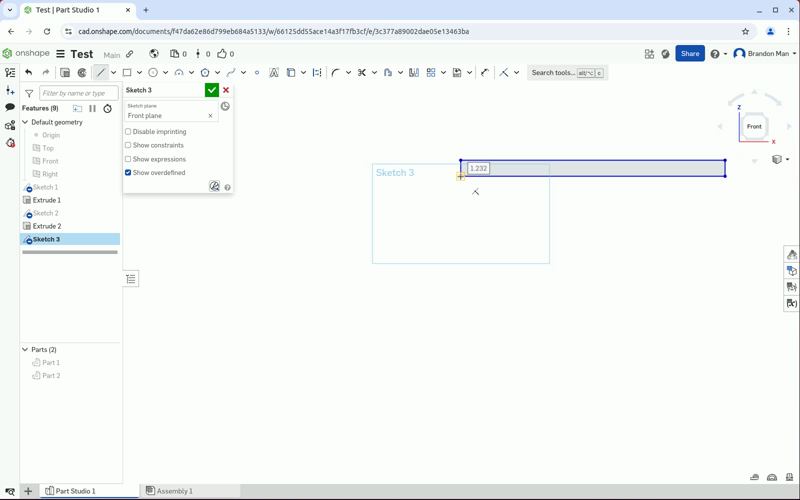
scroll(-6)
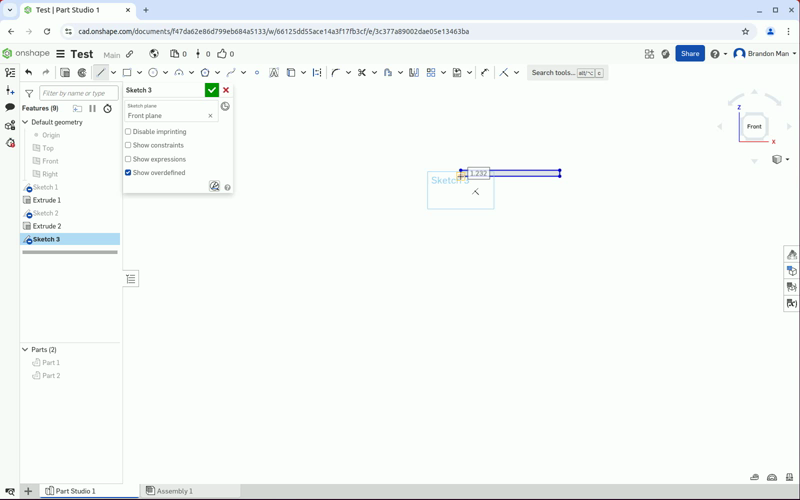
key(esc)
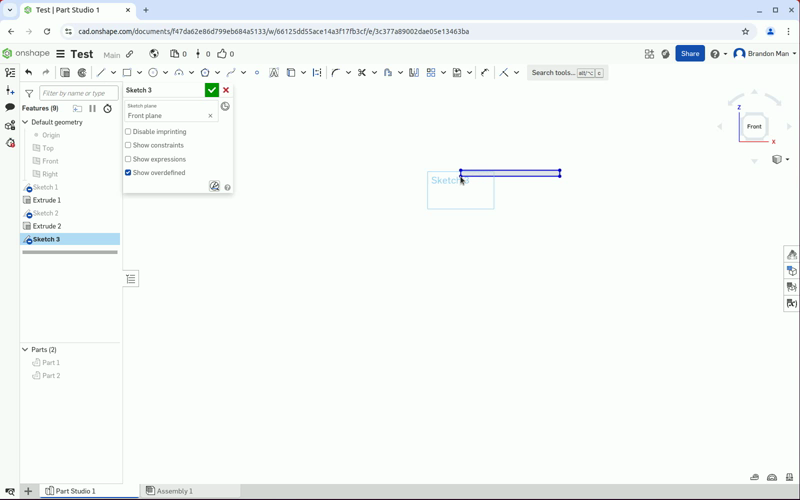
mouse_move(474, 172)
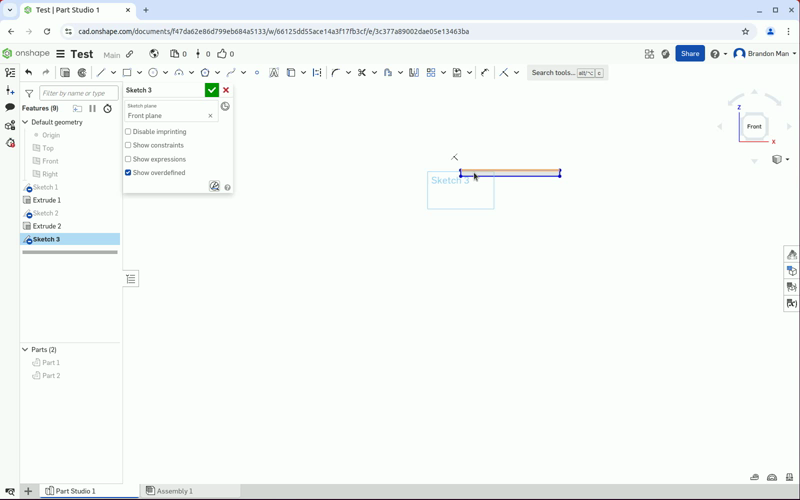
scroll(6)
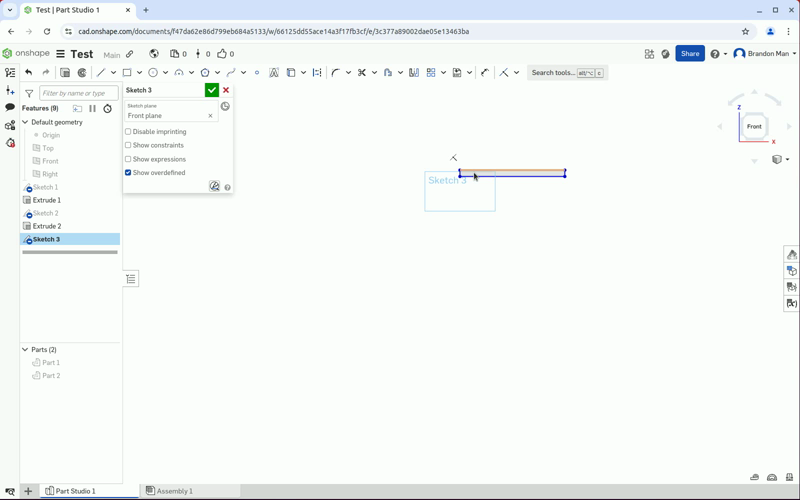
scroll(6)
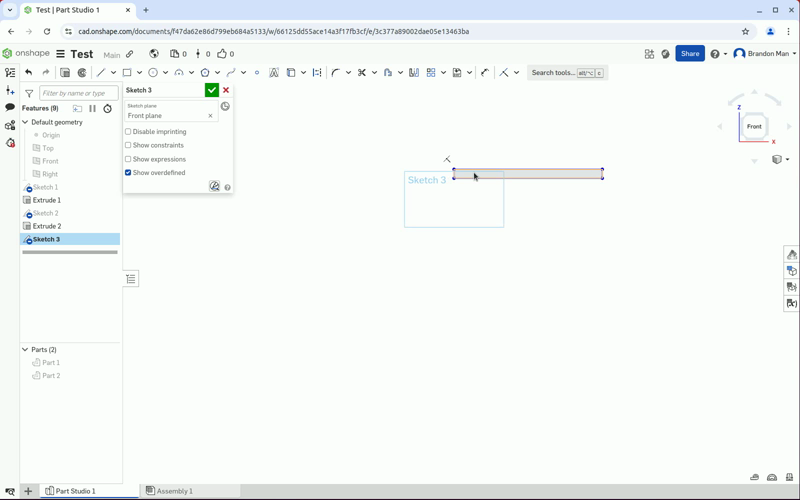
scroll(6)
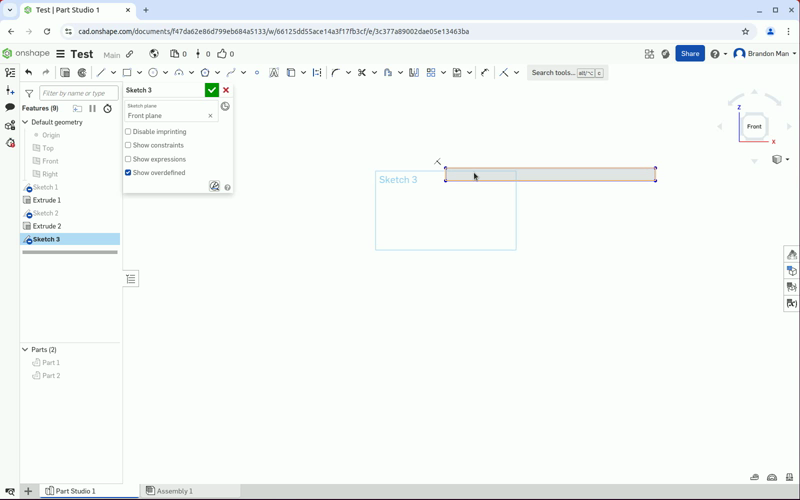
scroll(6)
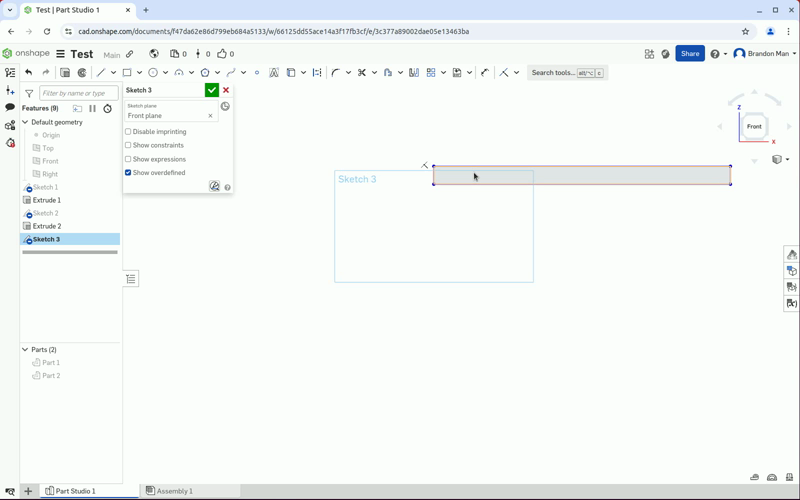
scroll(6)
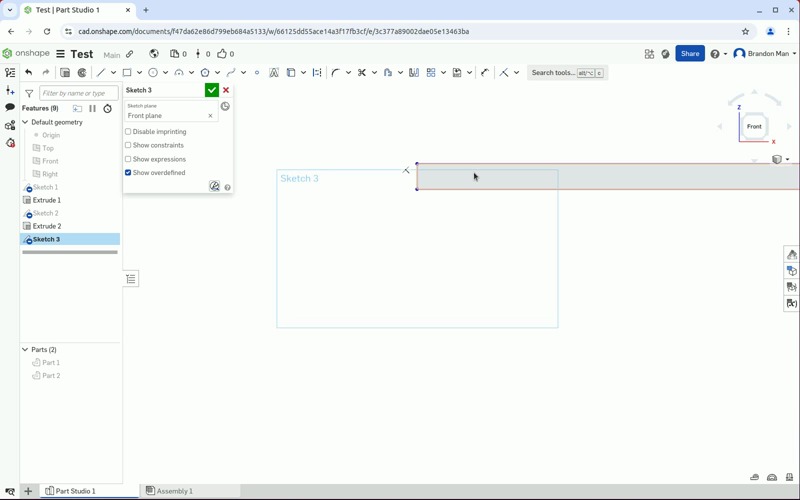
scroll(6)
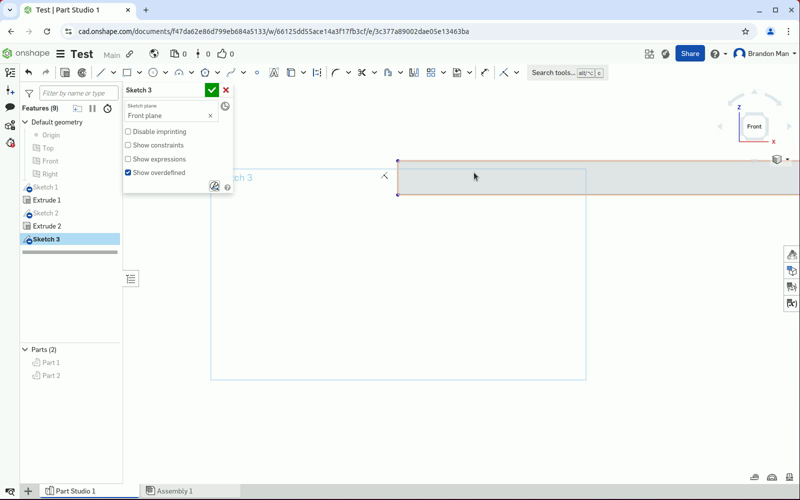
scroll(6)
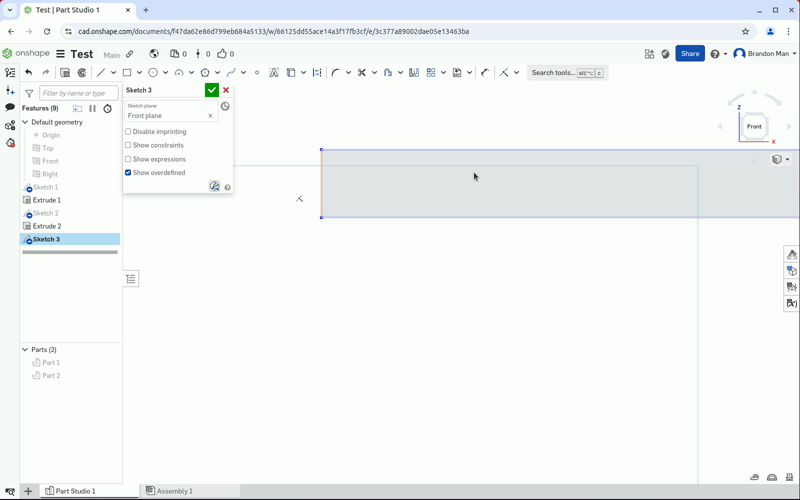
click(474, 172)
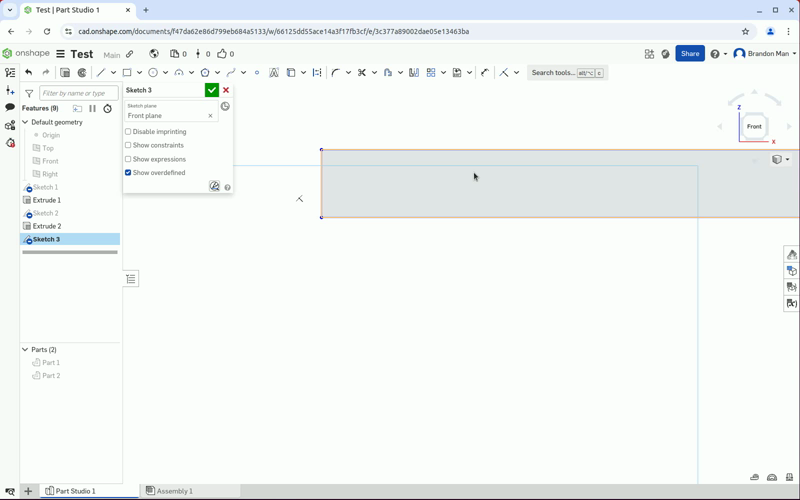
scroll(-6)
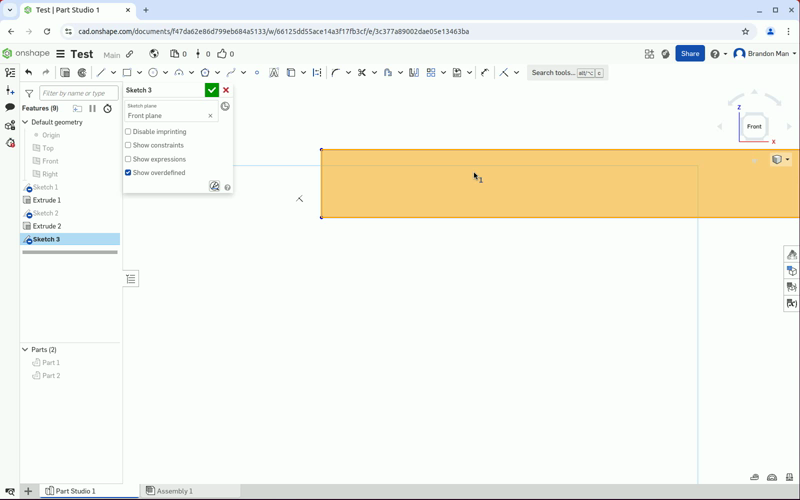
scroll(-6)
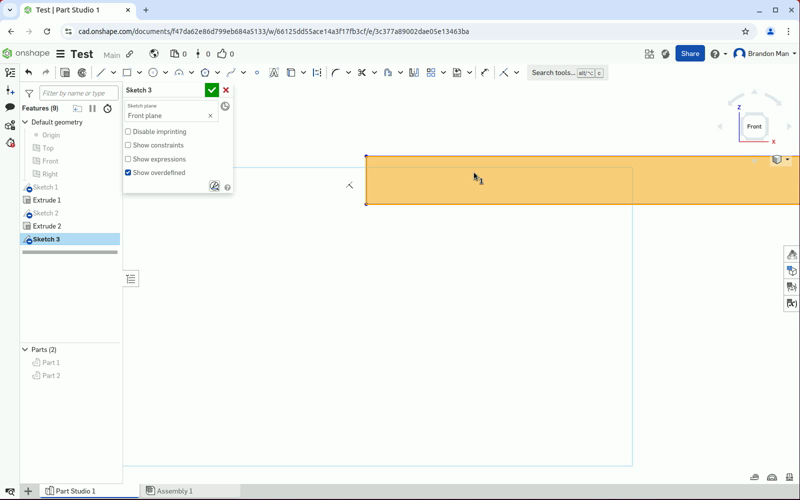
scroll(-6)
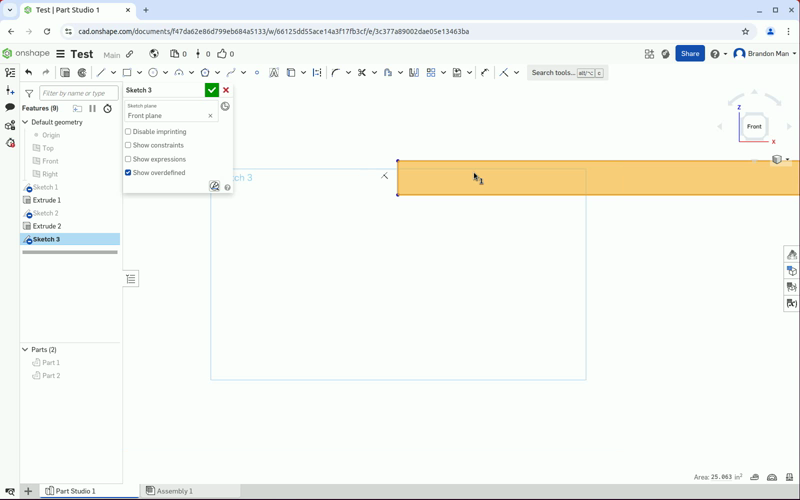
scroll(-6)
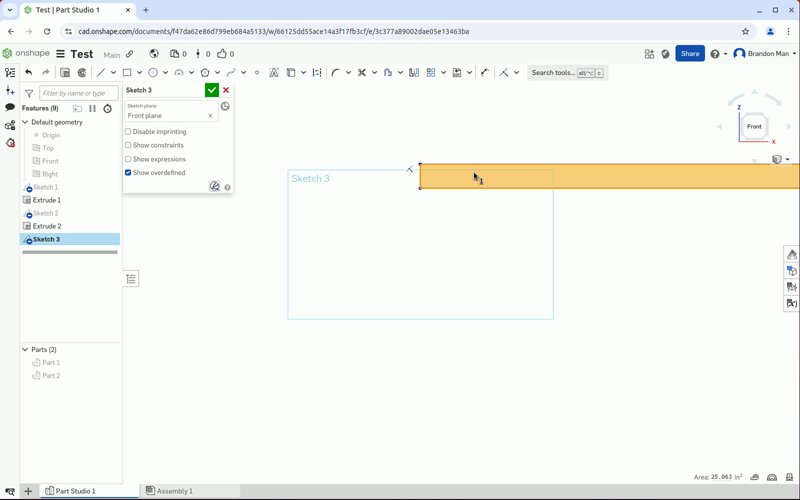
scroll(-6)
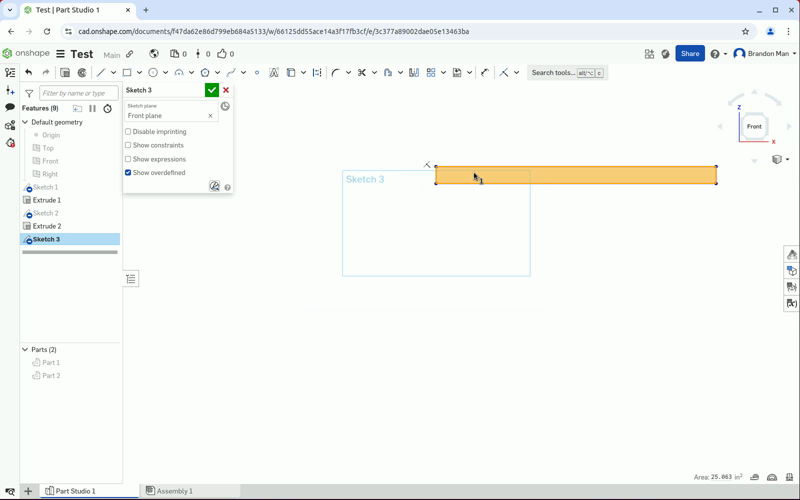
scroll(-6)
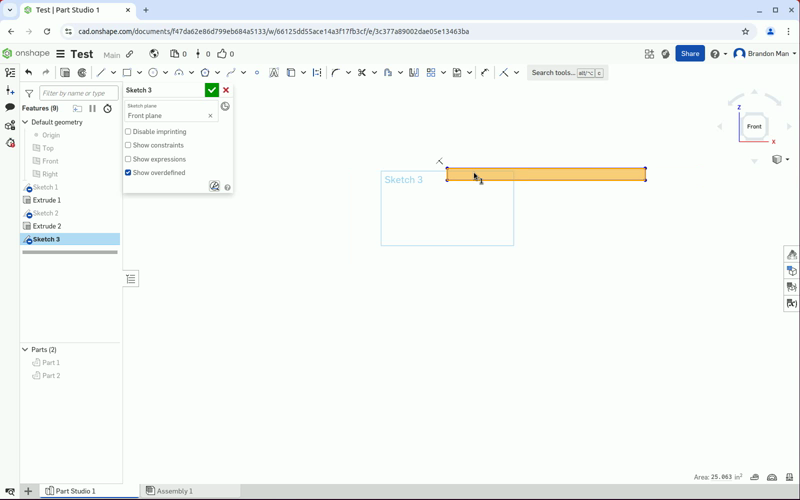
scroll(-6)
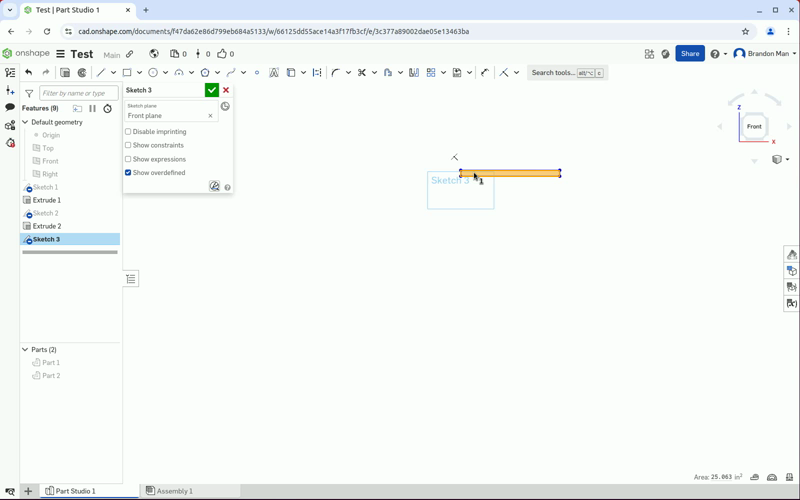
mouse_move(73, 352)
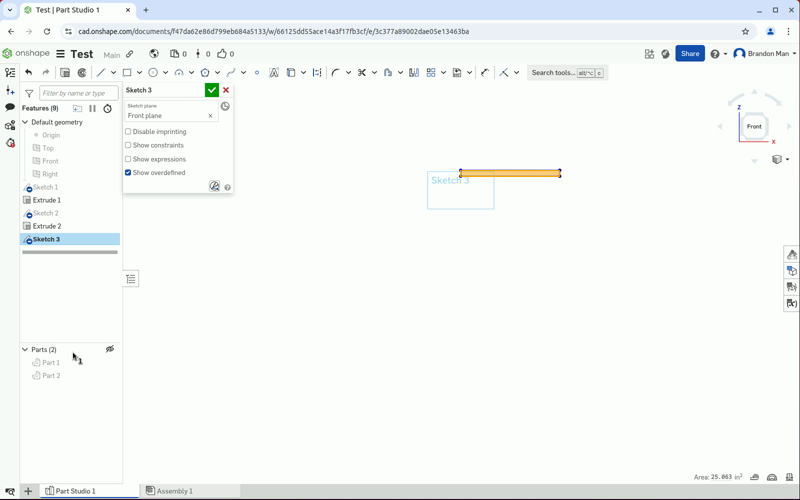
key(shift+y)
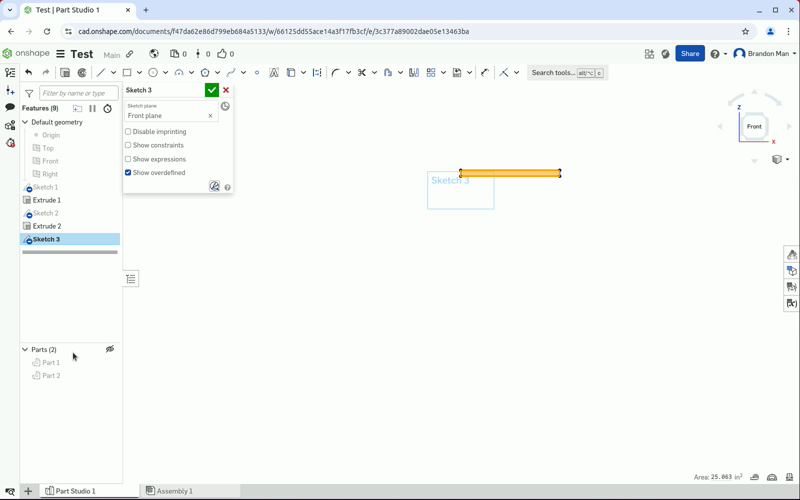
key(shift+e)
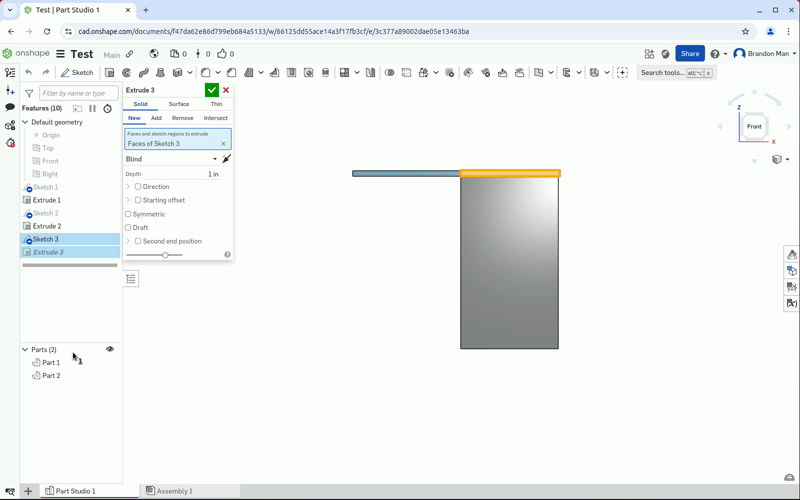
mouse_move(143, 106)
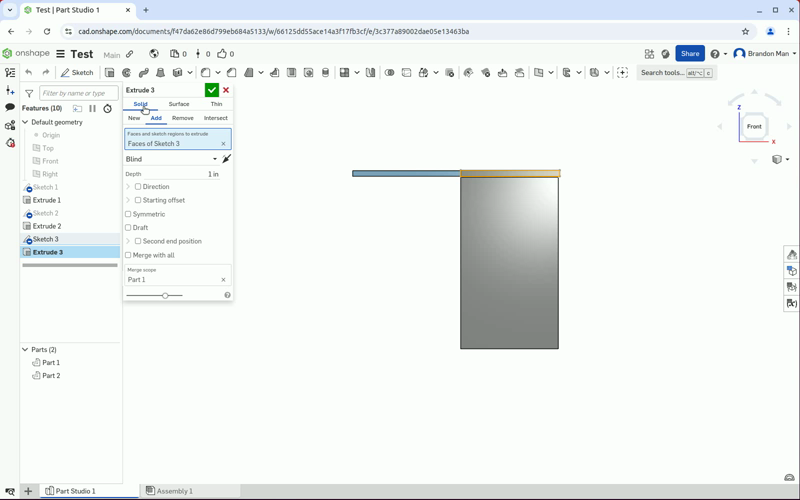
click(143, 106)
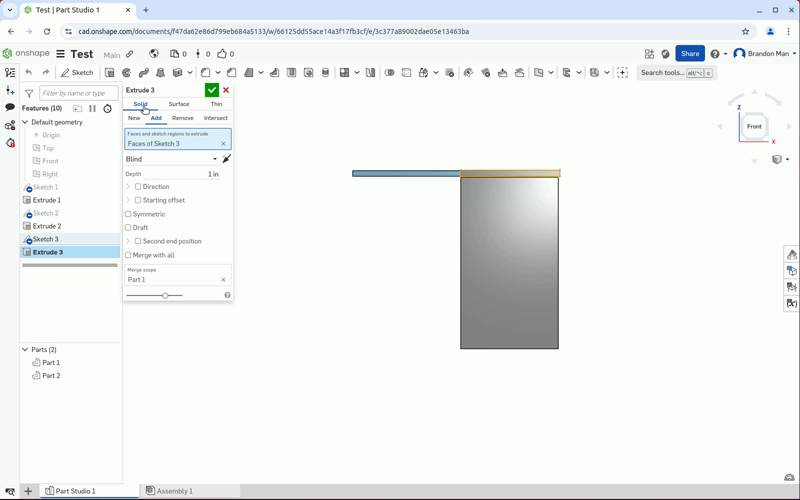
mouse_move(137, 120)
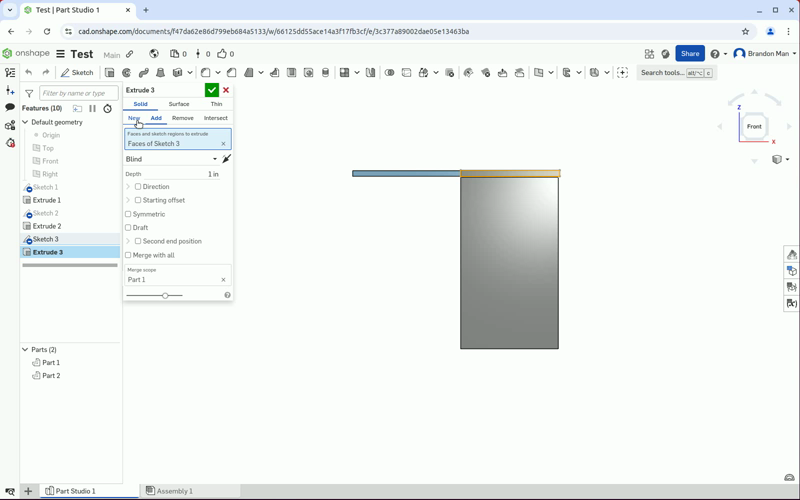
click(137, 120)
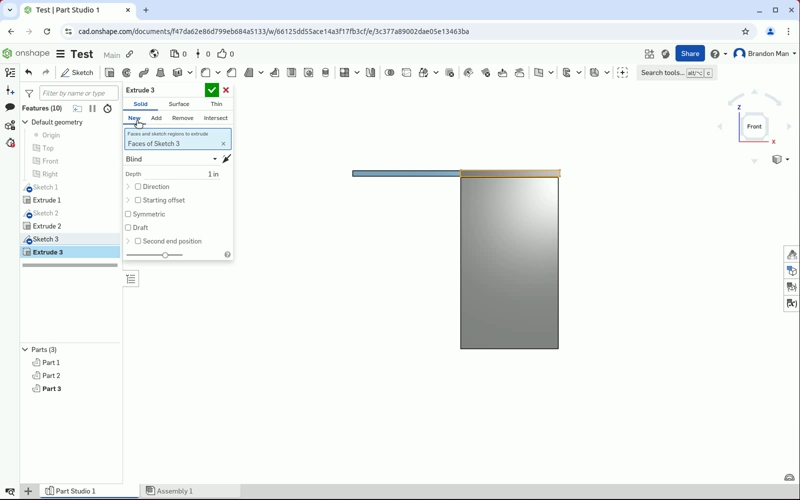
key(tab, 4)
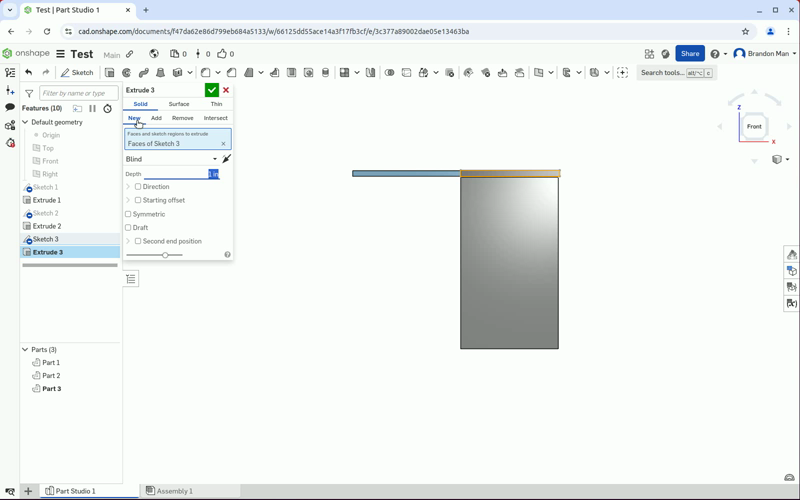
text(5.777)
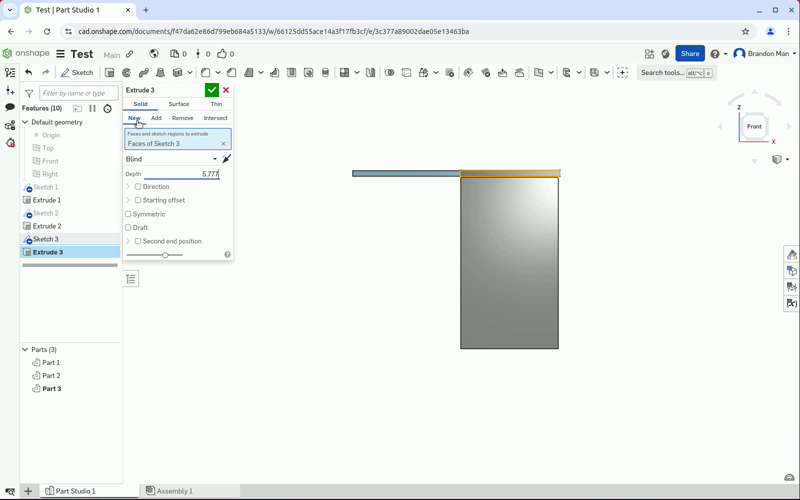
key(enter)
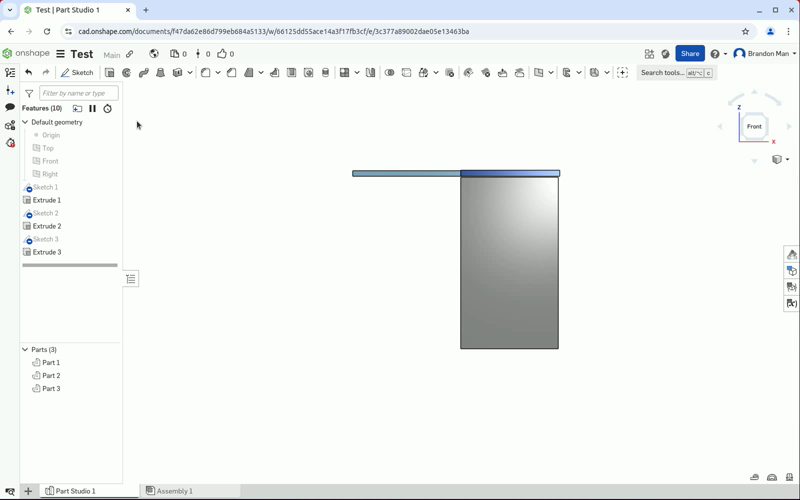
key(shift+h)
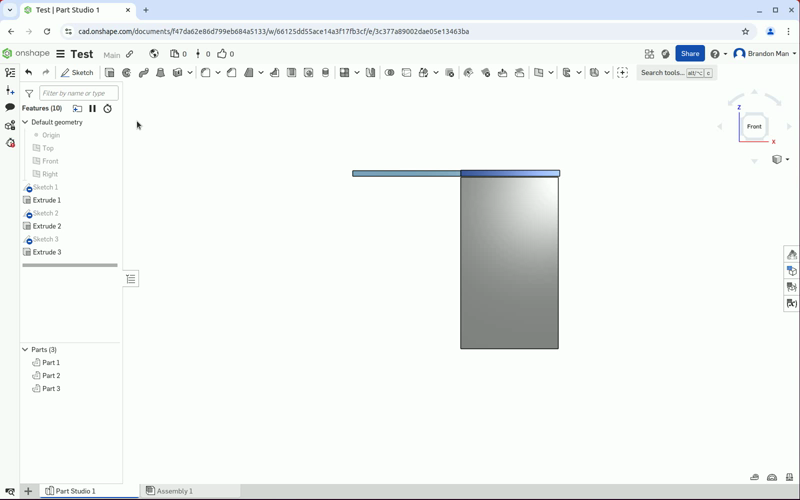
key(shift+h)
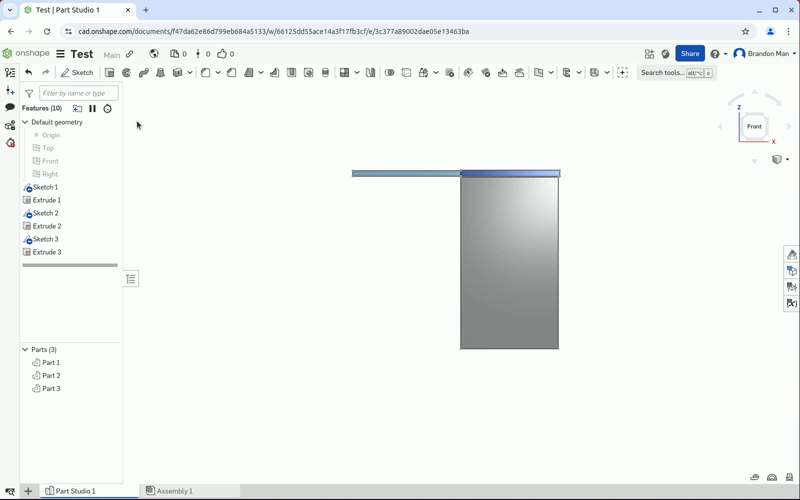
key(shift+7)
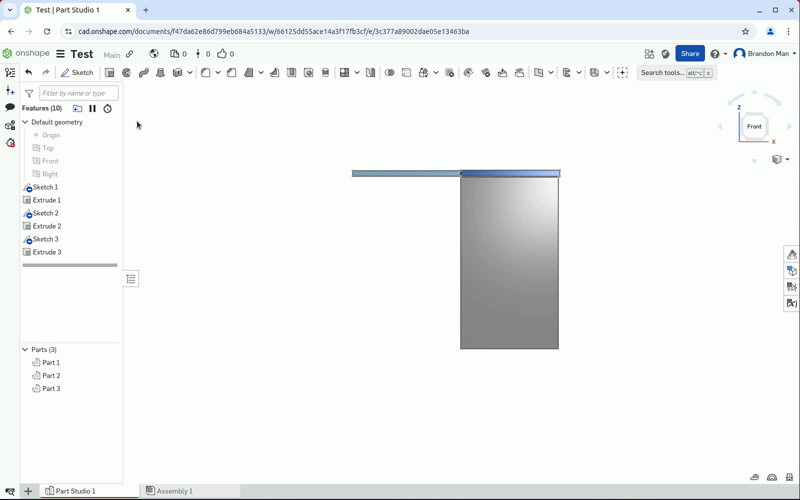
key(left, 2)
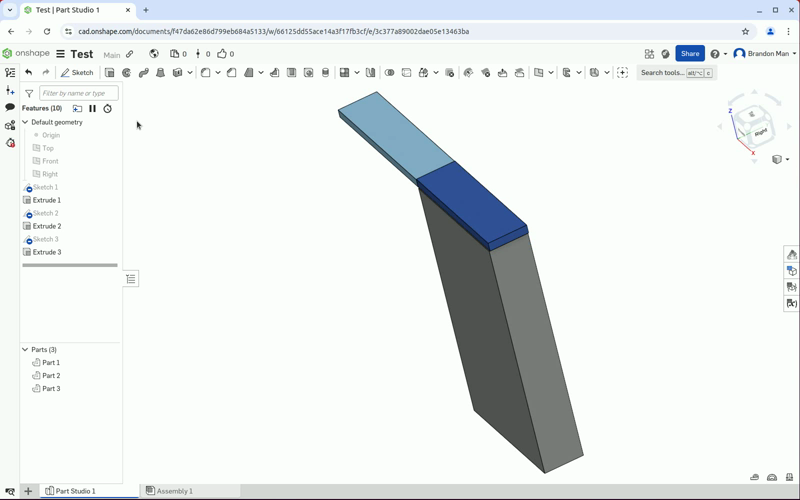
key(down, 2)
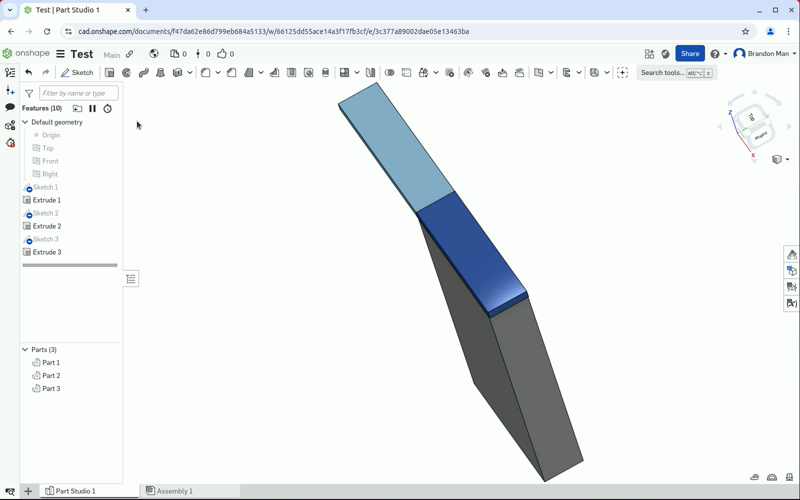
key(up, 2)
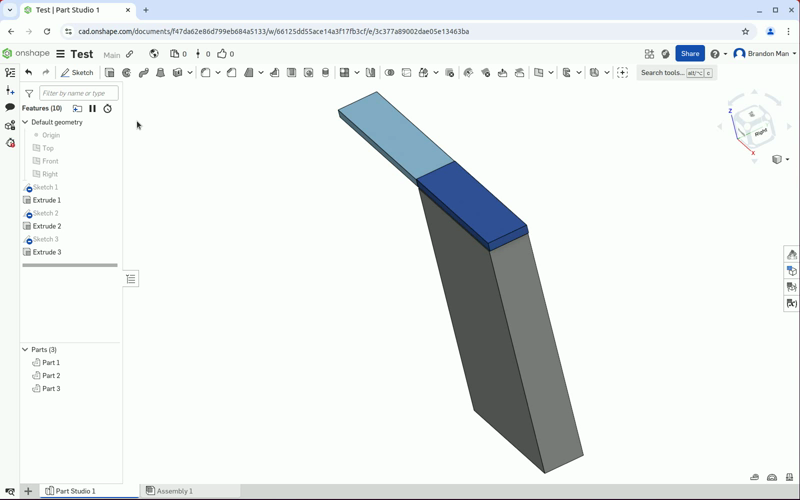
key(right, 2)
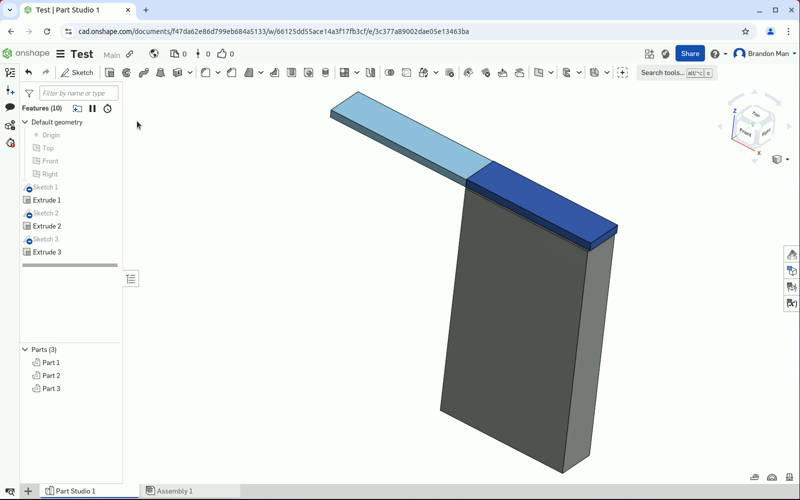
mouse_move(73, 189)
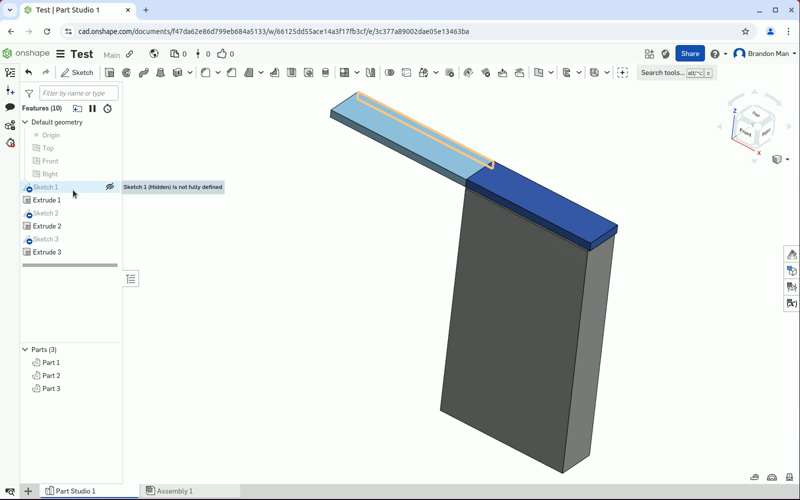
click(73, 189)